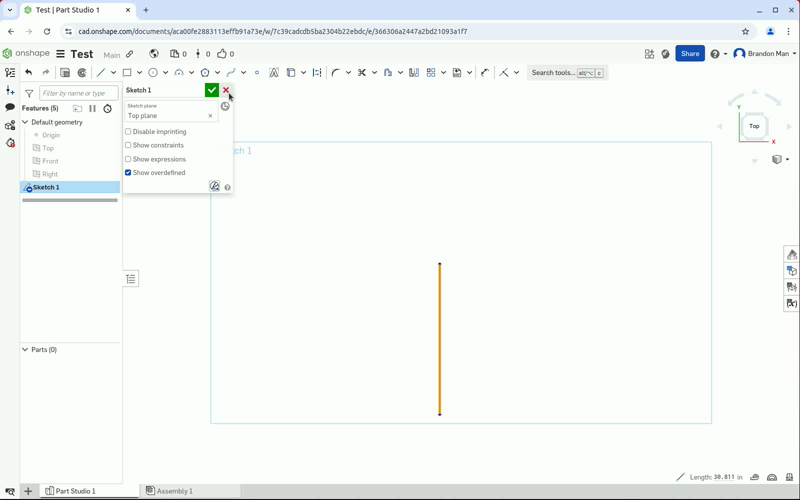
key(shift+h)
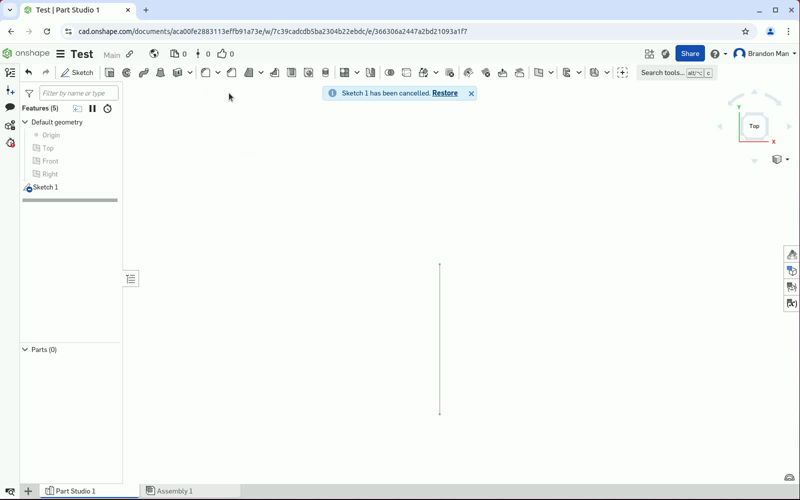
key(shift+s)
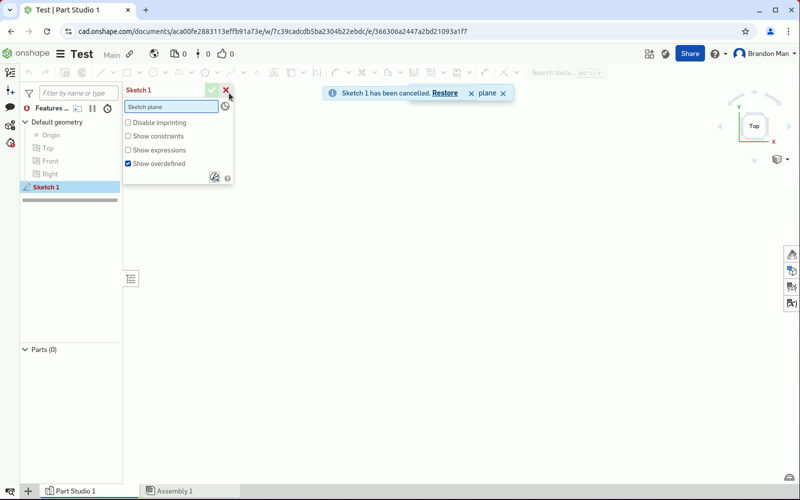
mouse_move(73, 150)
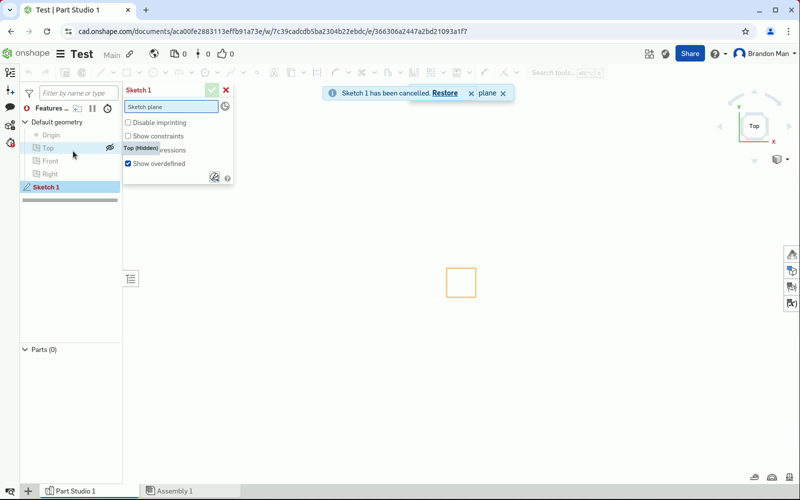
click(73, 150)
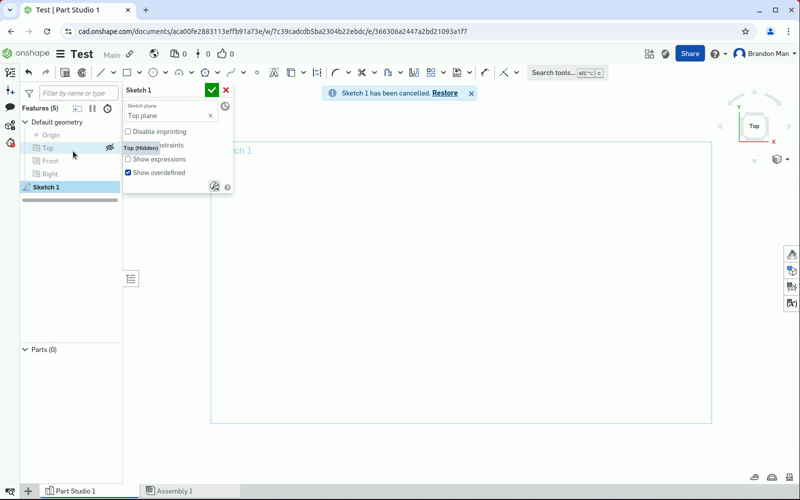
mouse_move(73, 352)
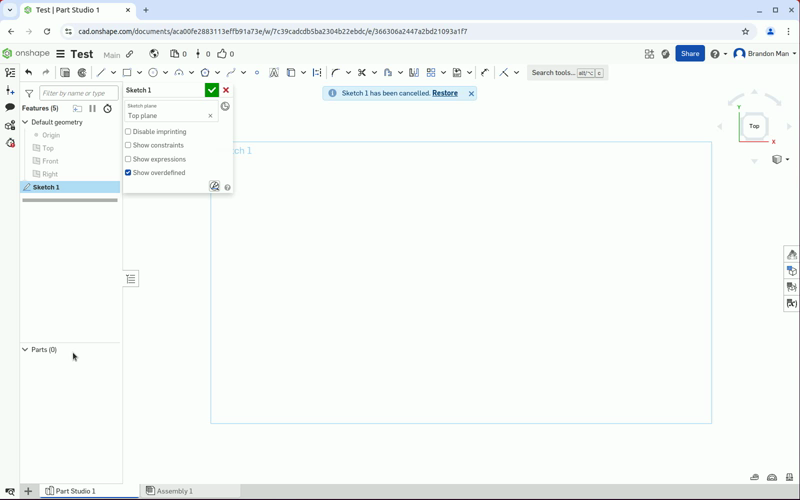
key(y)
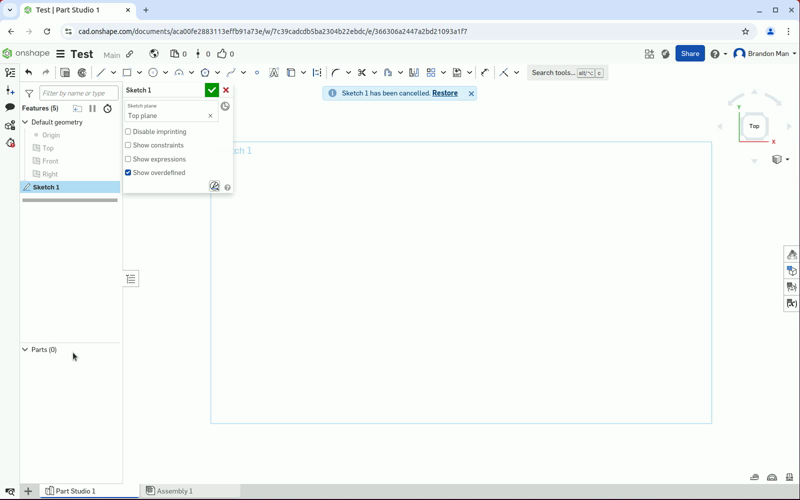
key(a)
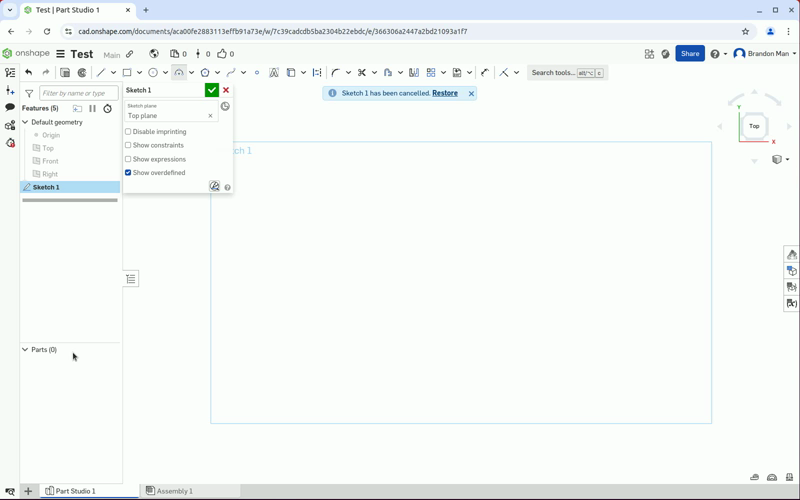
key_down(shift)
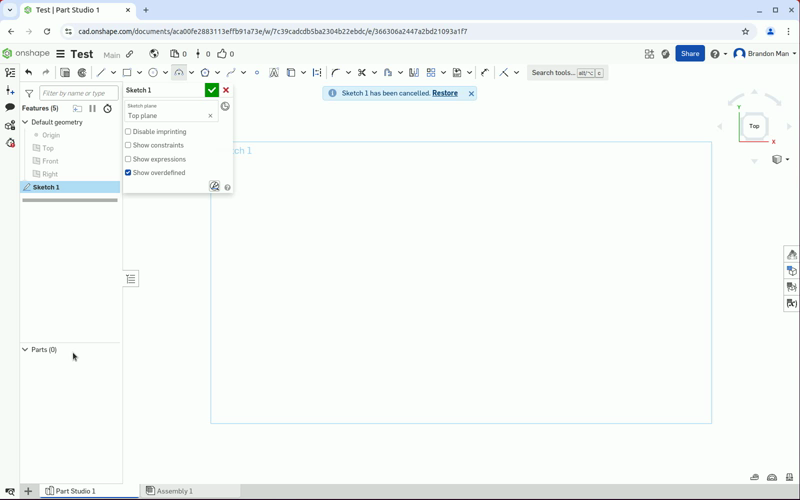
mouse_move(437, 287)
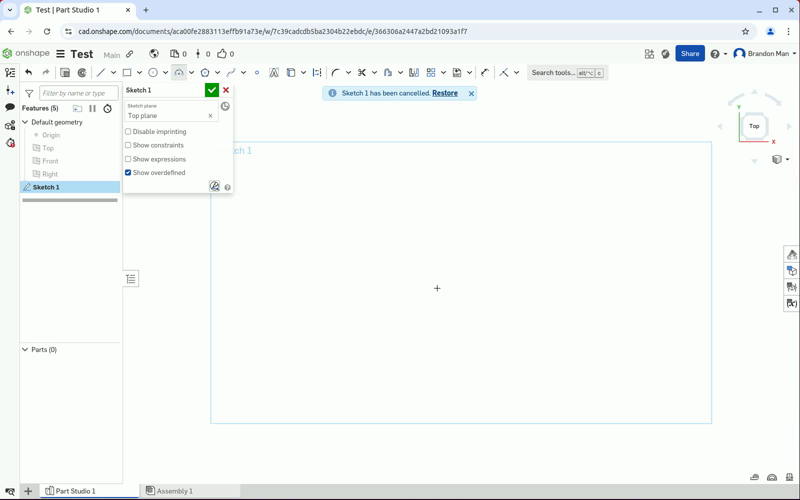
click(437, 287)
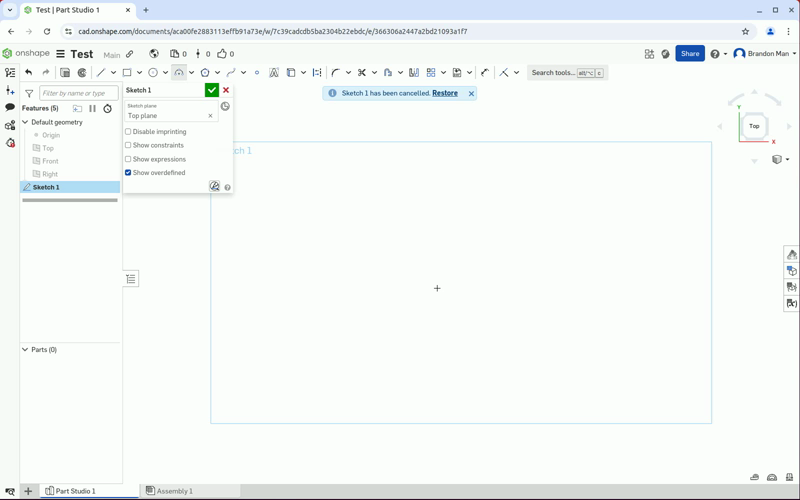
key_up(shift)
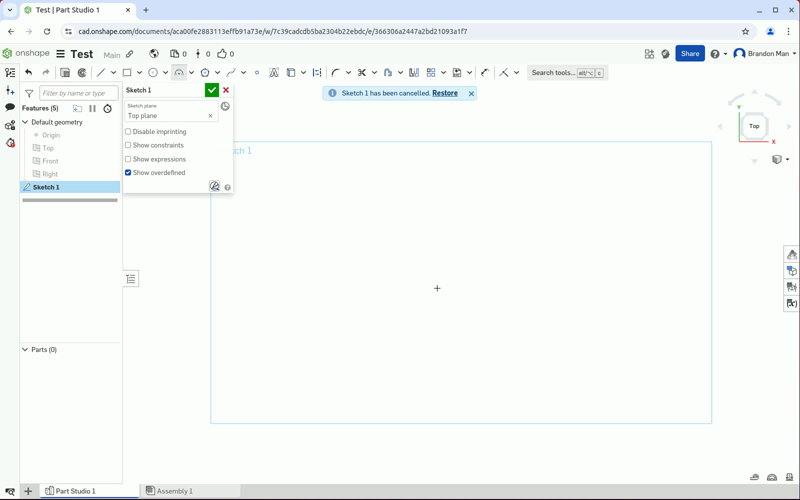
key_down(shift)
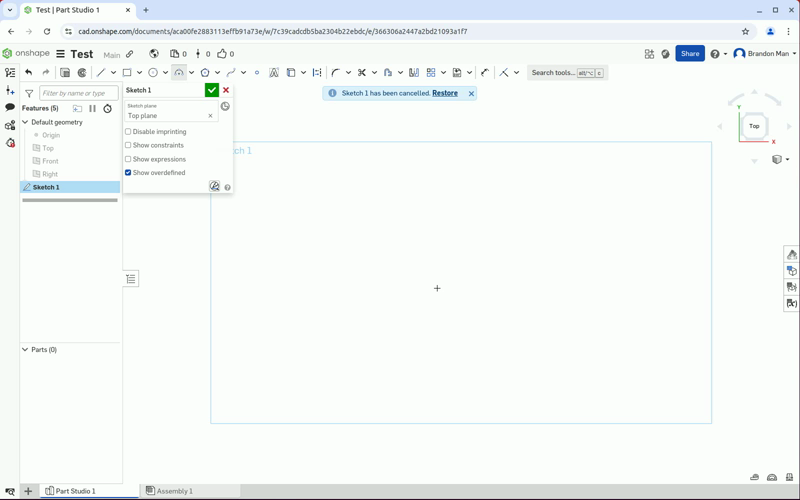
mouse_move(480, 249)
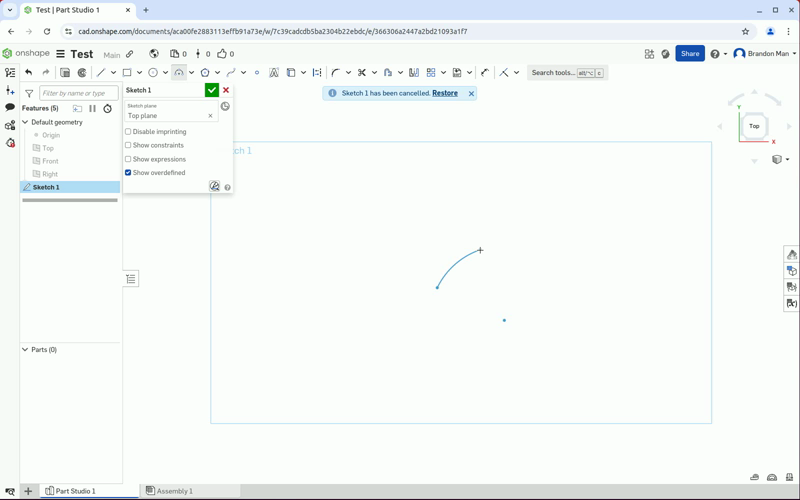
click(480, 249)
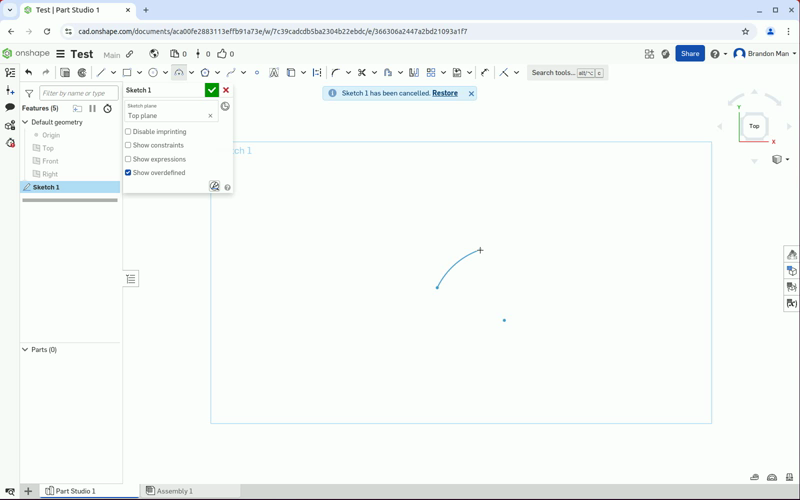
mouse_move(451, 261)
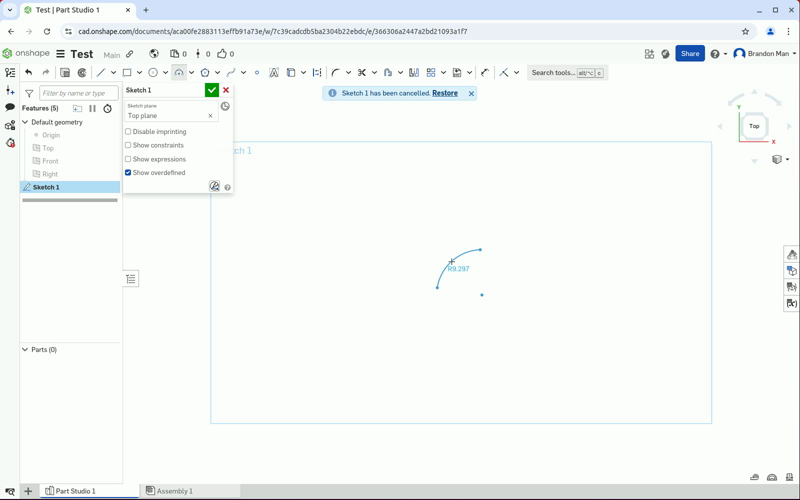
click(451, 261)
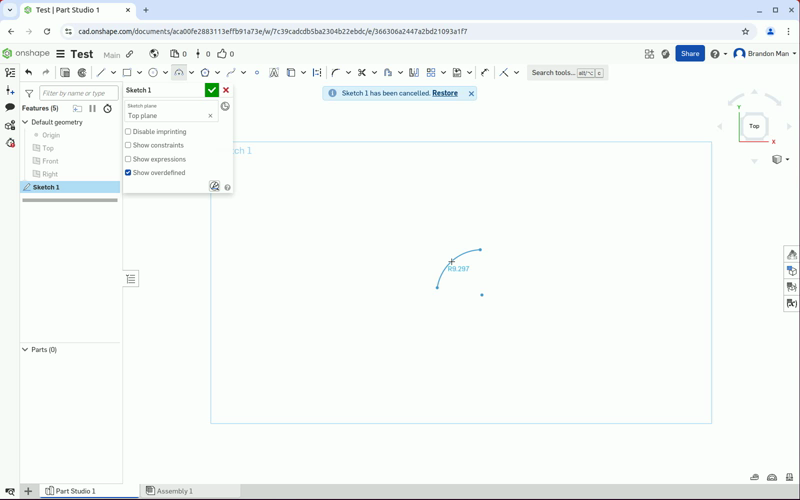
key_up(shift)
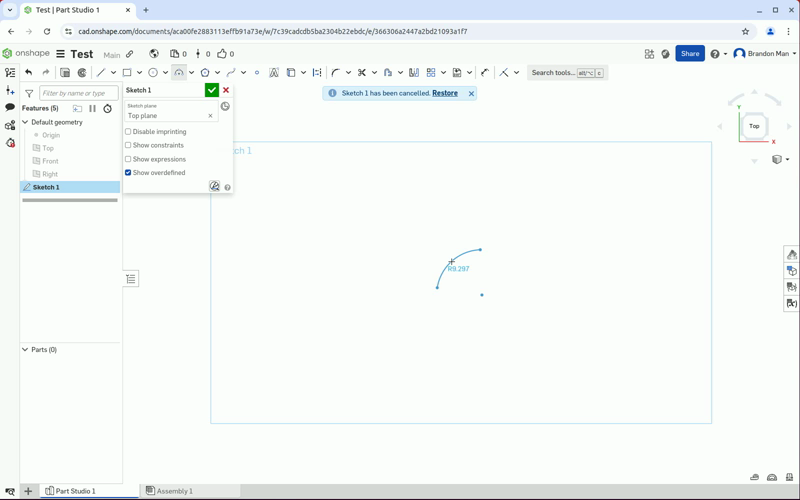
mouse_move(480, 249)
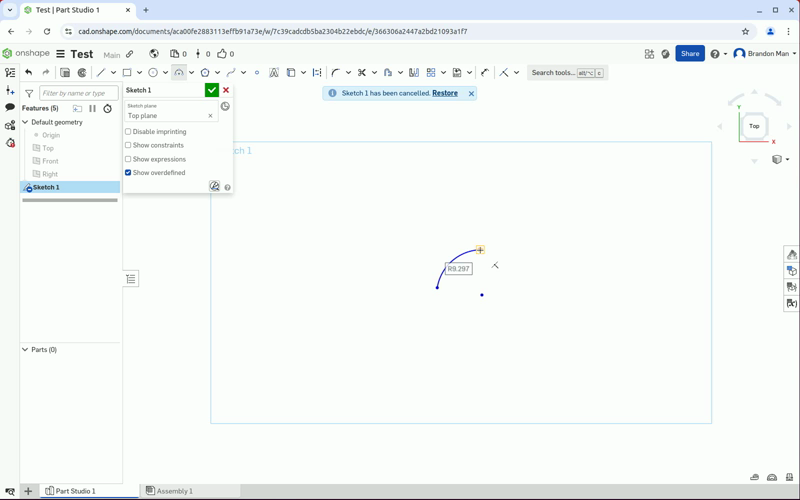
click(480, 249)
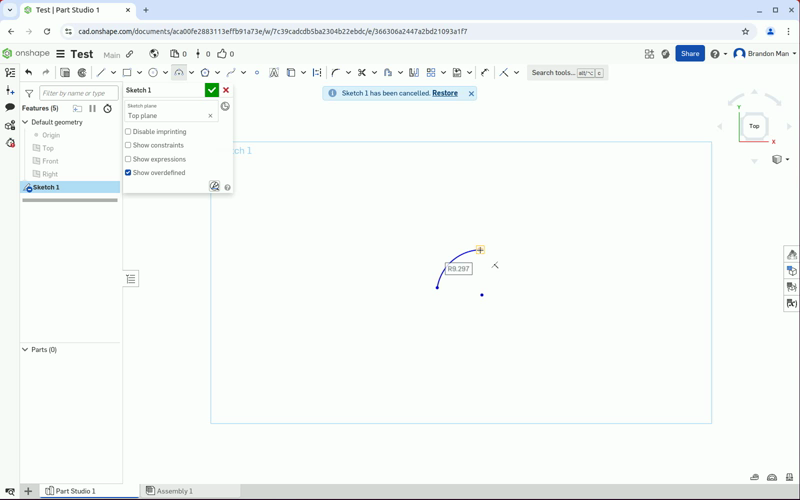
mouse_move(437, 287)
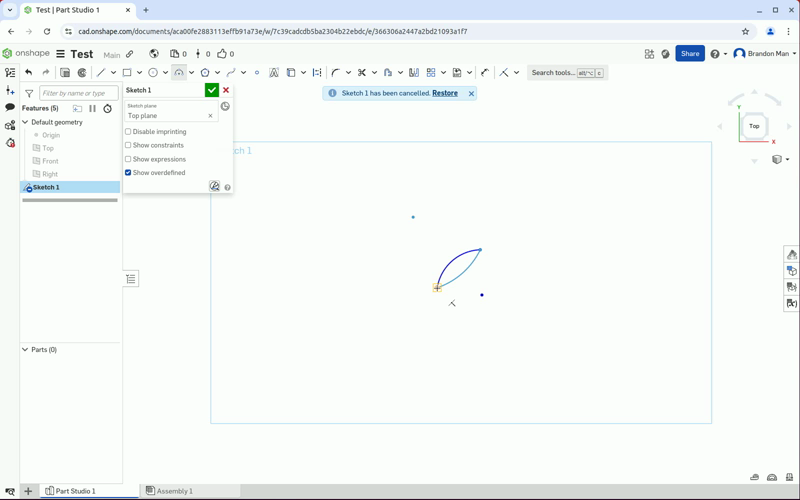
click(437, 287)
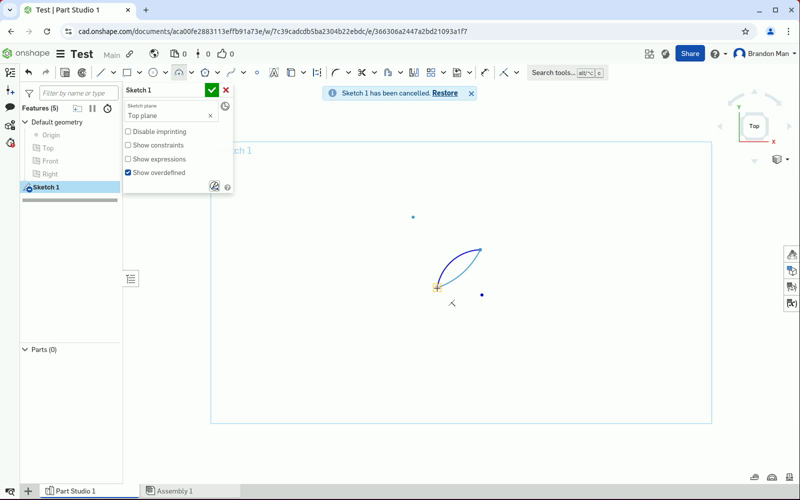
key_down(shift)
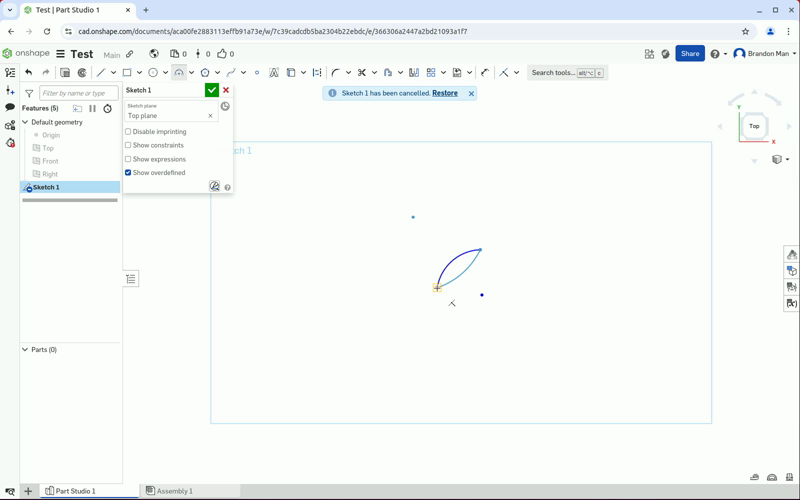
mouse_move(428, 234)
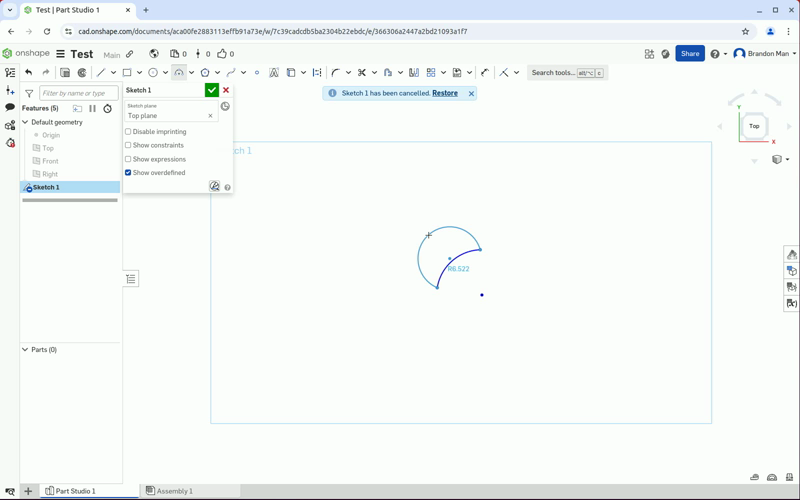
click(428, 234)
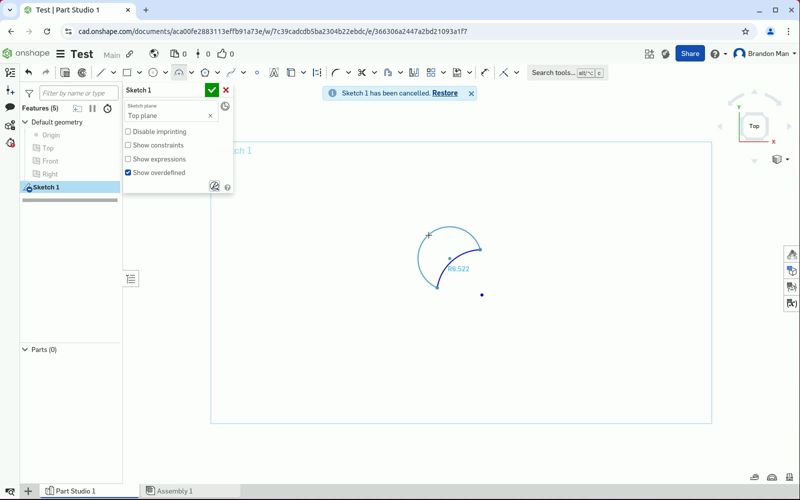
key_up(shift)
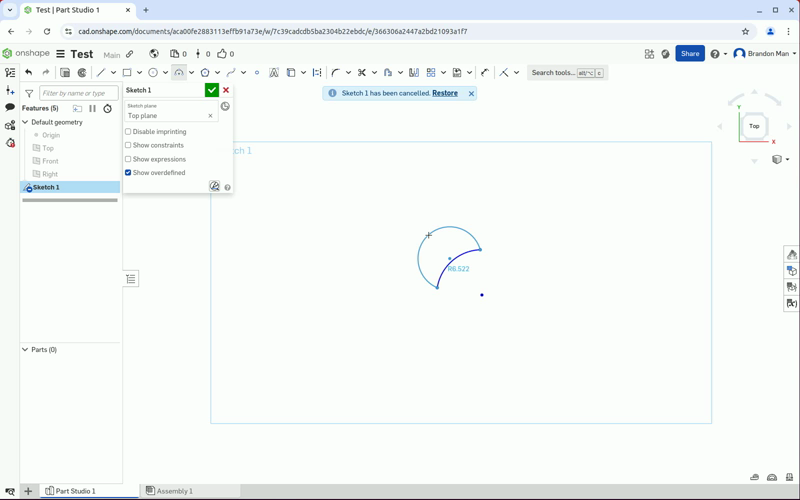
key(esc)
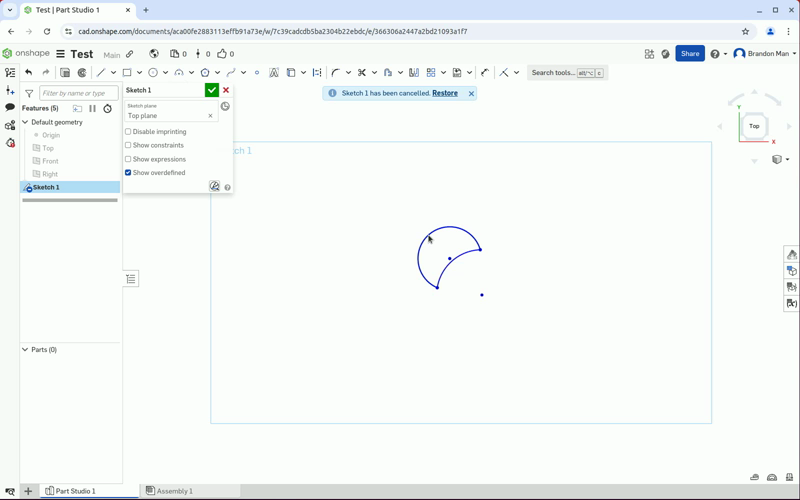
mouse_move(437, 230)
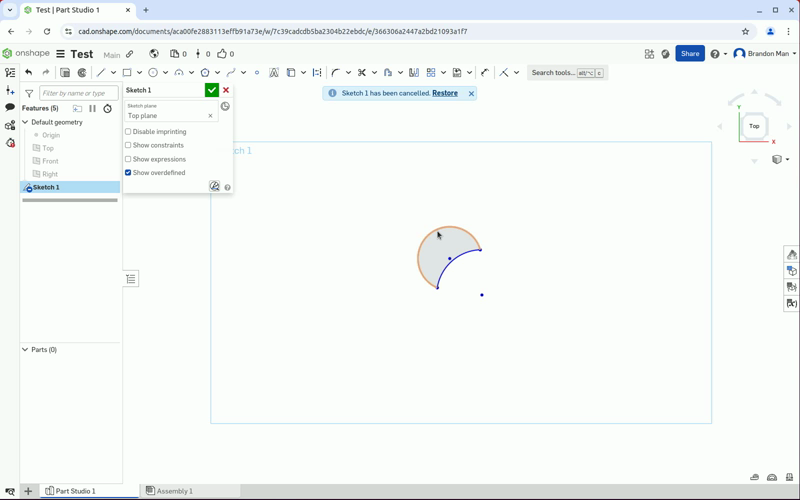
click(437, 230)
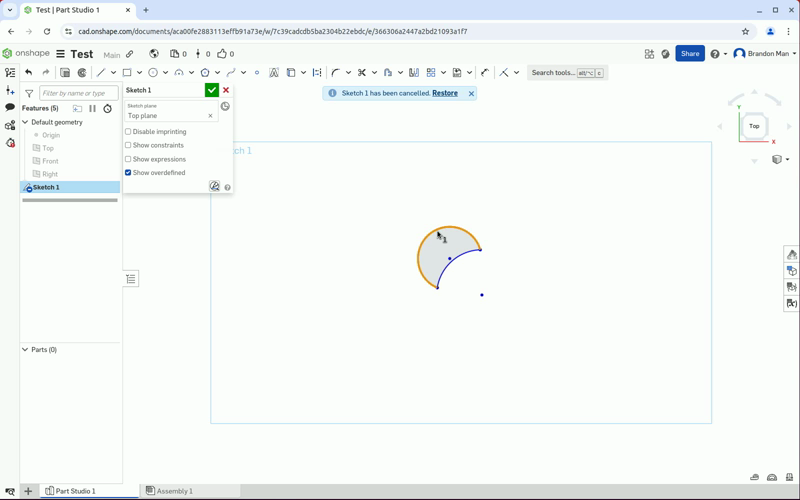
mouse_move(73, 352)
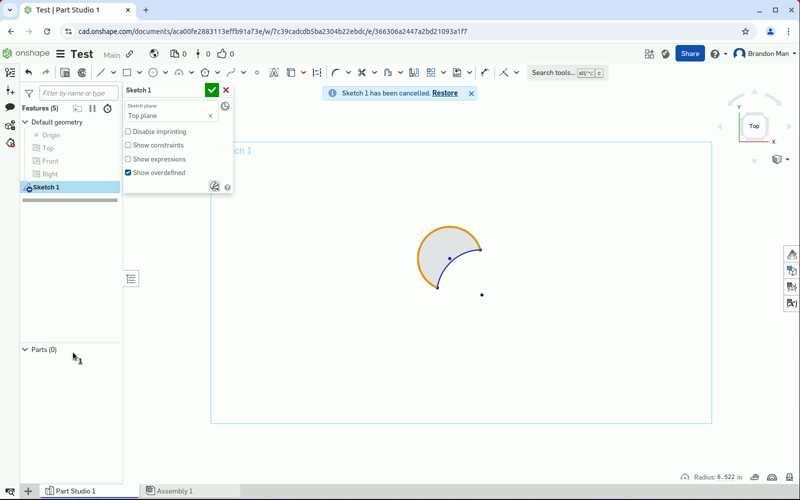
key(shift+y)
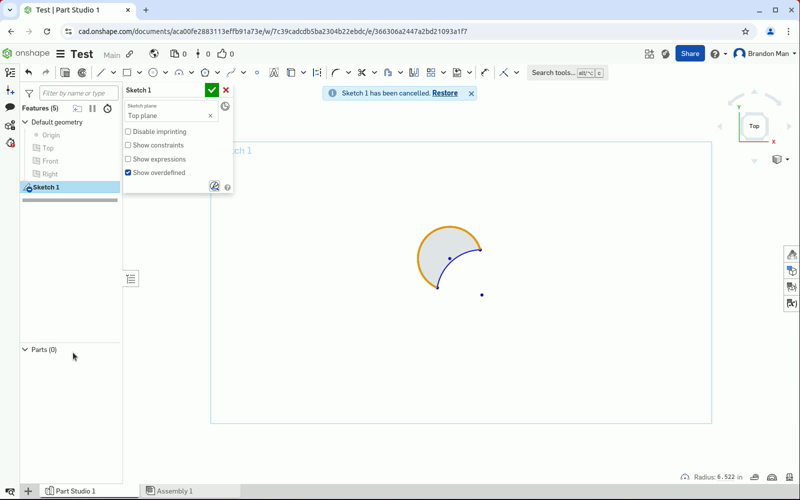
key(shift+e)
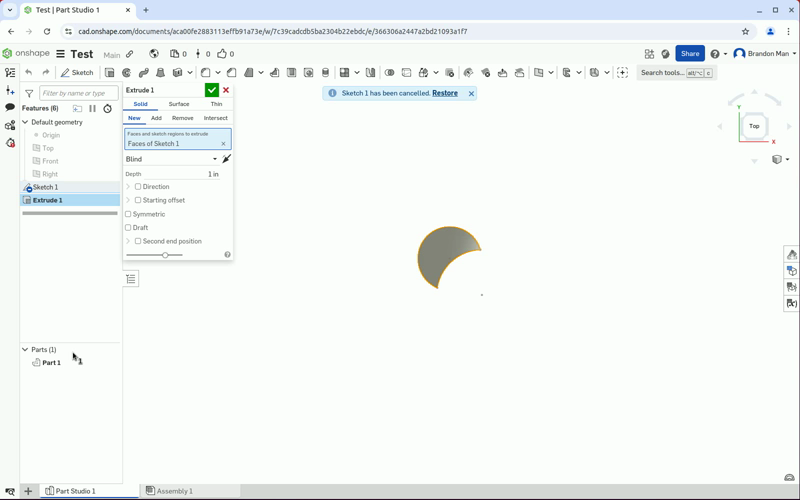
mouse_move(143, 106)
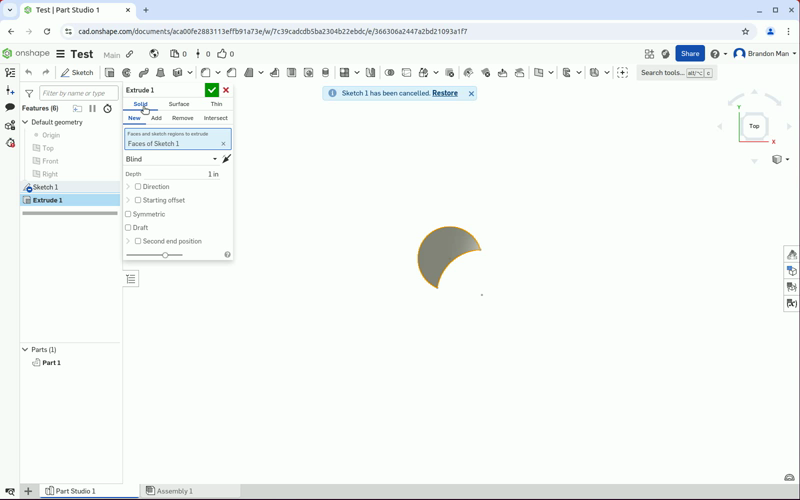
click(143, 106)
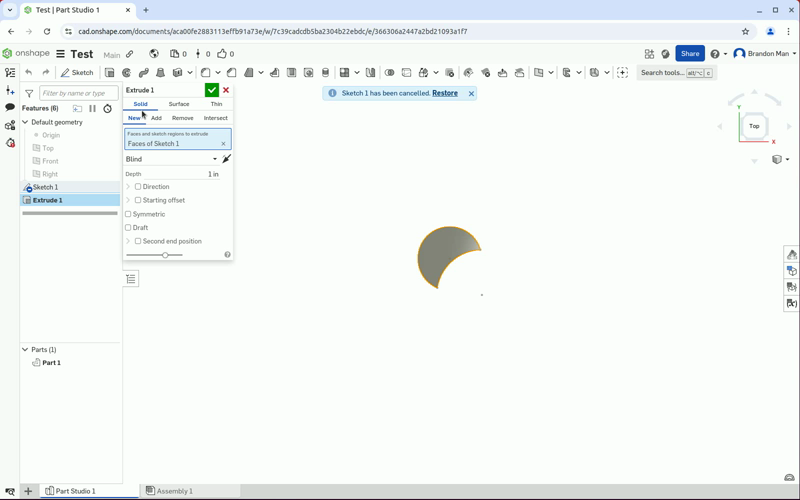
mouse_move(137, 120)
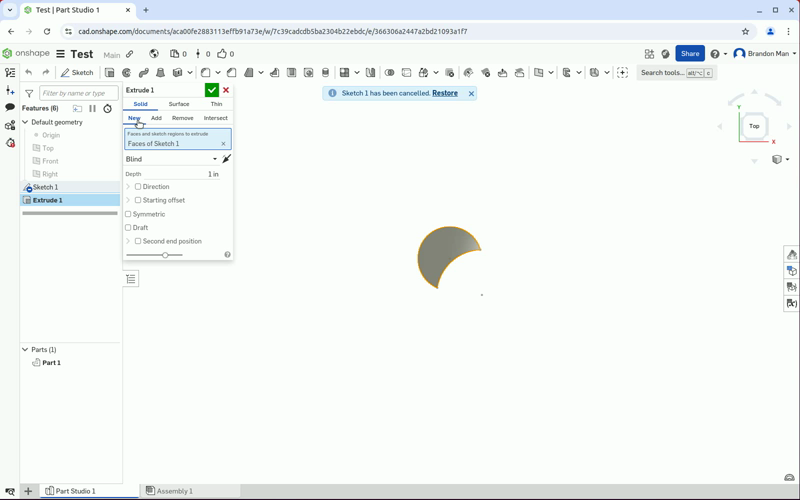
click(137, 120)
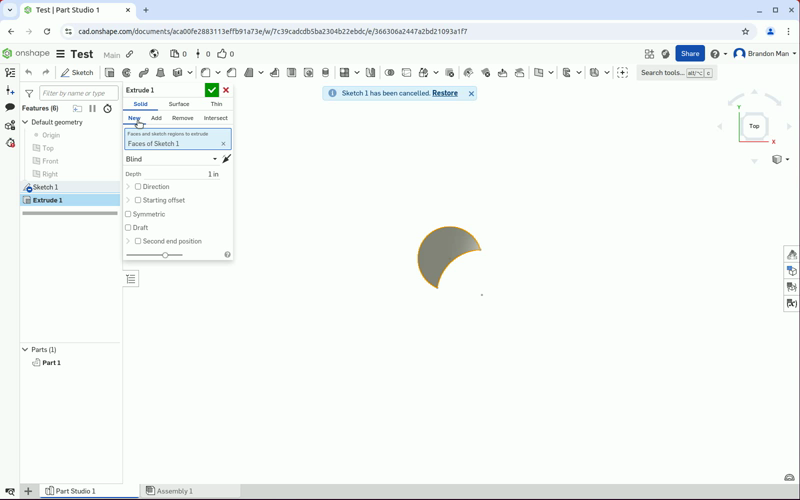
key(tab, 4)
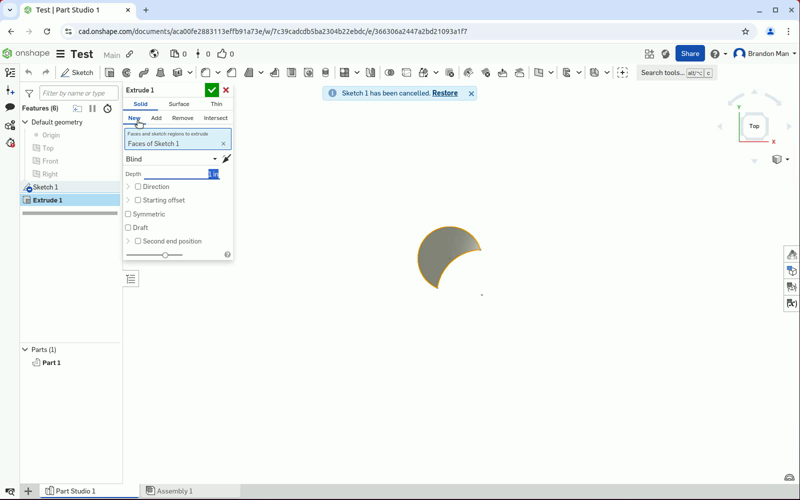
text(5.777)
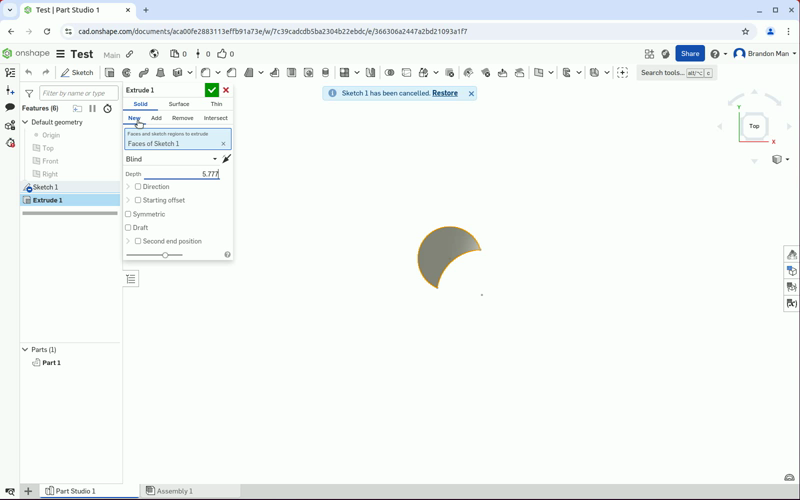
key(enter)
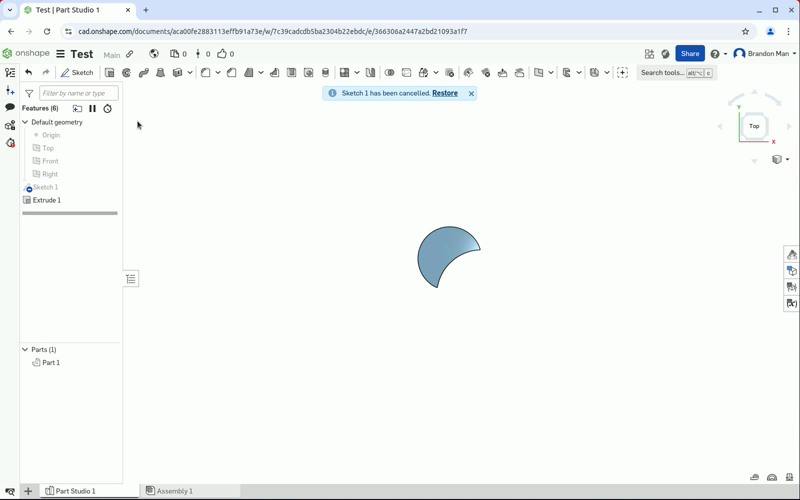
key(shift+h)
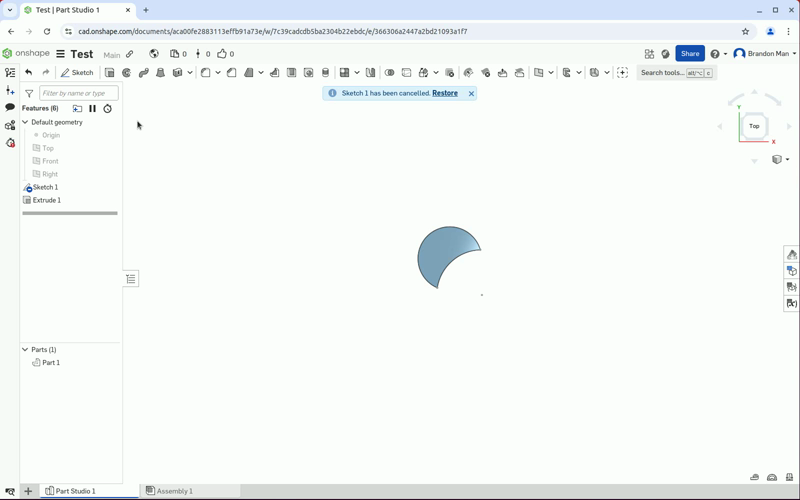
key(shift+h)
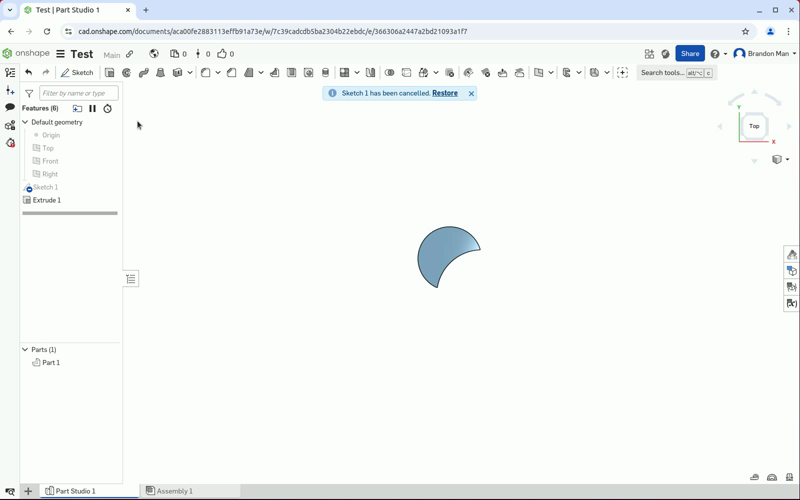
mouse_move(73, 189)
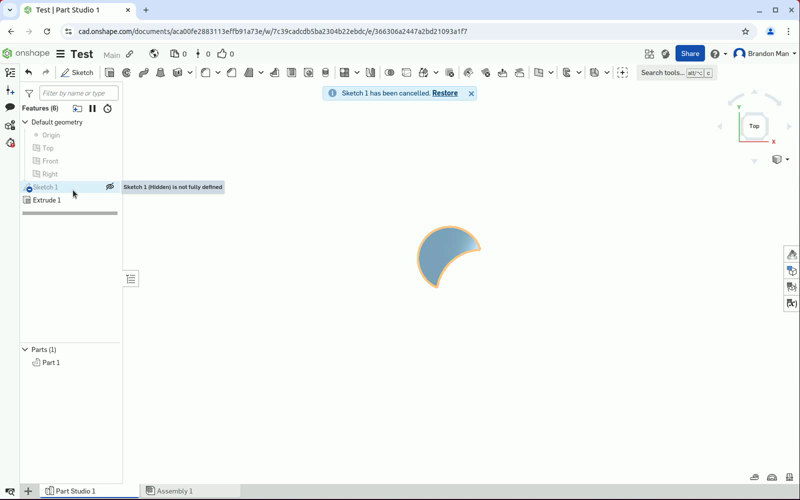
click(73, 189)
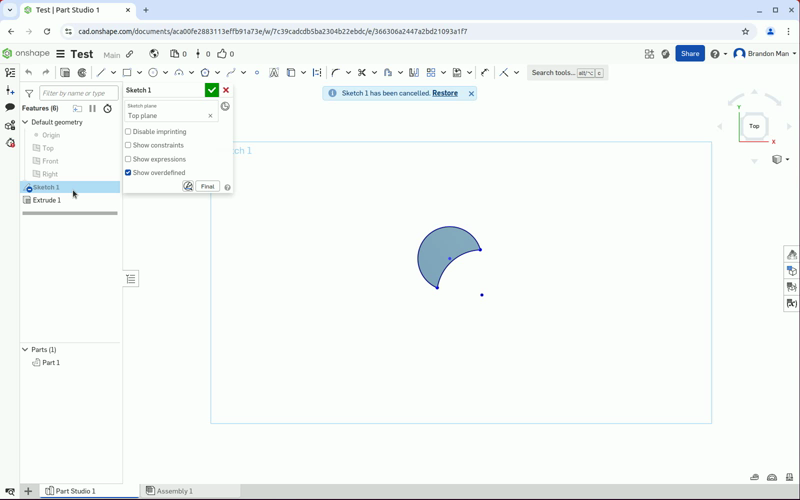
mouse_move(229, 92)
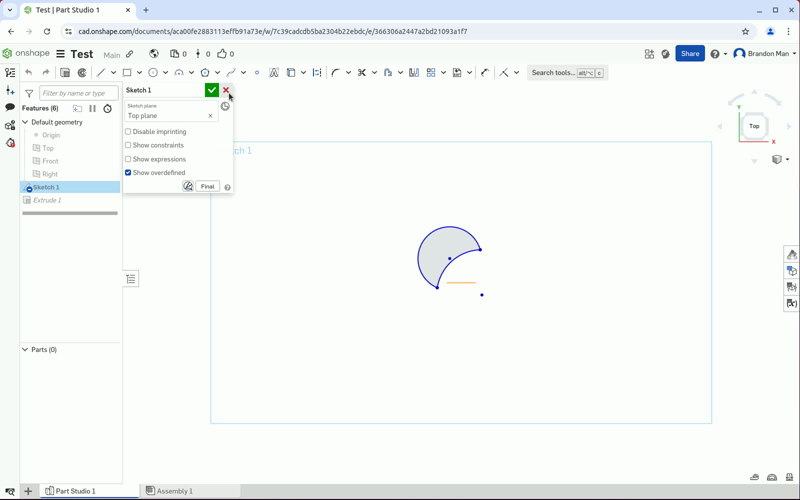
click(229, 92)
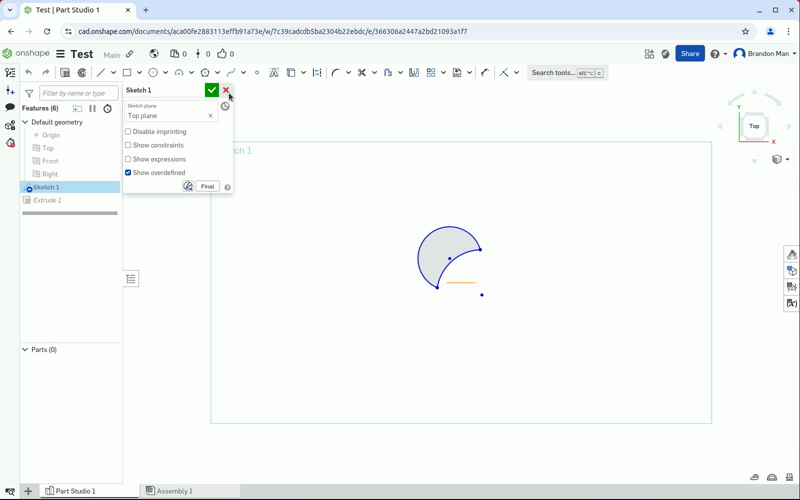
key(shift+s)
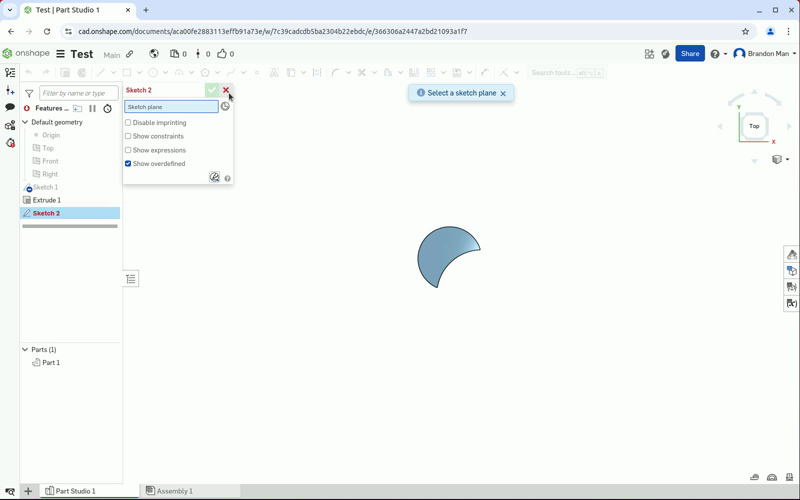
mouse_move(73, 150)
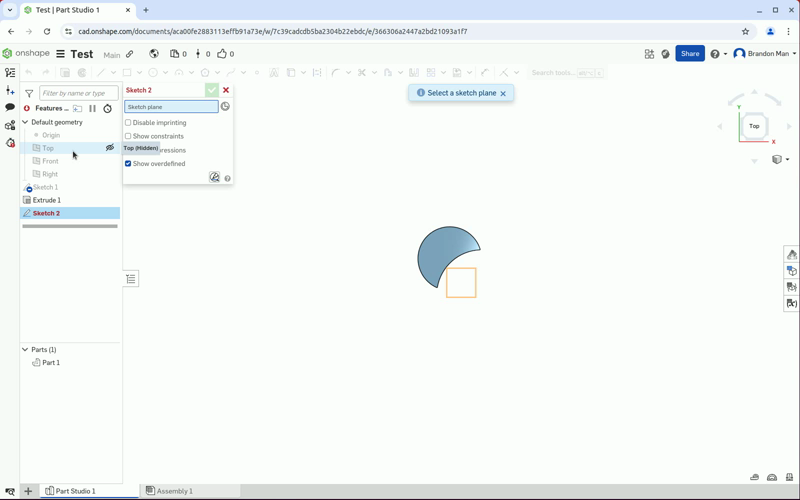
click(73, 150)
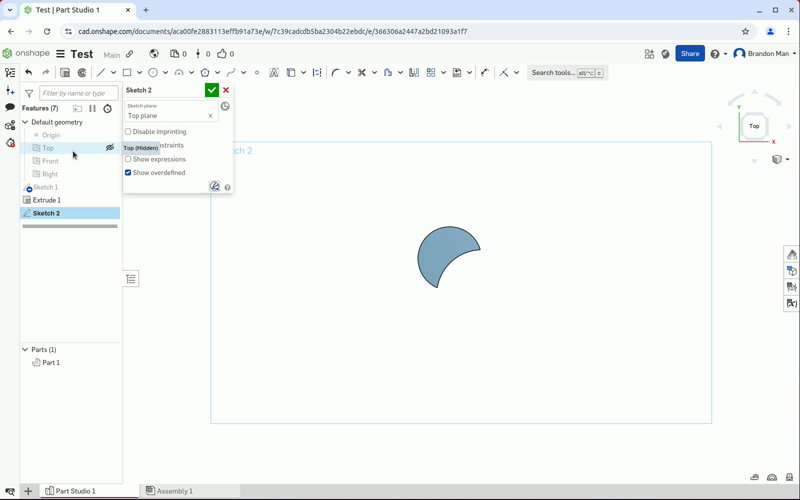
mouse_move(73, 352)
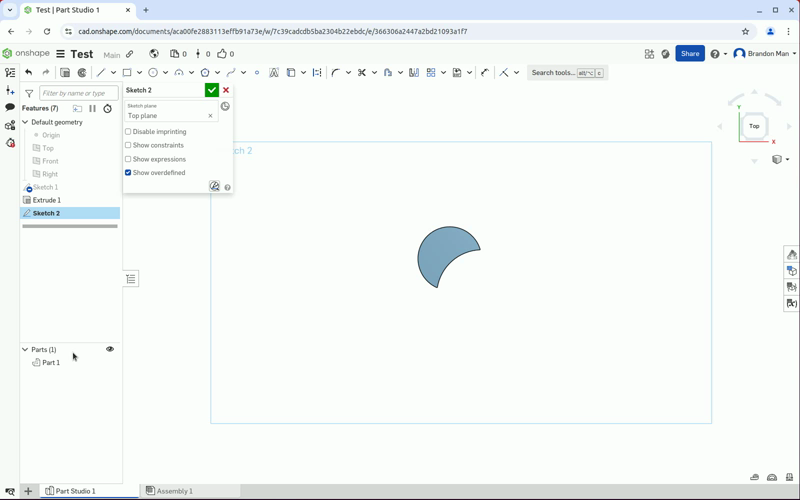
key(y)
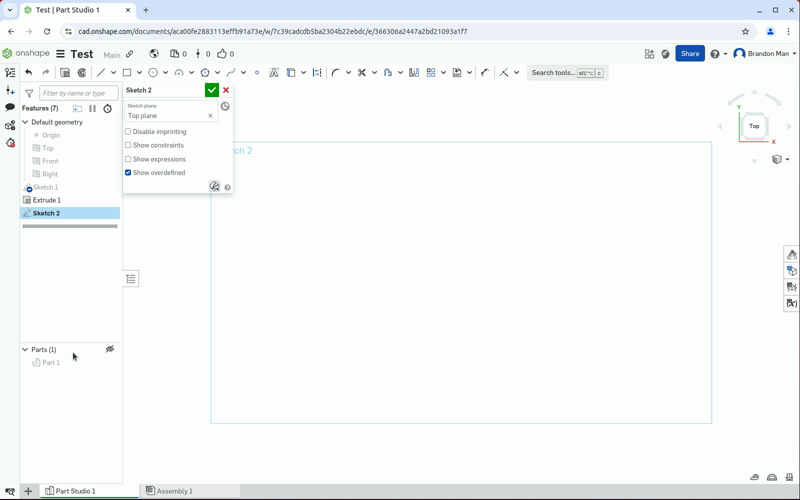
key(a)
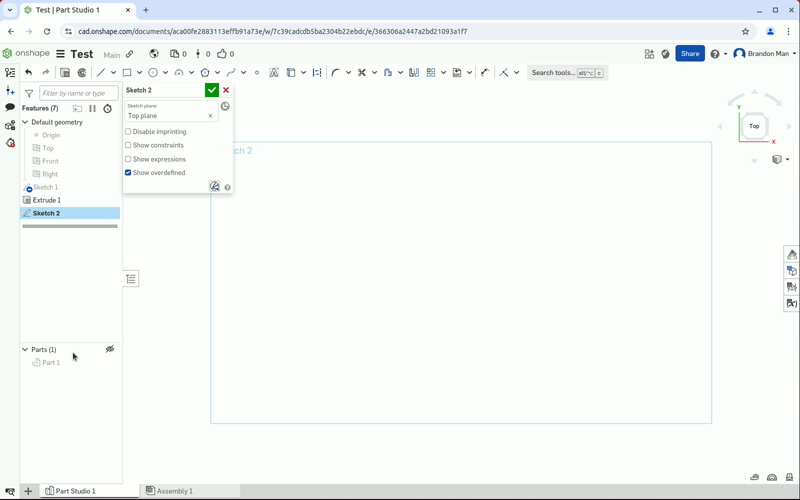
key_down(shift)
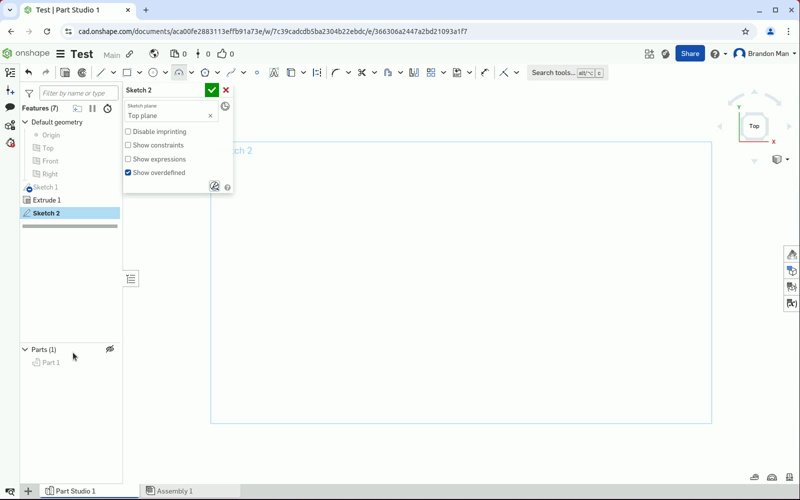
mouse_move(437, 287)
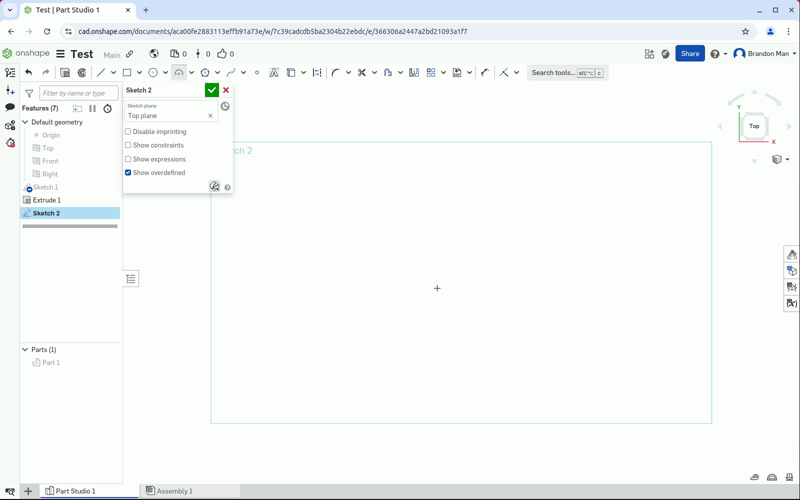
click(437, 287)
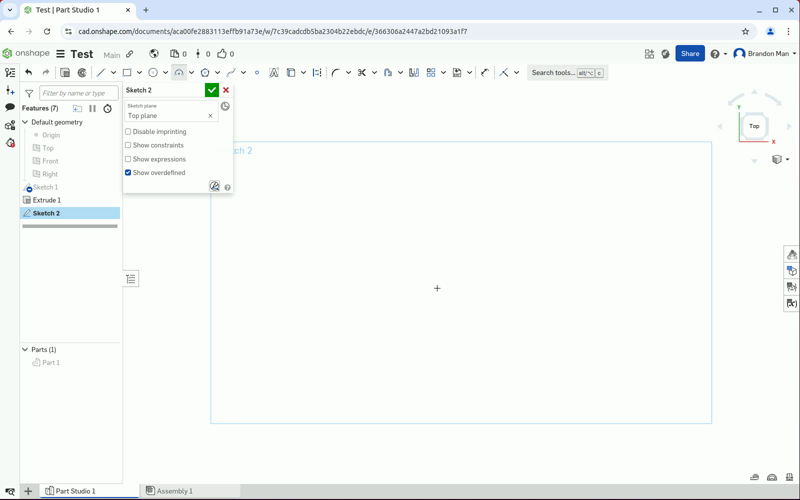
key_up(shift)
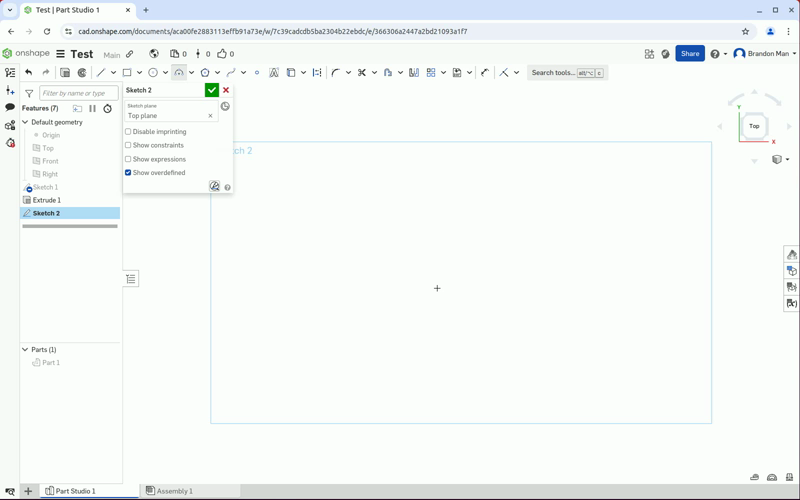
key_down(shift)
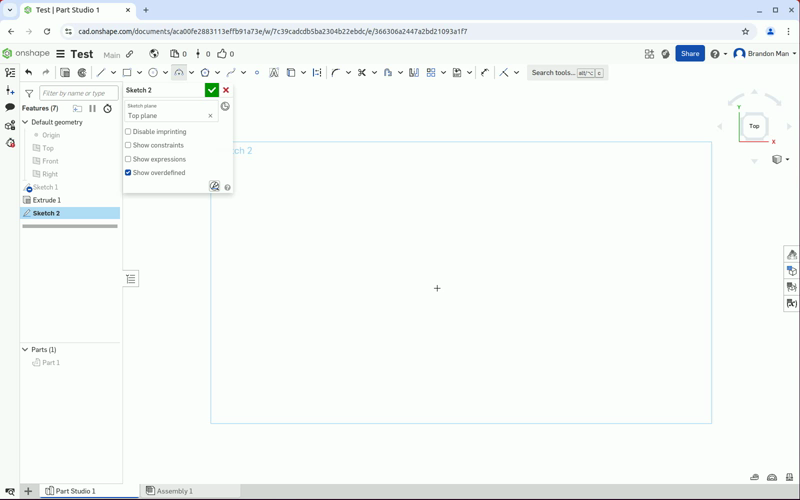
mouse_move(479, 250)
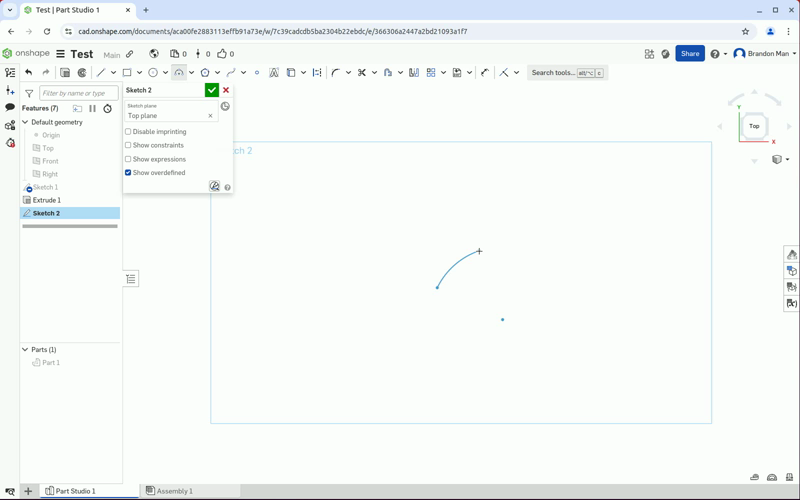
click(479, 250)
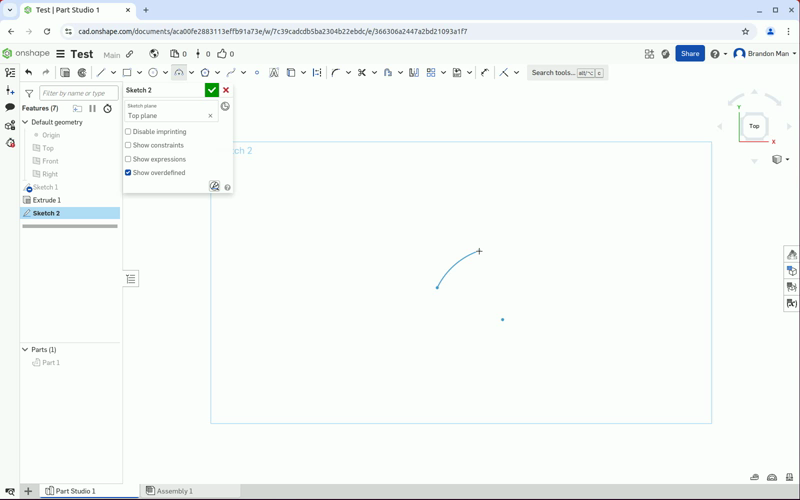
mouse_move(510, 327)
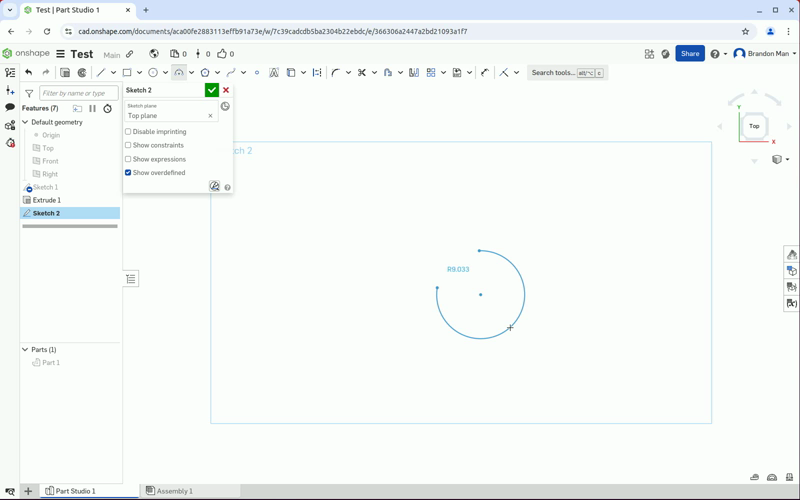
click(510, 327)
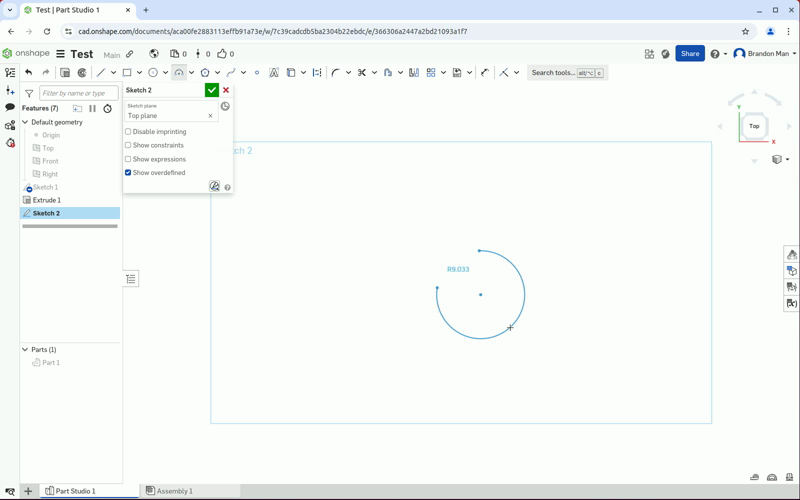
key_up(shift)
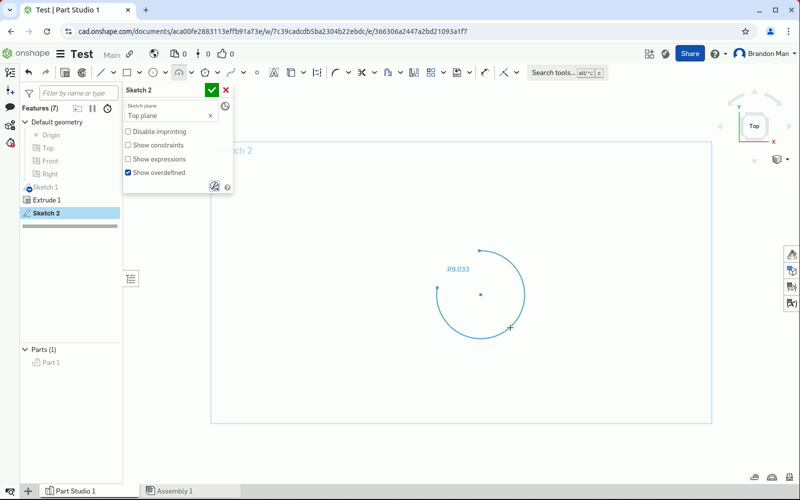
mouse_move(479, 250)
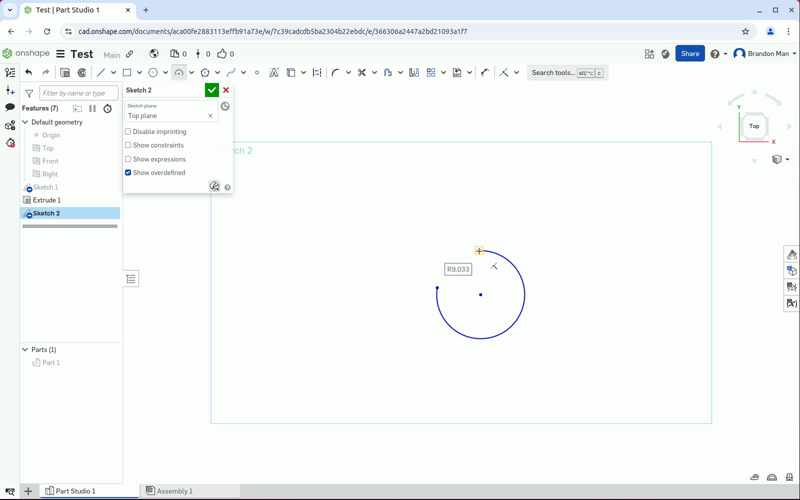
click(479, 250)
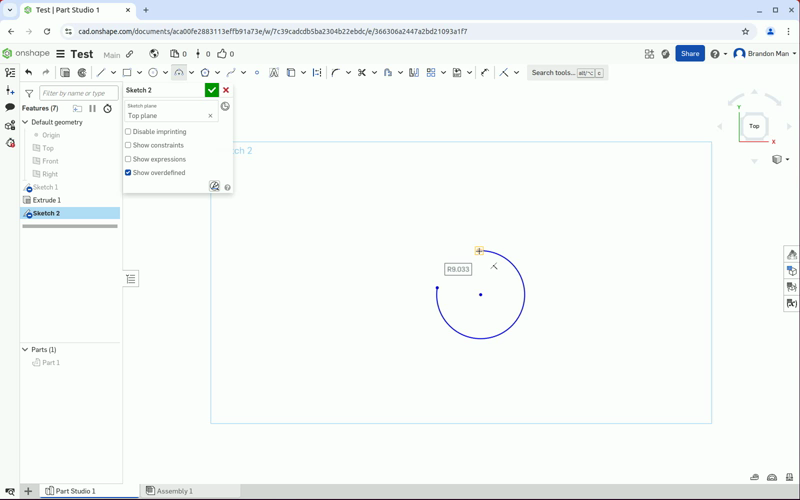
mouse_move(437, 287)
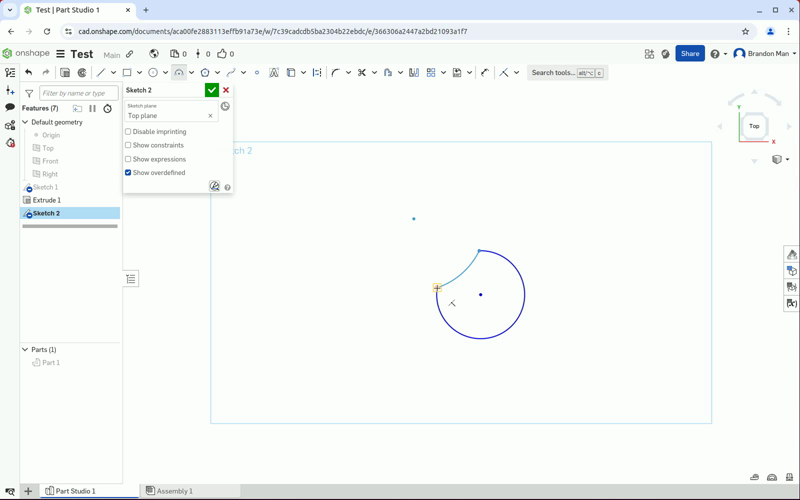
click(437, 287)
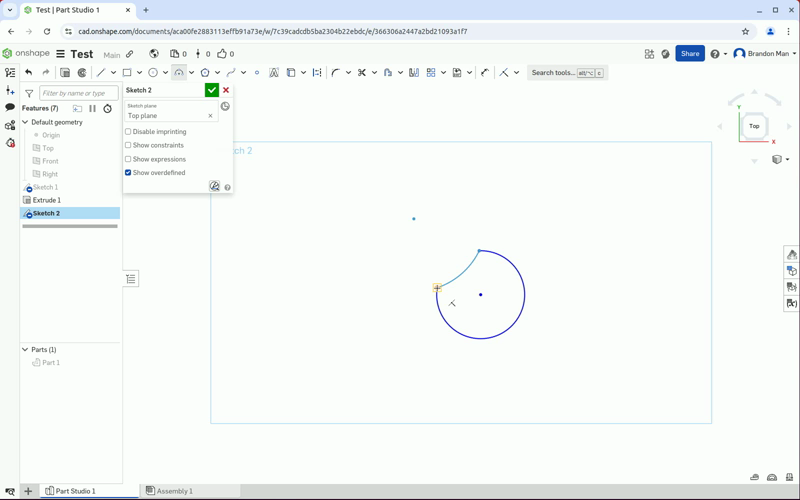
key_down(shift)
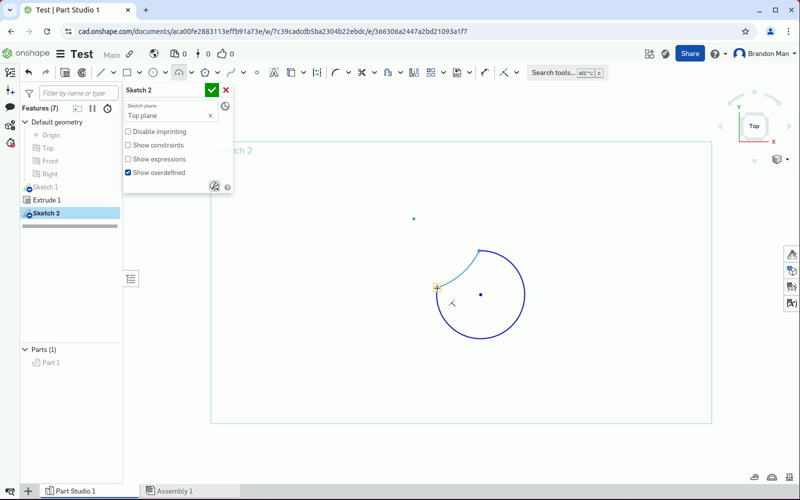
mouse_move(470, 282)
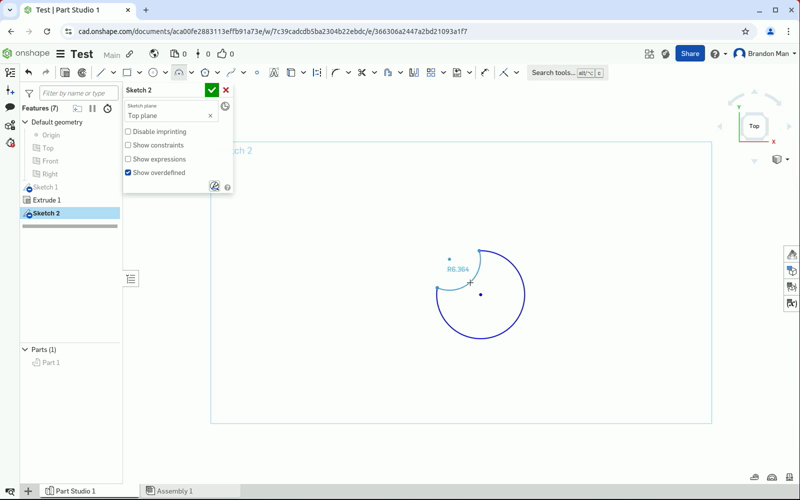
click(470, 282)
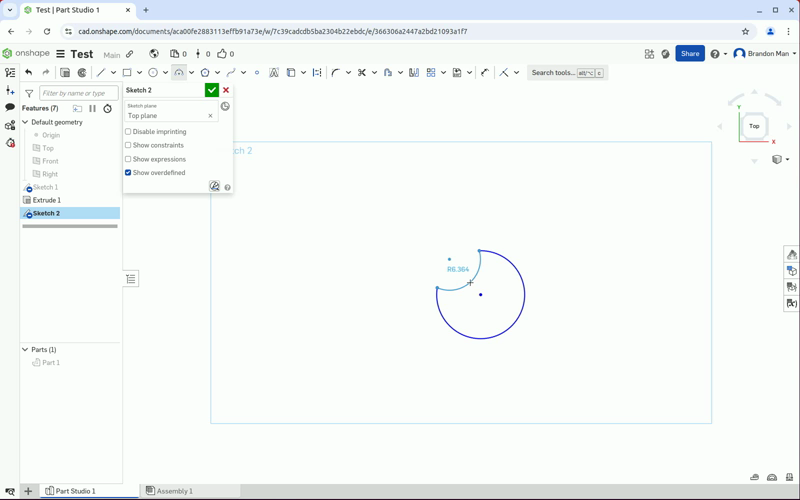
key_up(shift)
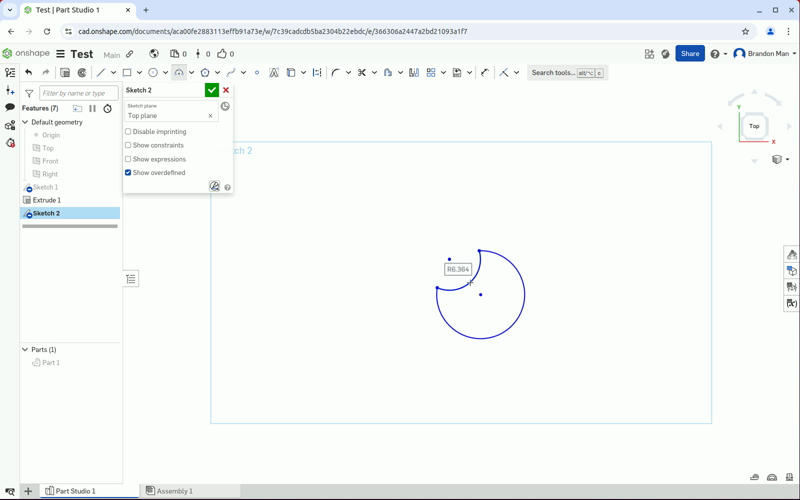
key(esc)
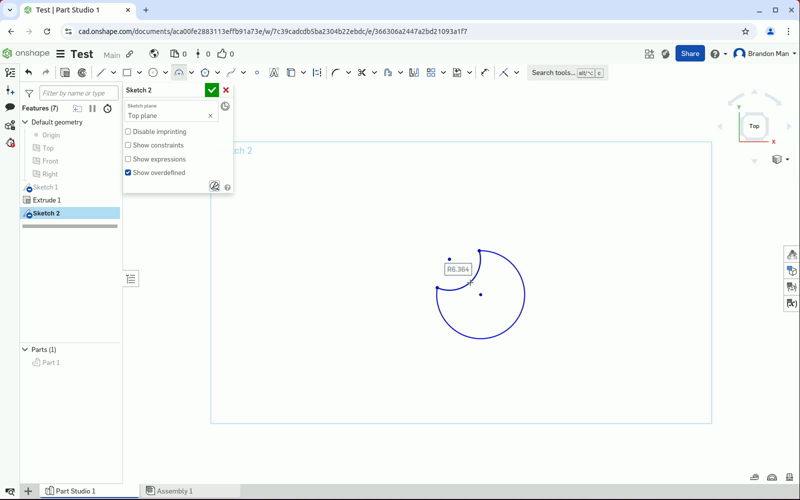
mouse_move(481, 324)
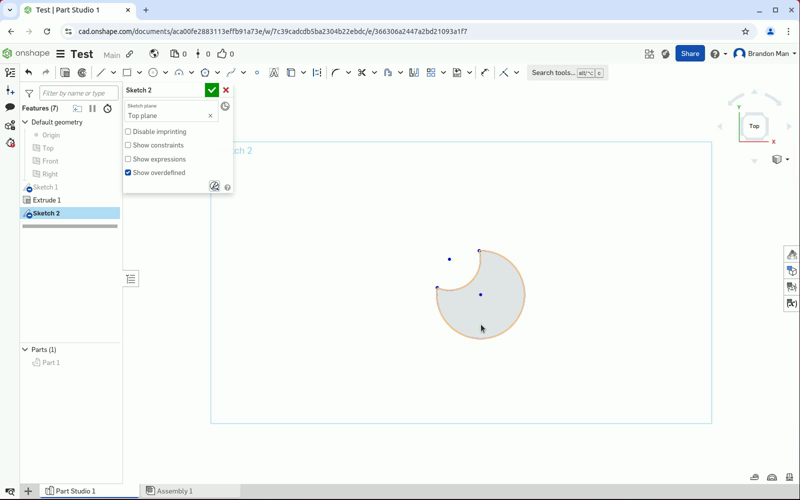
click(481, 324)
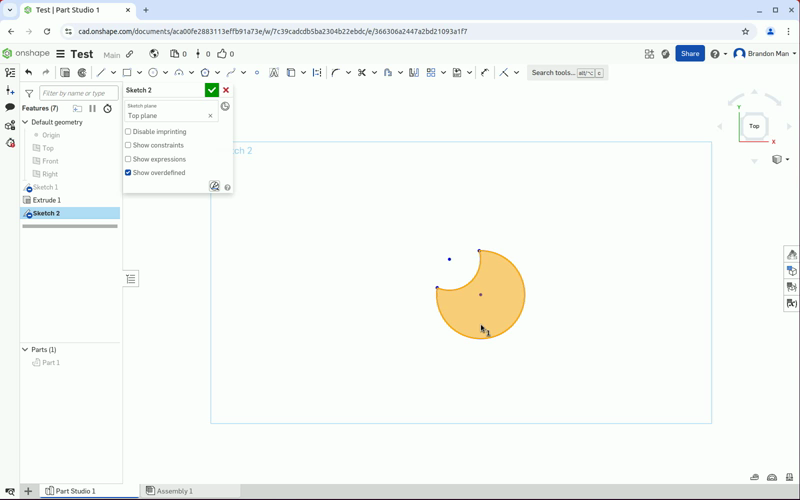
mouse_move(73, 352)
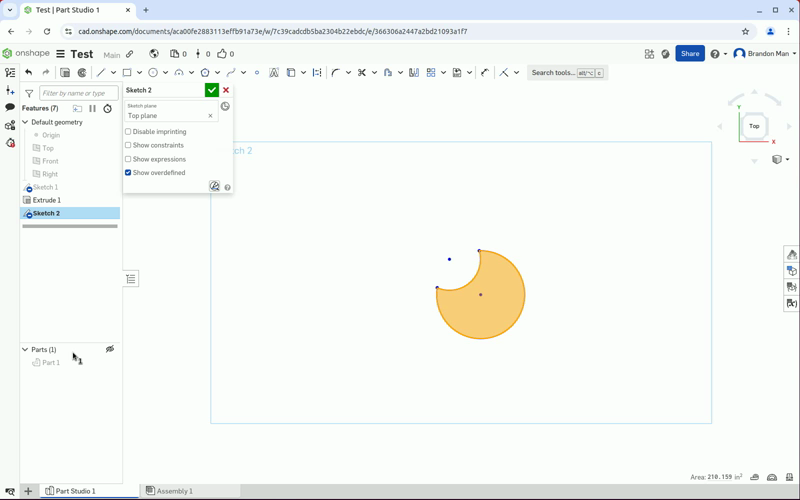
key(shift+y)
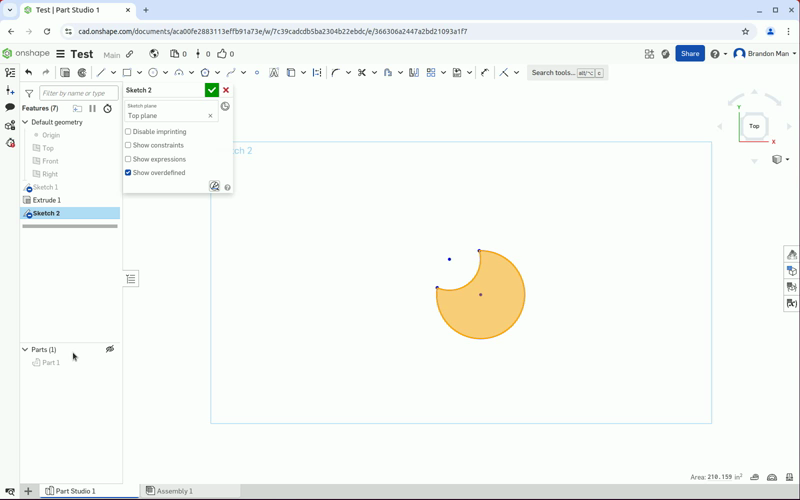
key(shift+e)
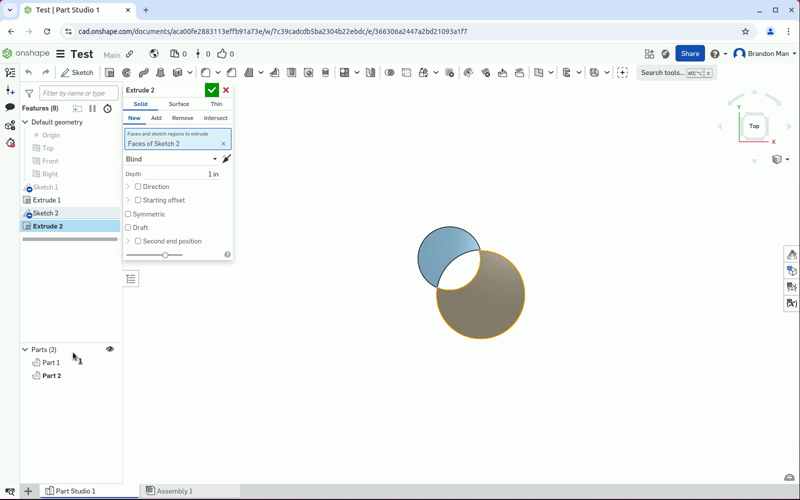
mouse_move(143, 106)
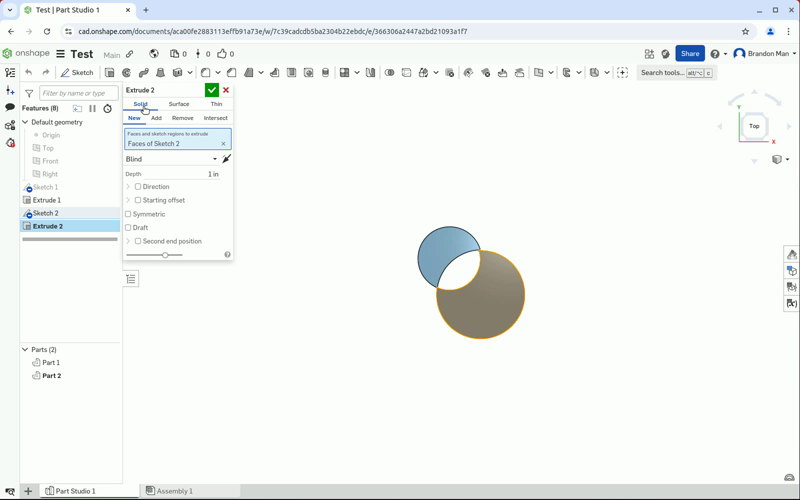
click(143, 106)
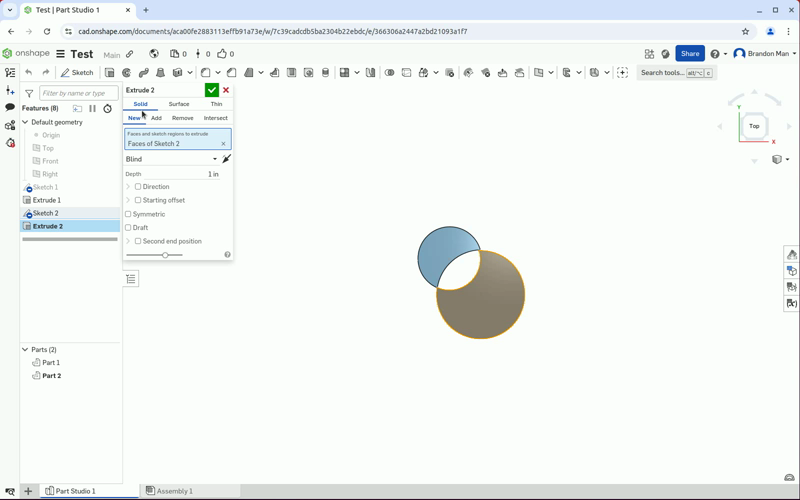
mouse_move(137, 120)
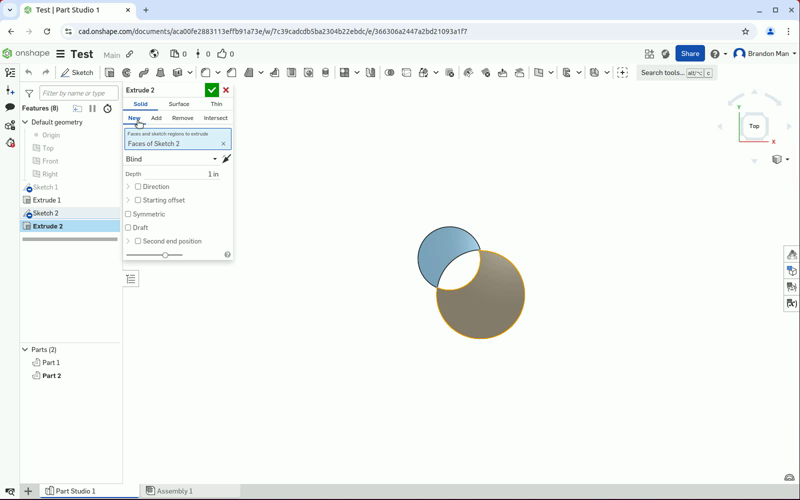
click(137, 120)
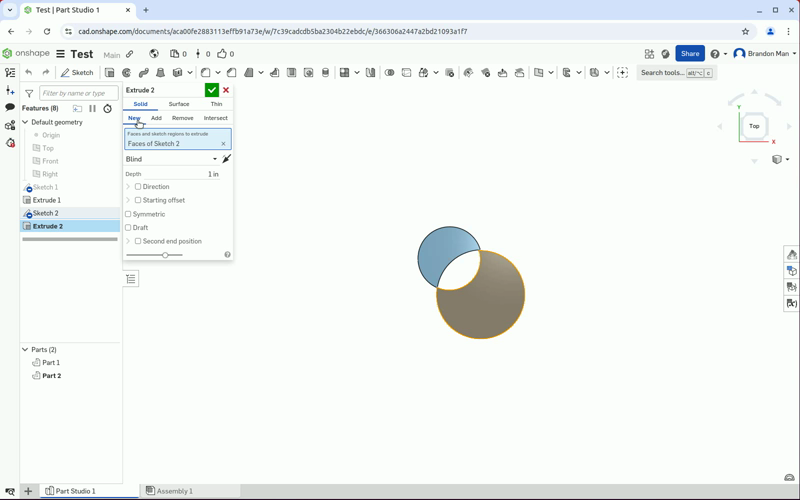
key(tab, 4)
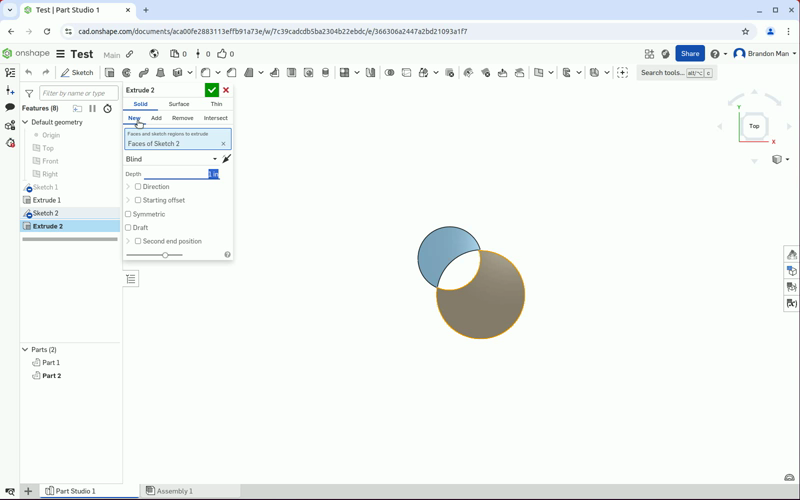
text(5.777)
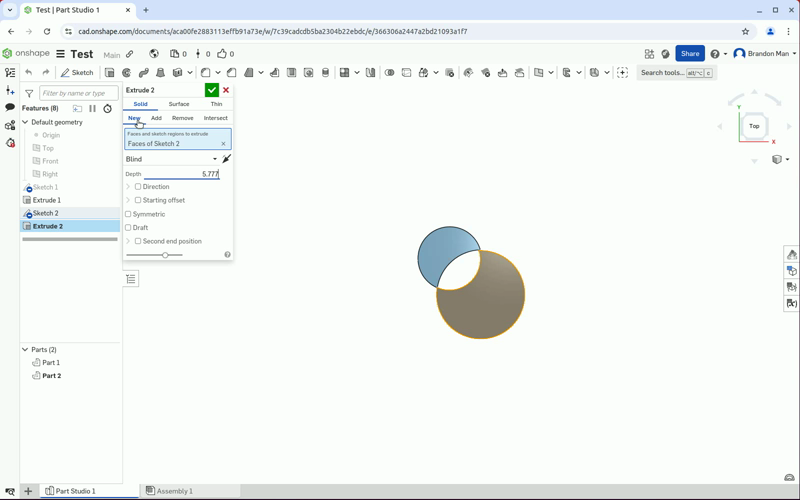
key(enter)
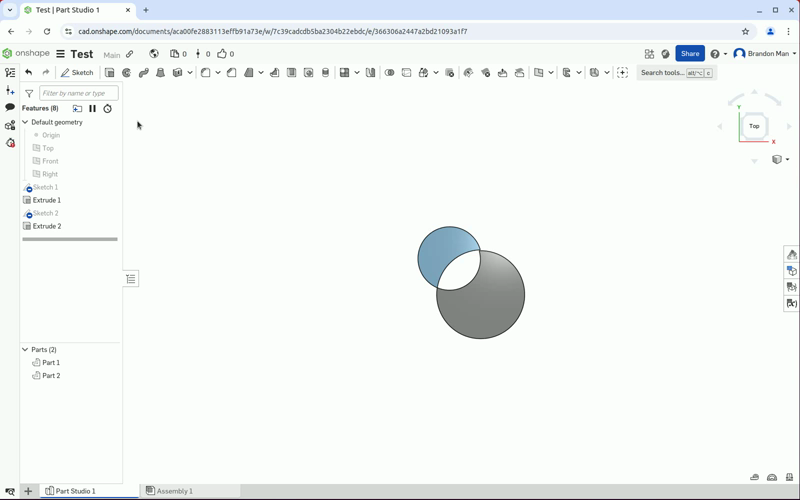
key(shift+h)
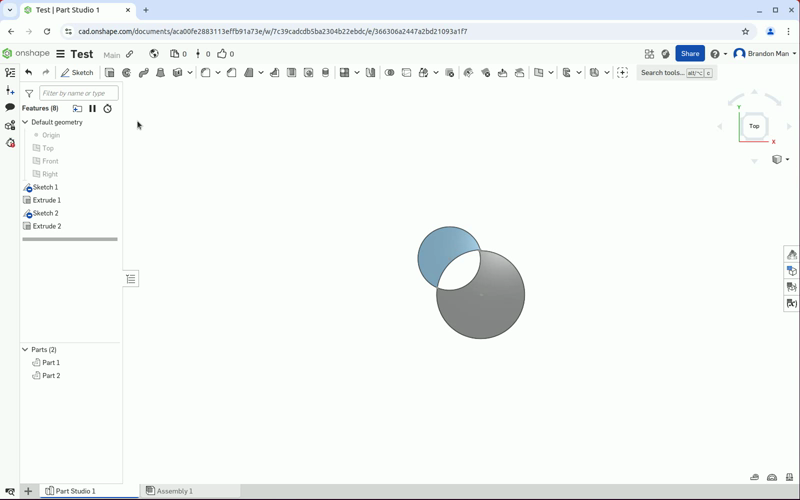
key(shift+h)
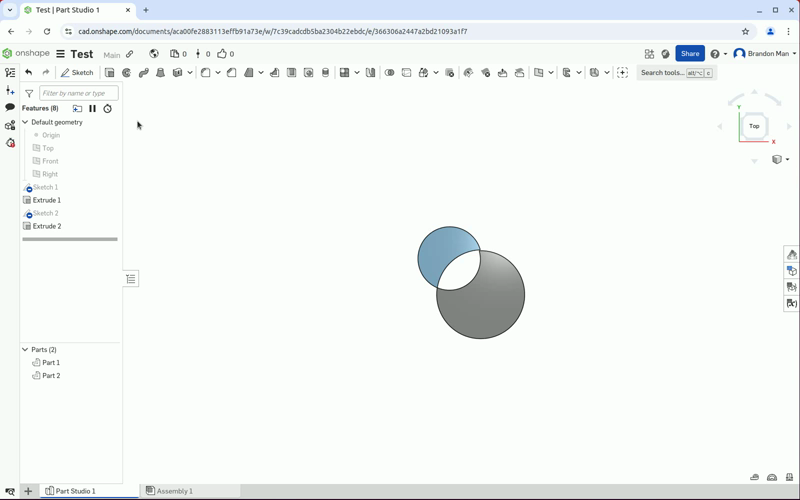
mouse_move(73, 189)
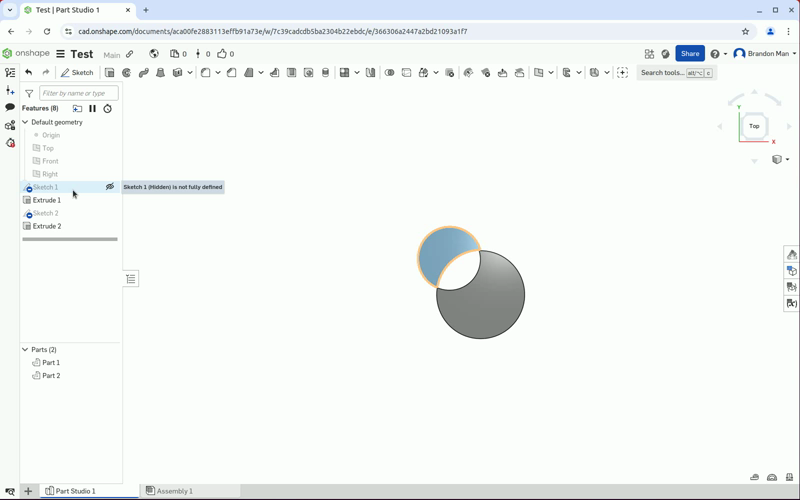
click(73, 189)
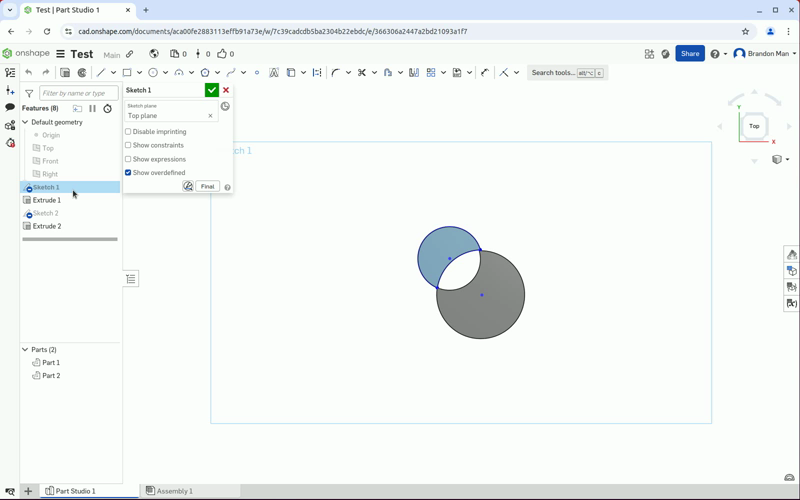
mouse_move(229, 92)
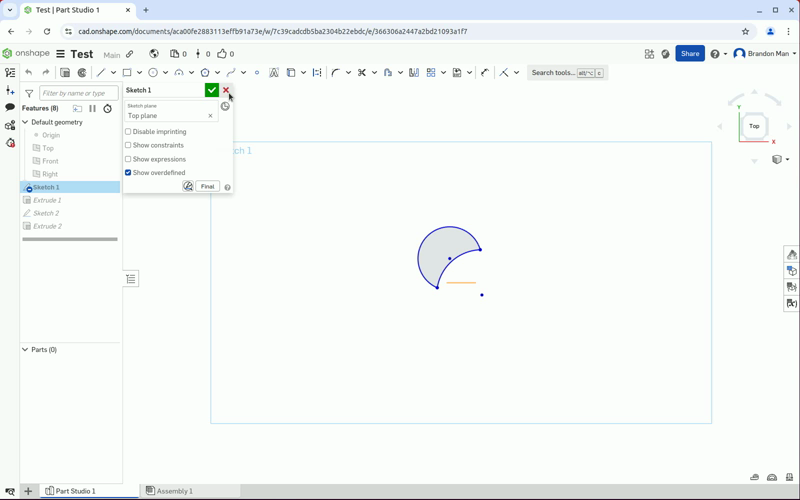
click(229, 92)
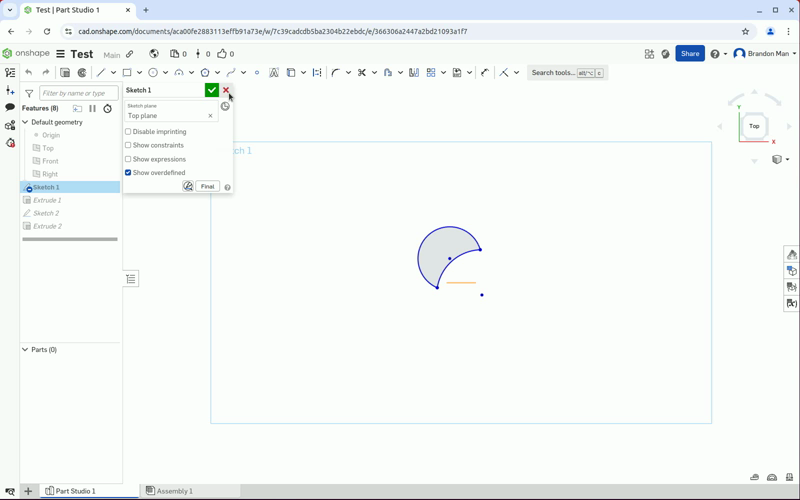
key(shift+s)
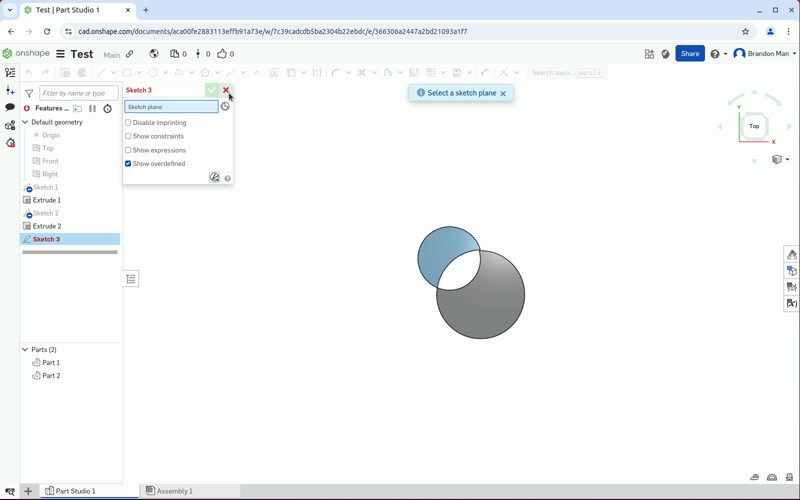
mouse_move(73, 150)
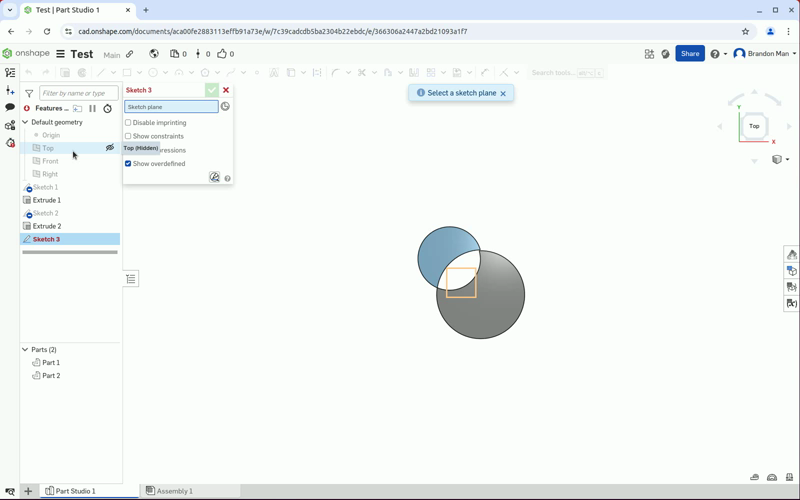
click(73, 150)
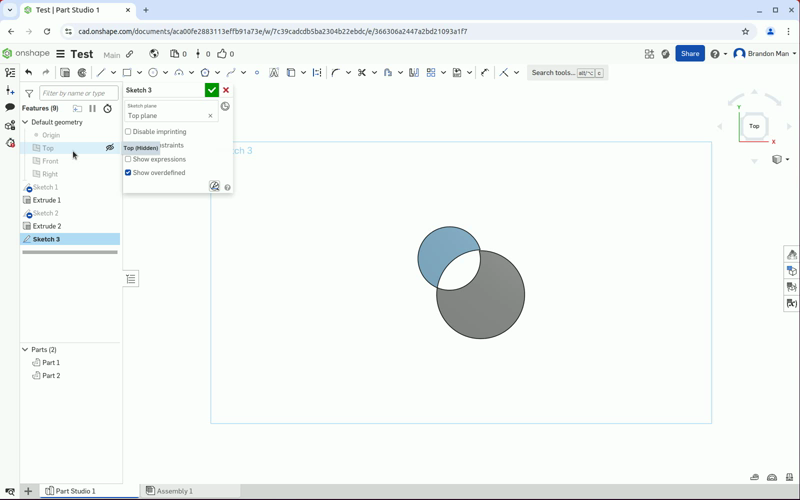
mouse_move(73, 352)
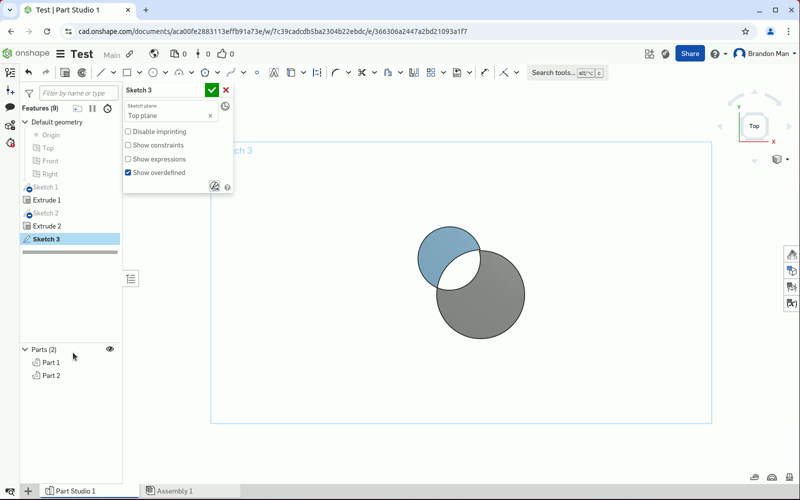
key(y)
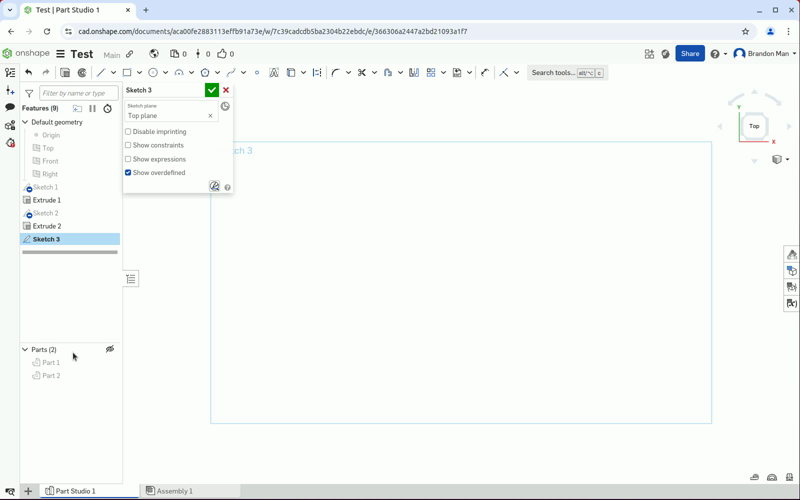
key(a)
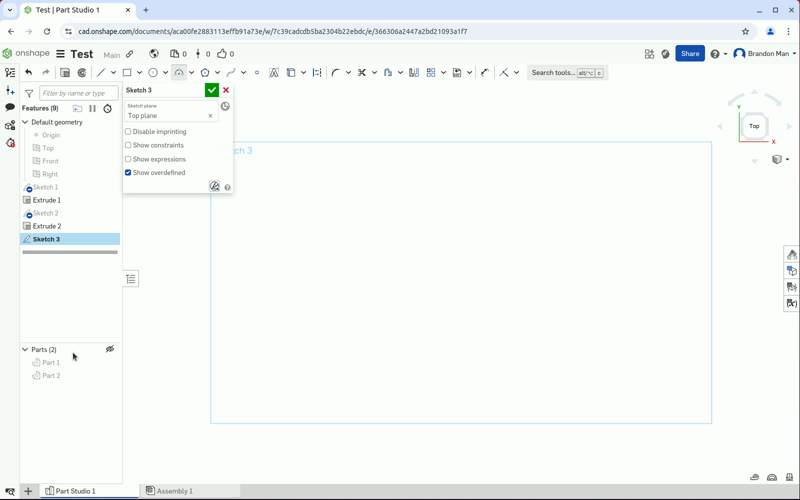
key_down(shift)
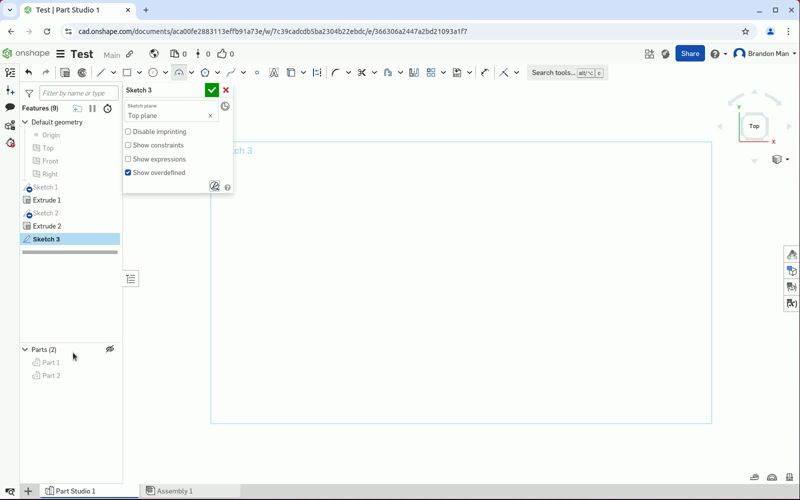
mouse_move(498, 201)
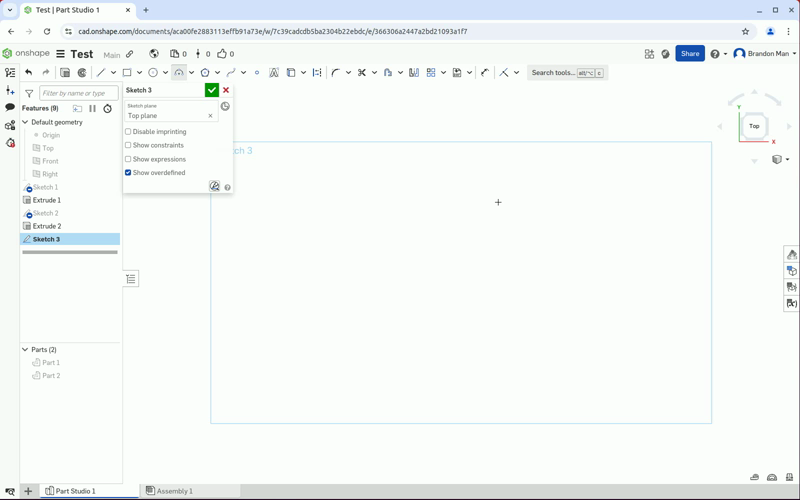
click(498, 201)
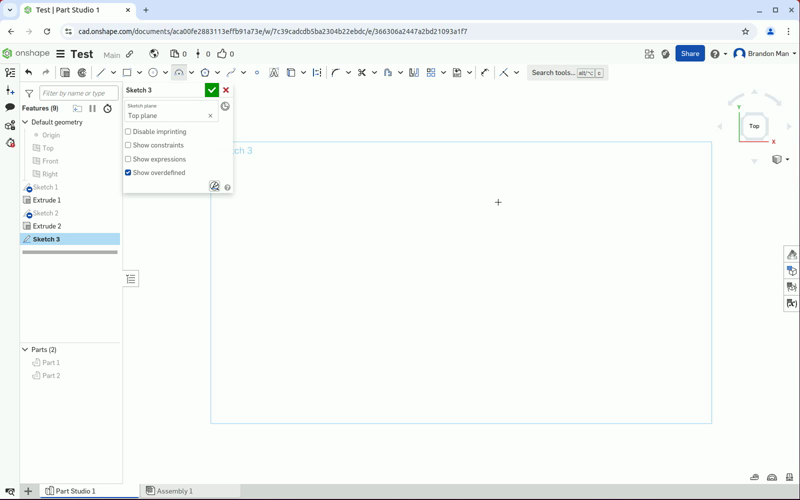
key_up(shift)
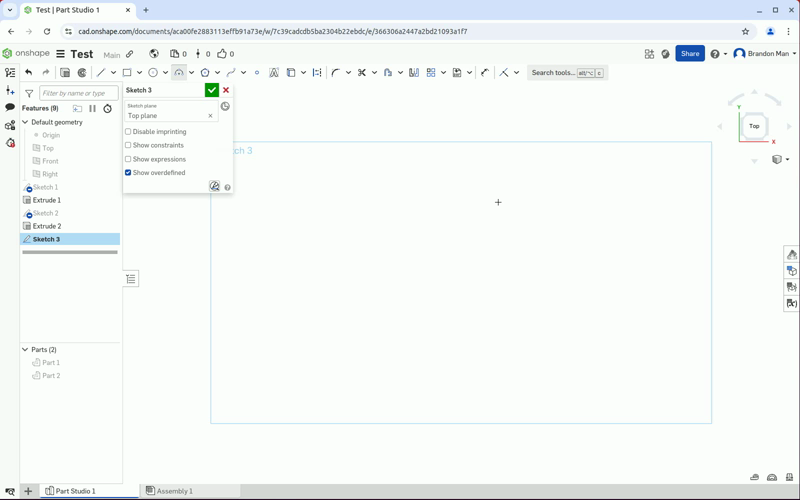
key_down(shift)
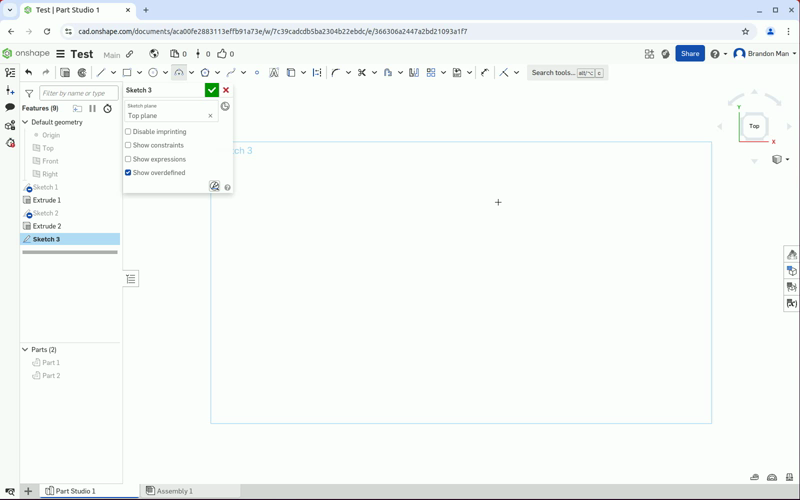
mouse_move(551, 201)
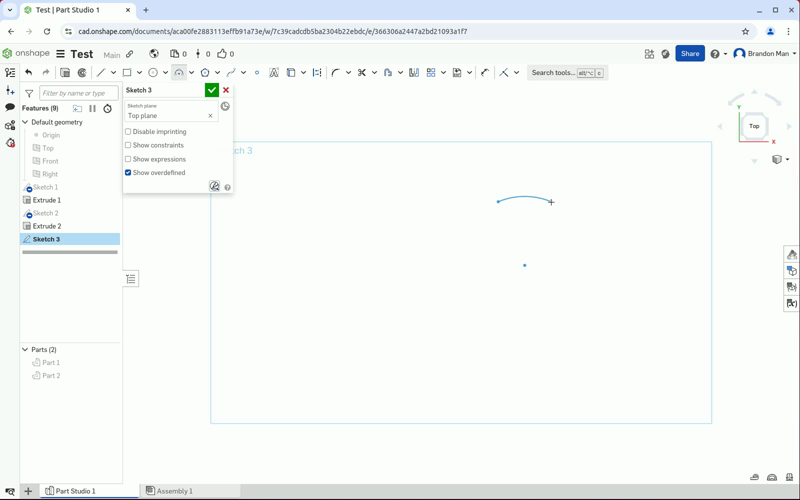
click(551, 201)
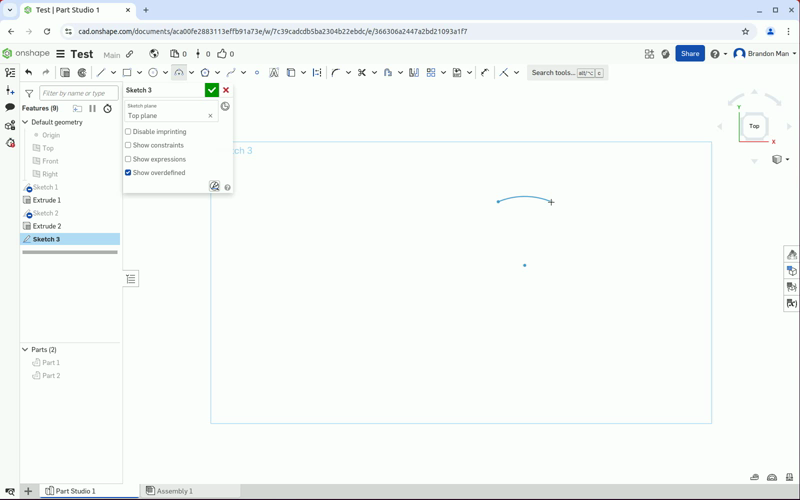
mouse_move(524, 239)
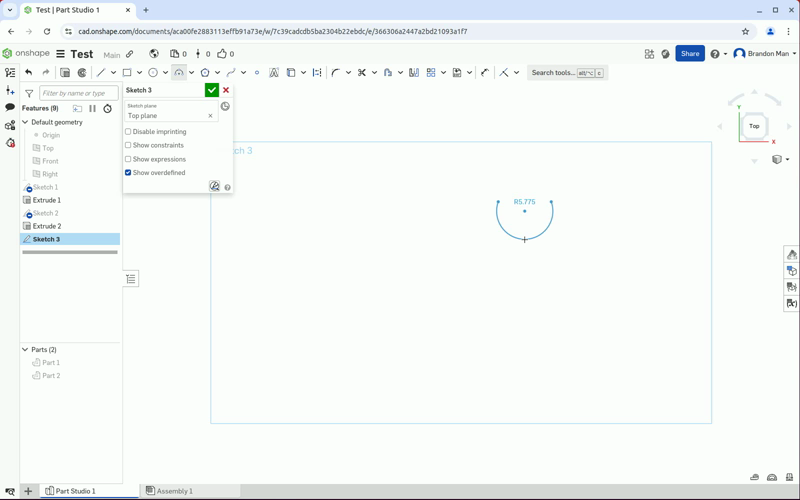
click(524, 239)
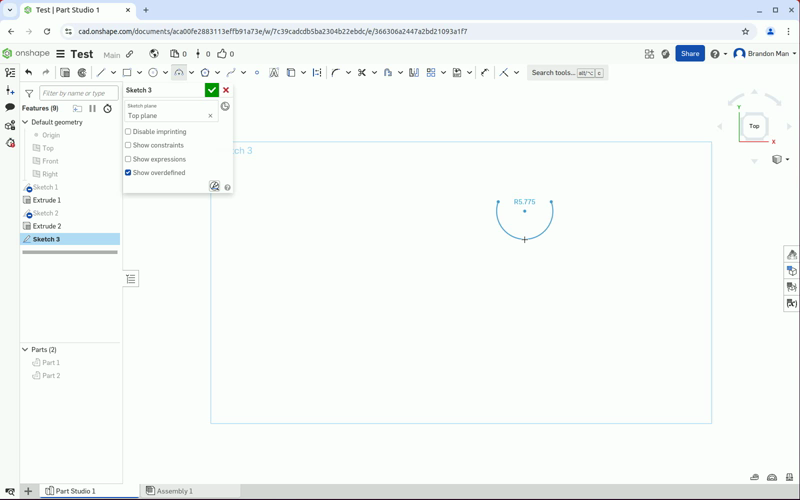
key_up(shift)
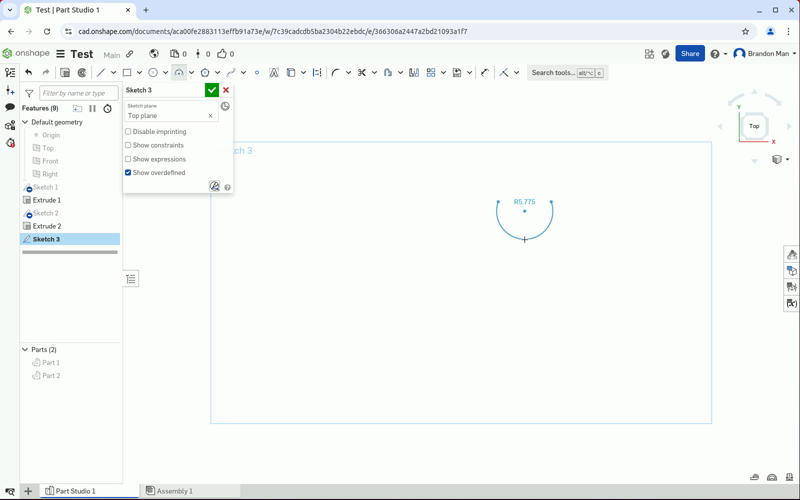
mouse_move(551, 201)
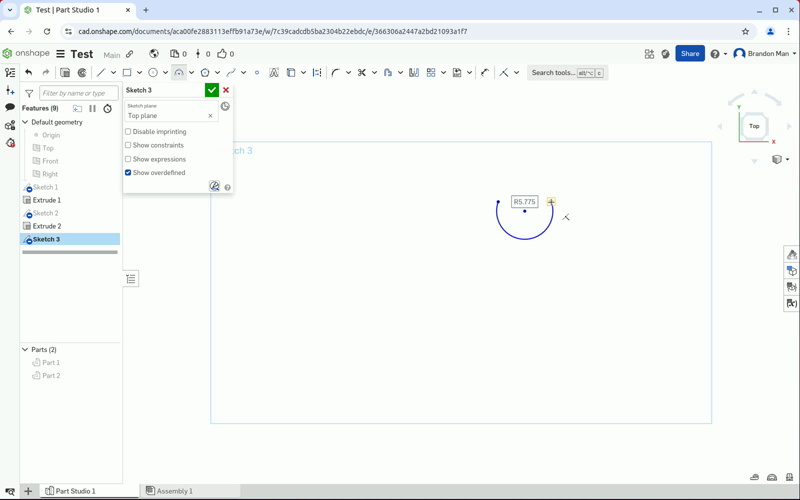
click(551, 201)
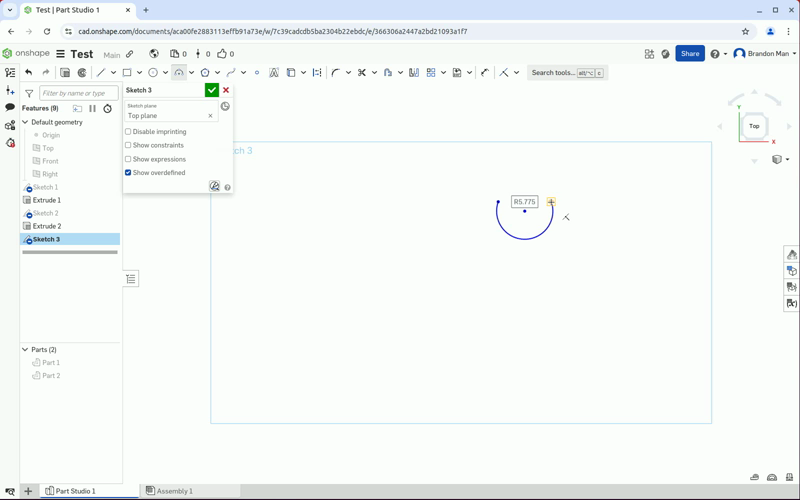
mouse_move(498, 201)
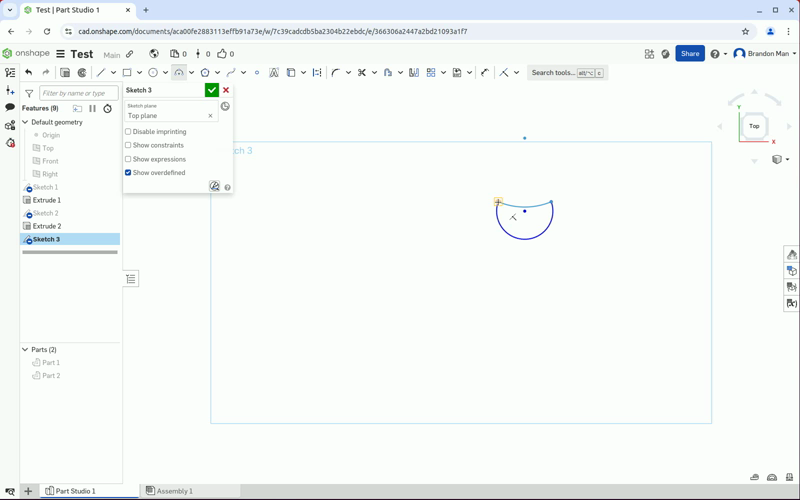
click(498, 201)
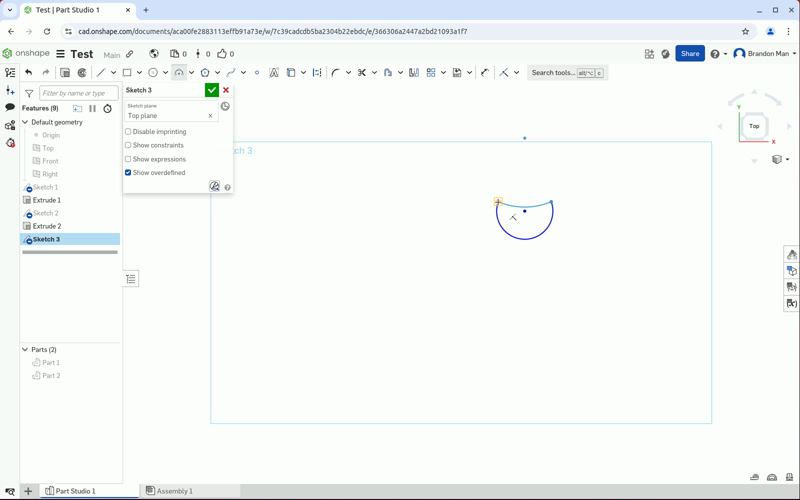
key_down(shift)
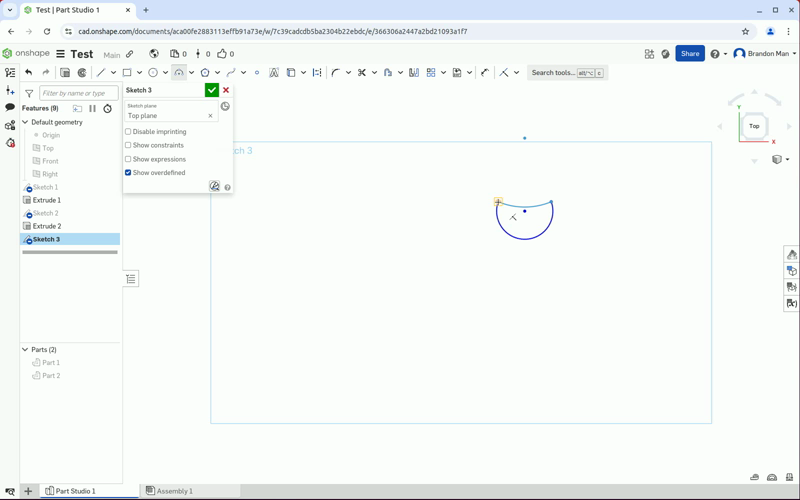
mouse_move(524, 224)
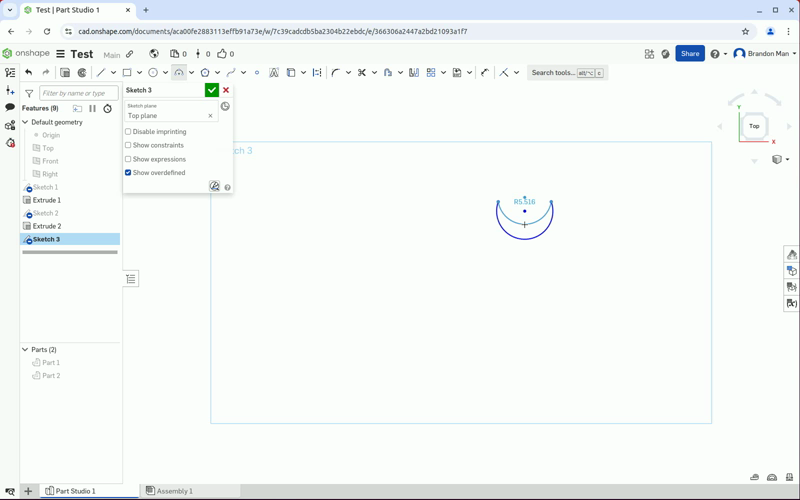
click(524, 224)
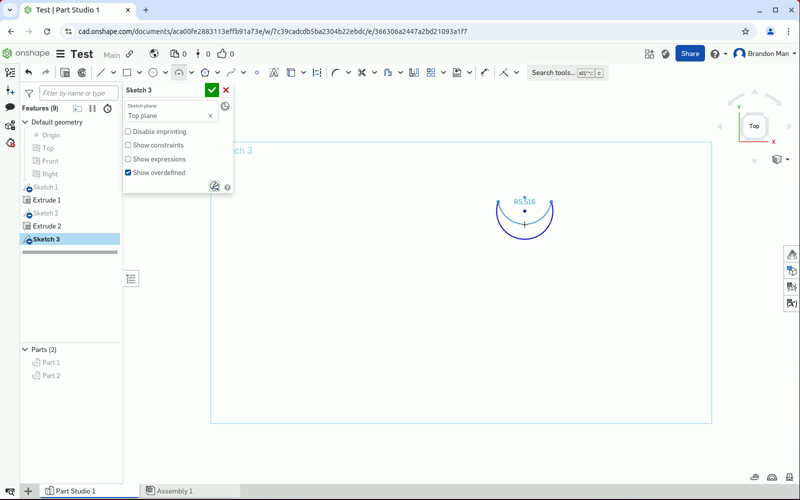
key_up(shift)
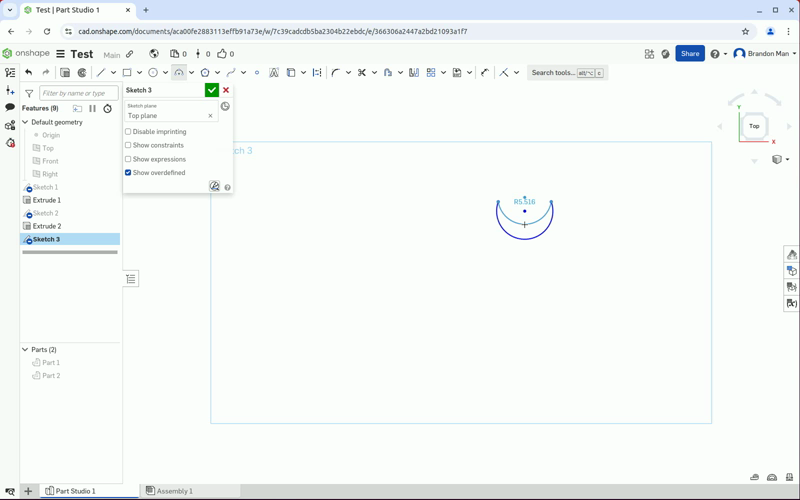
key(esc)
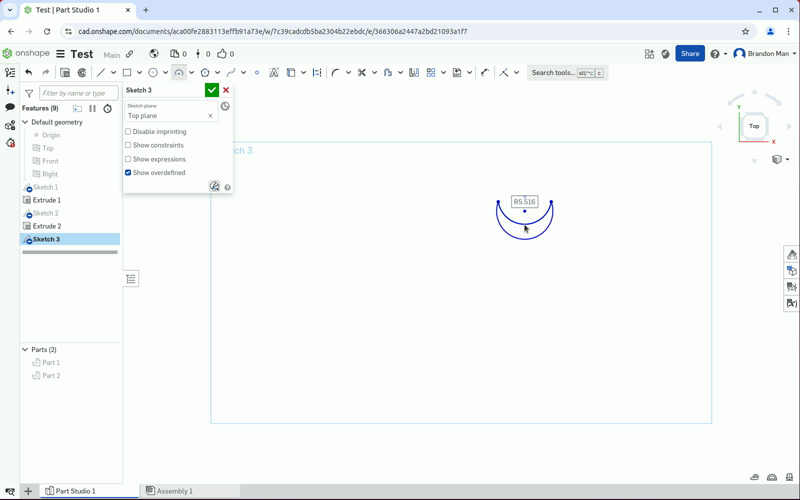
mouse_move(525, 233)
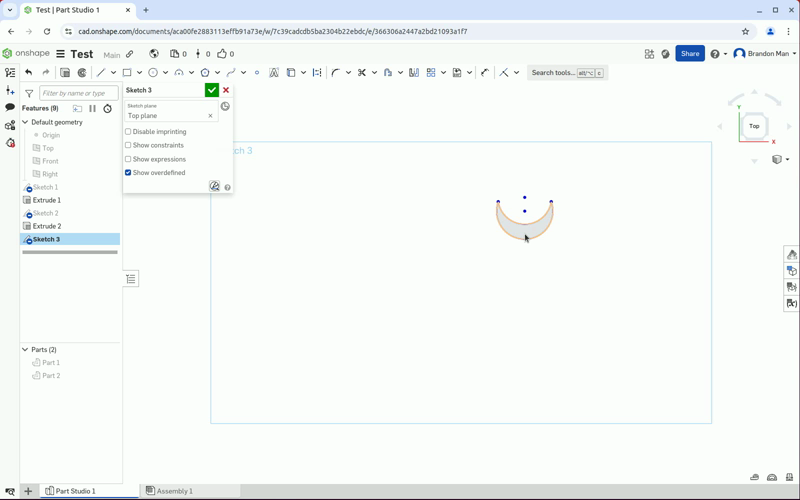
scroll(6)
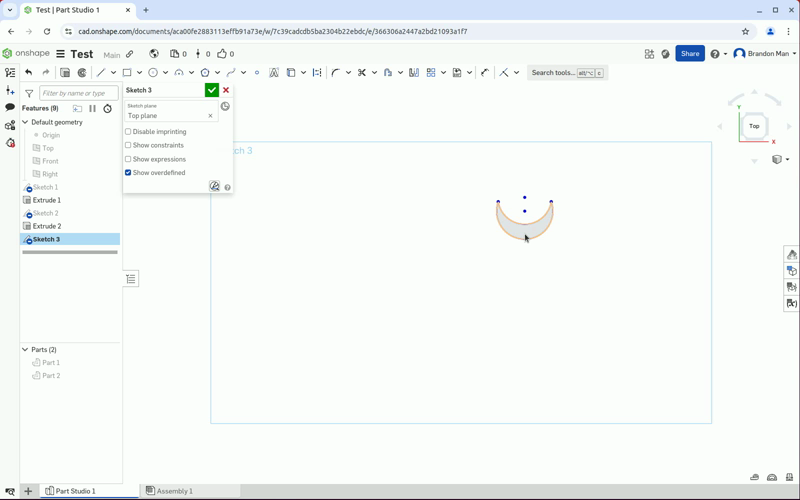
scroll(6)
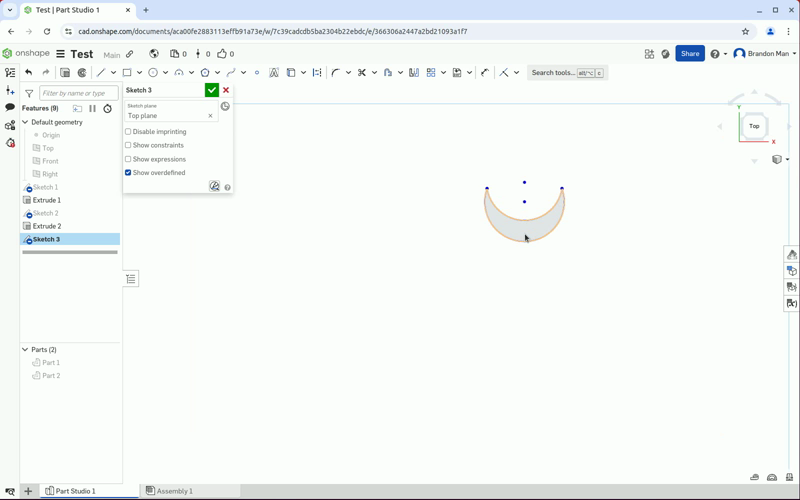
scroll(6)
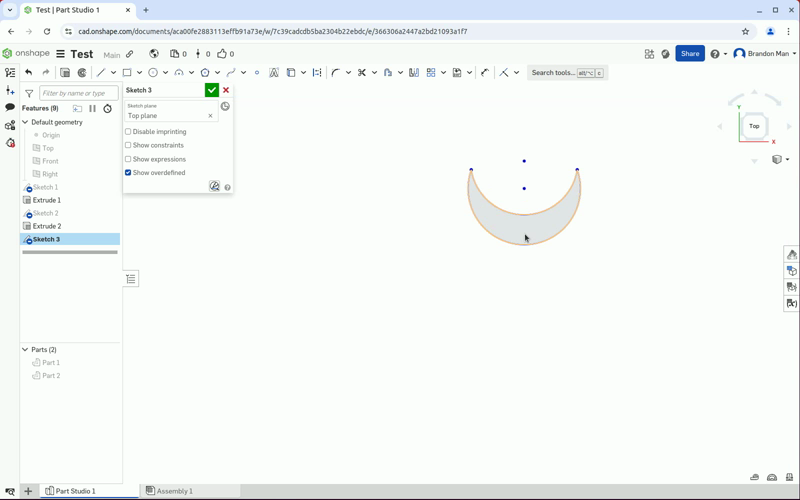
scroll(6)
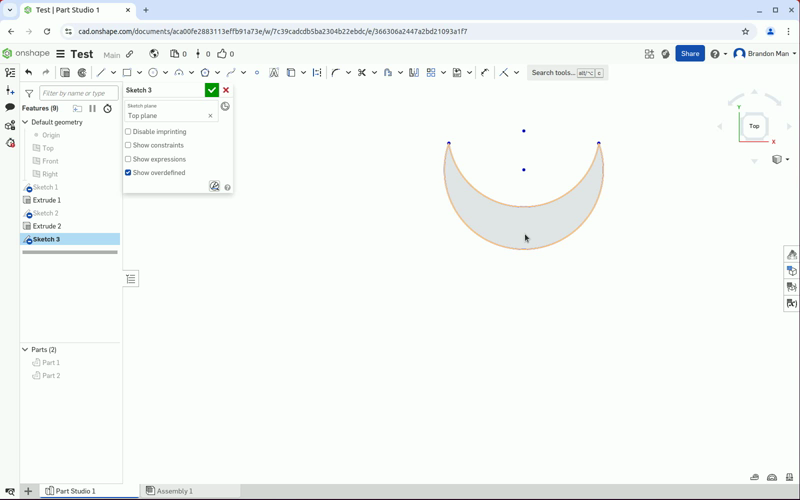
scroll(6)
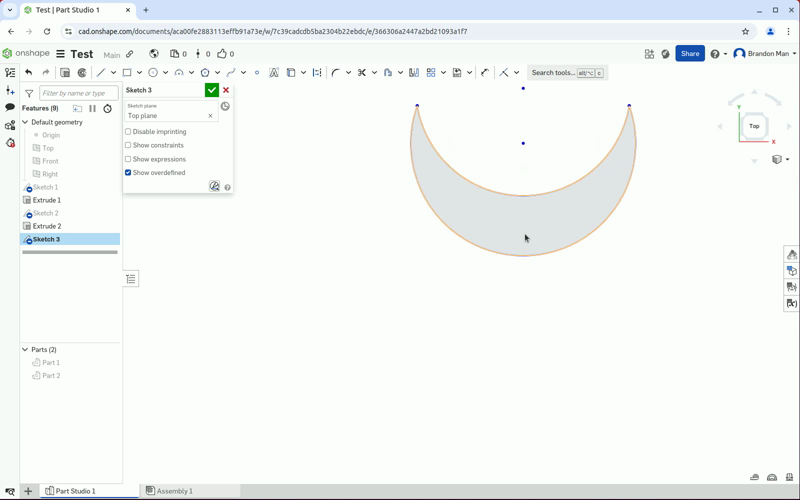
scroll(6)
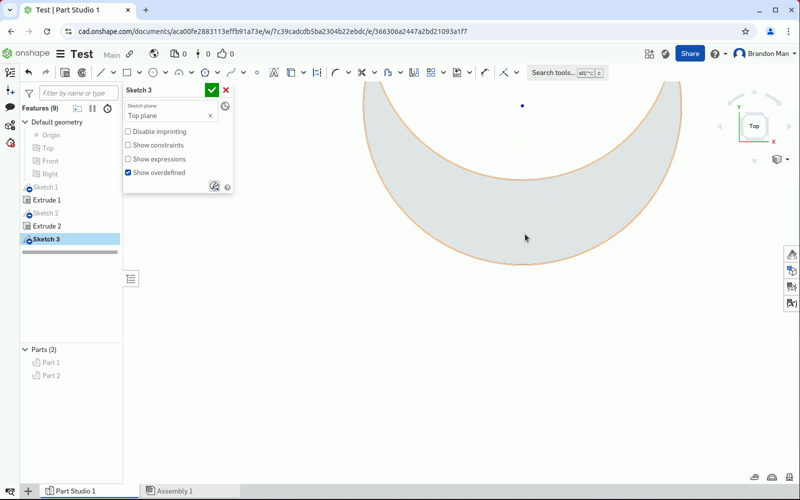
scroll(6)
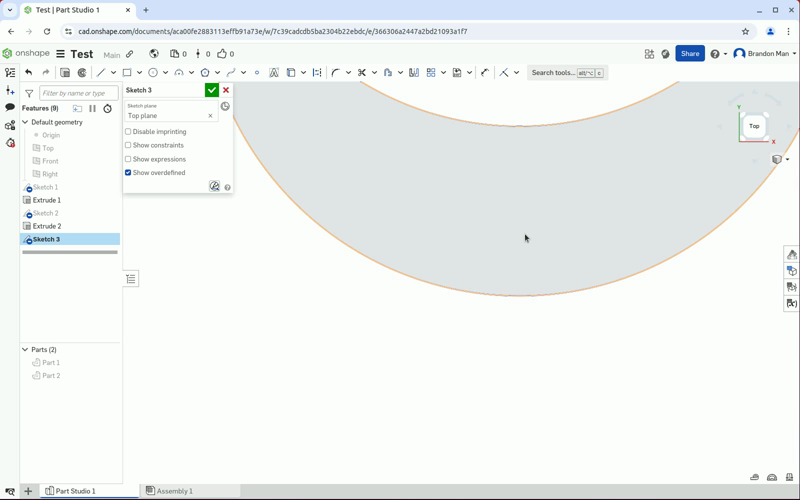
click(525, 233)
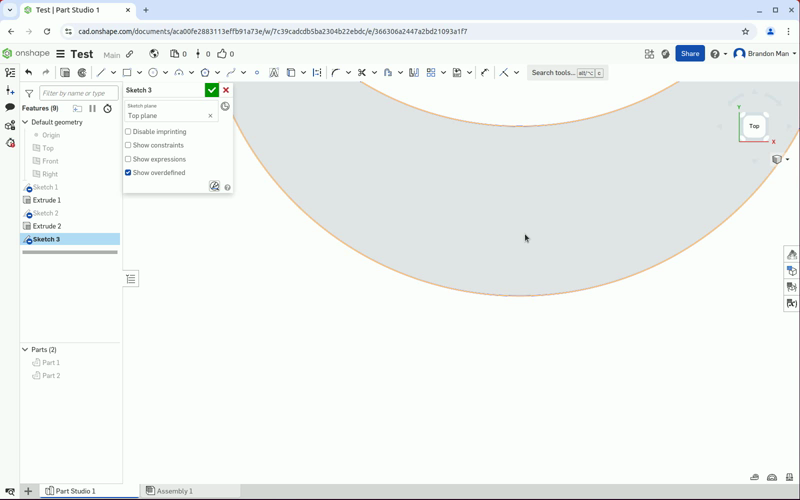
scroll(-6)
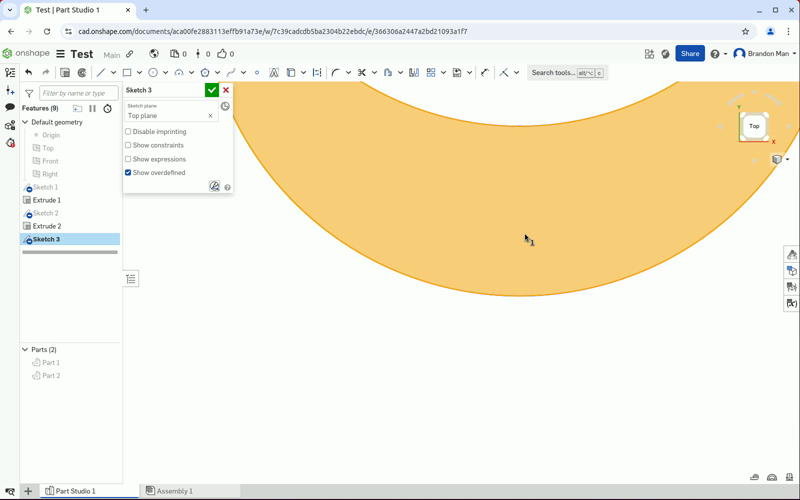
scroll(-6)
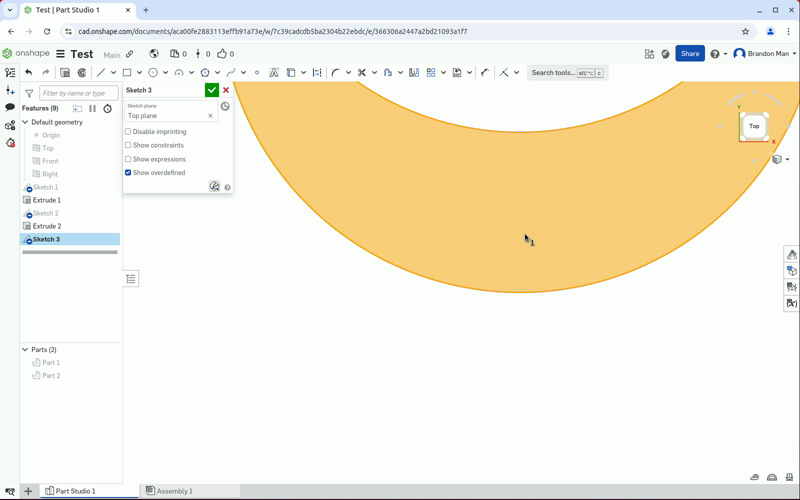
scroll(-6)
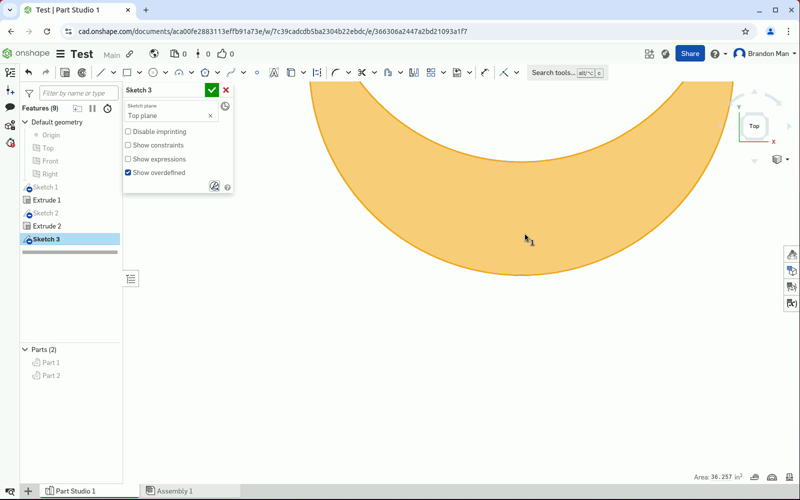
scroll(-6)
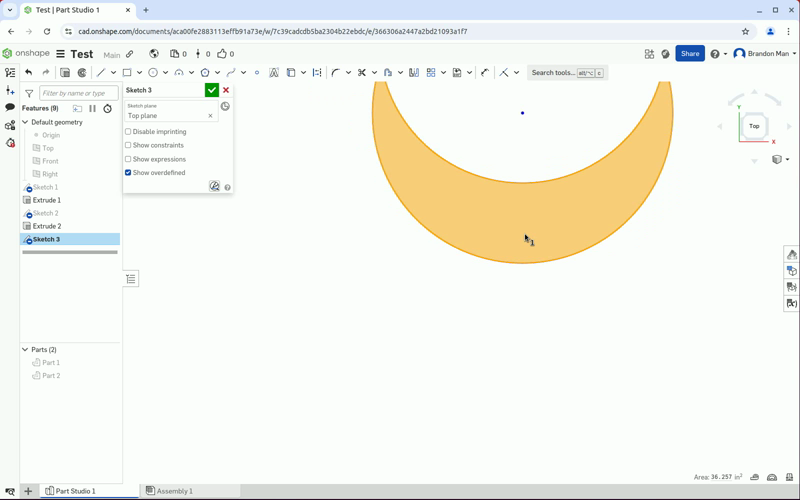
scroll(-6)
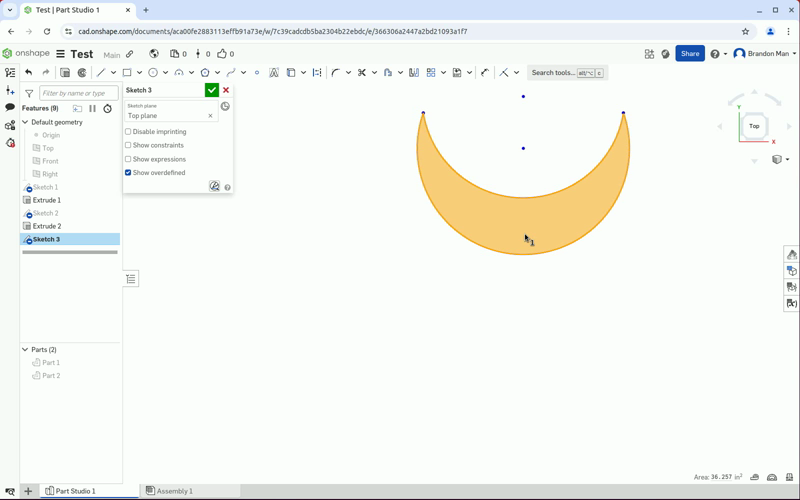
scroll(-6)
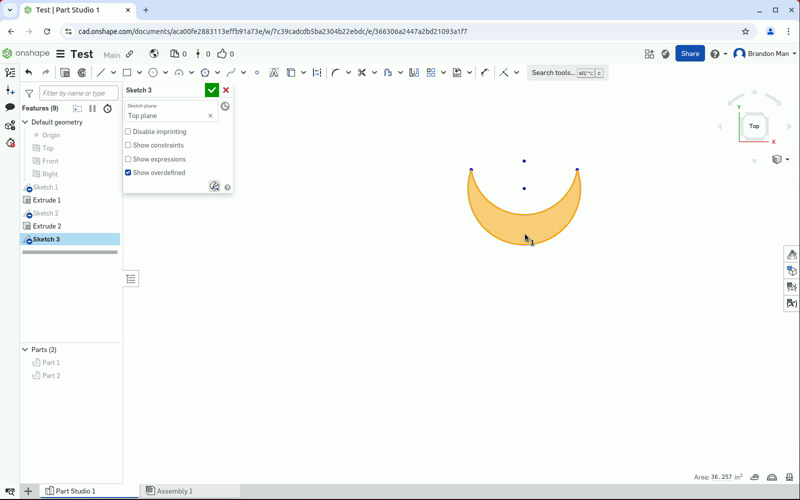
scroll(-6)
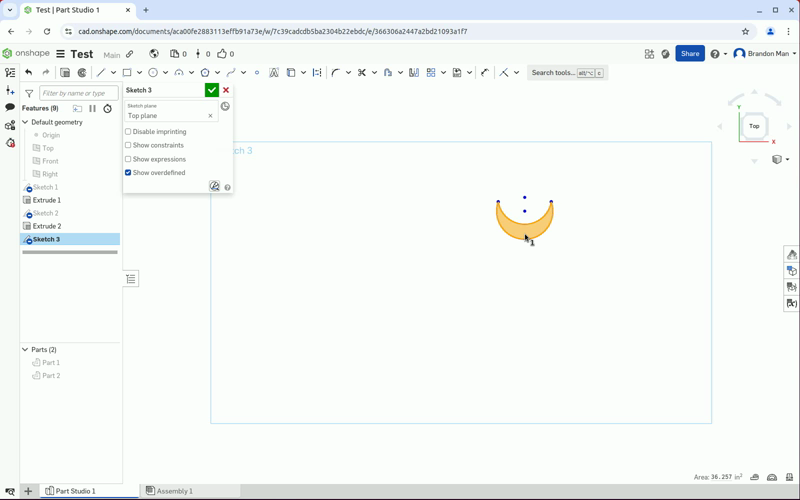
mouse_move(73, 352)
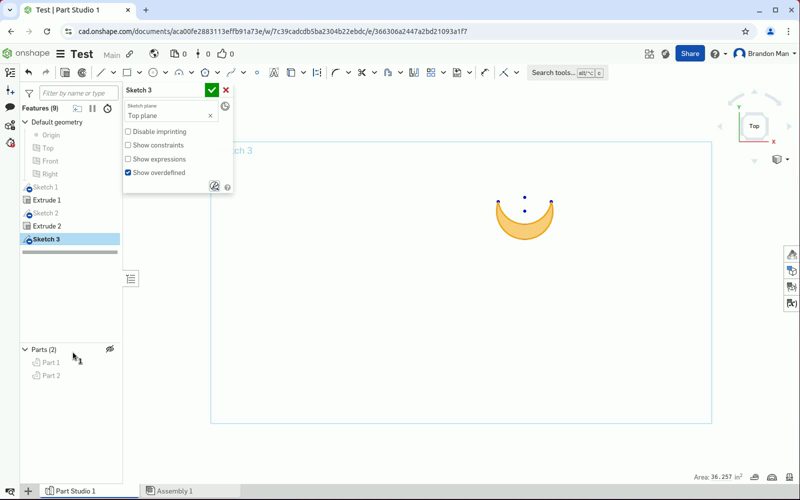
key(shift+y)
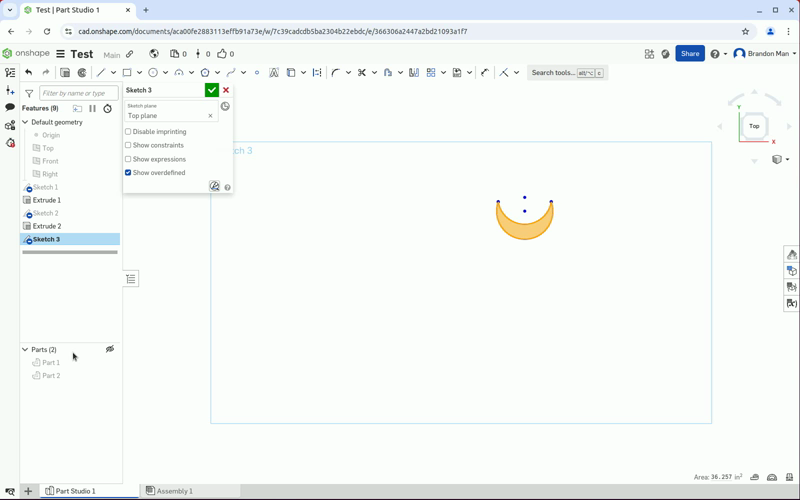
key(shift+e)
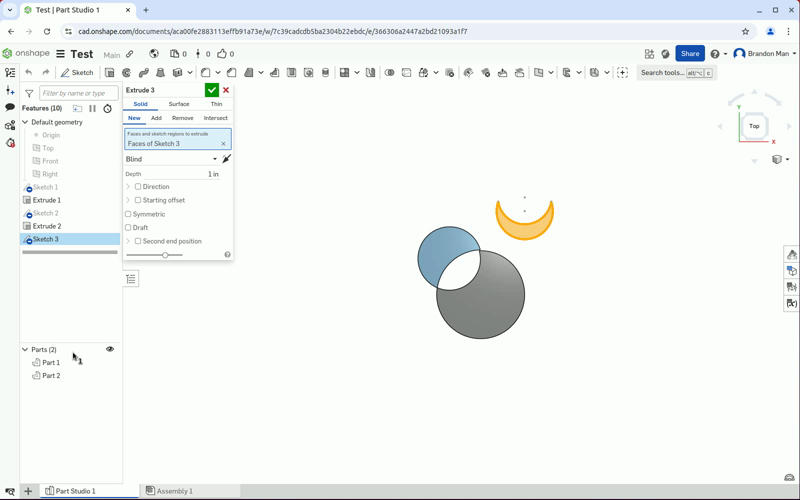
mouse_move(143, 106)
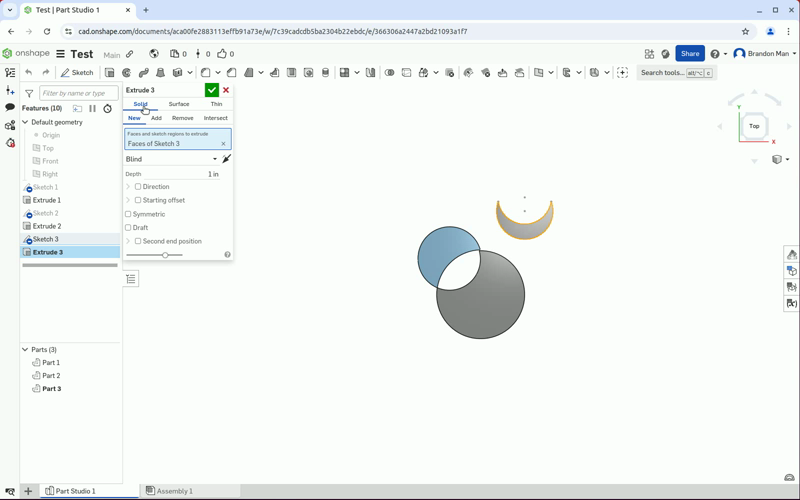
click(143, 106)
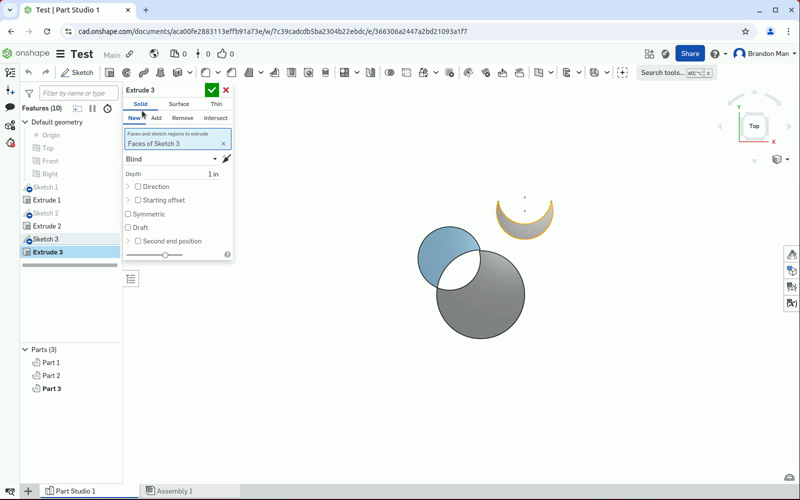
mouse_move(137, 120)
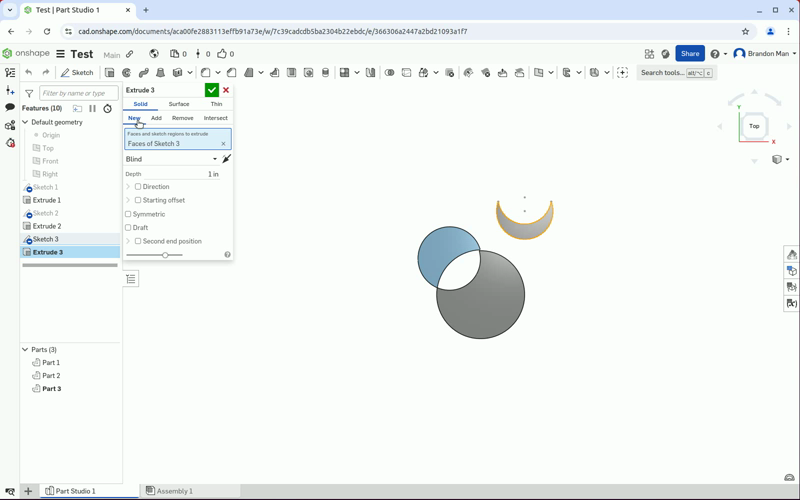
click(137, 120)
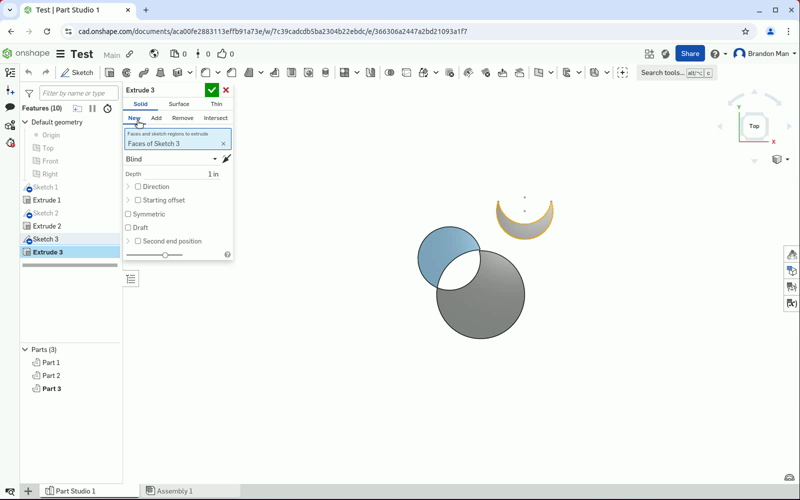
key(tab, 4)
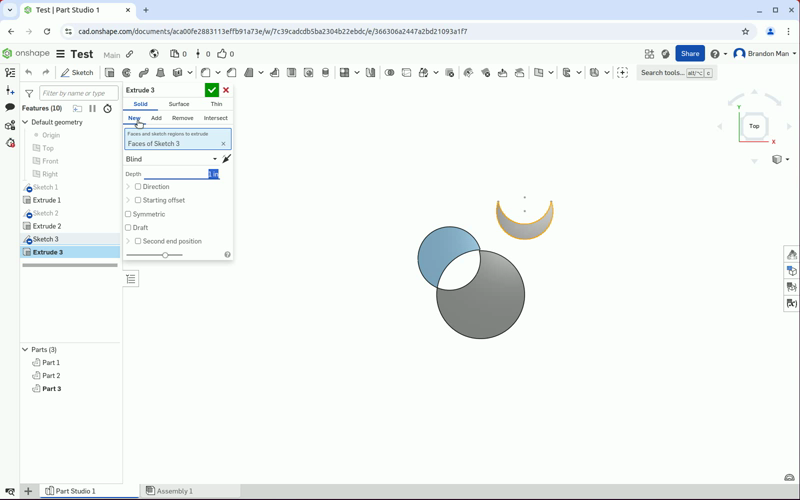
text(5.777)
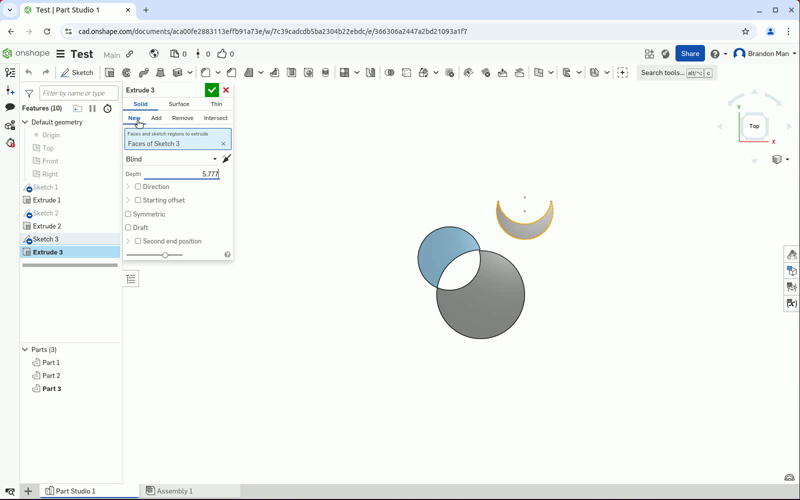
key(enter)
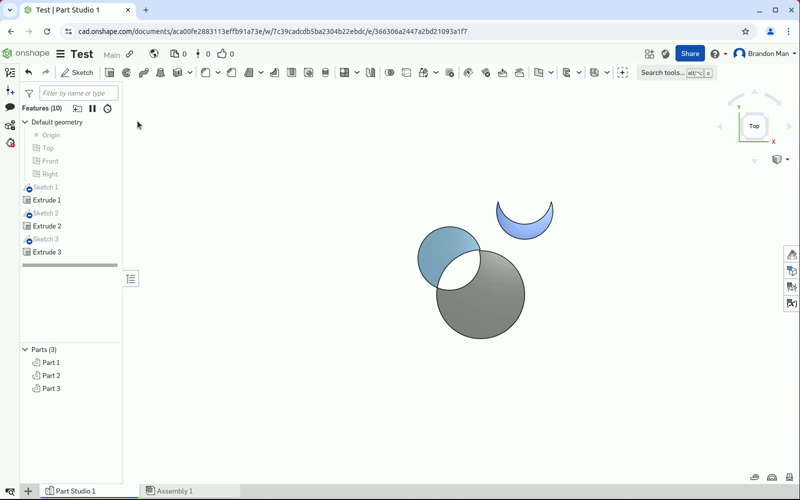
key(shift+h)
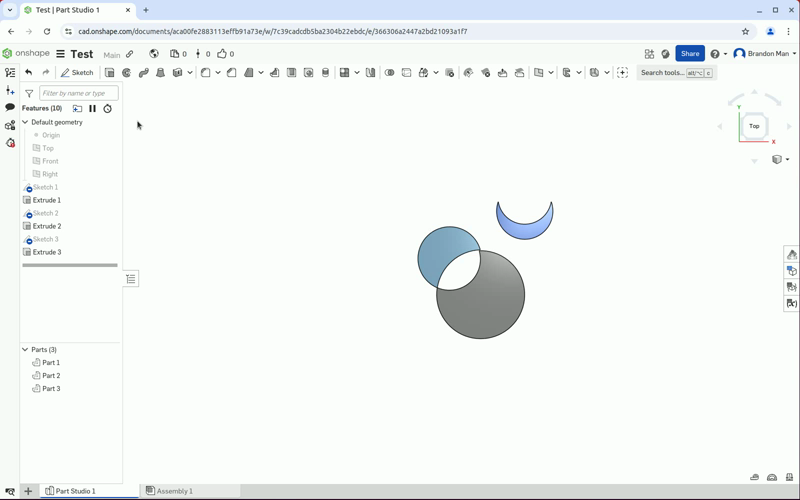
key(shift+h)
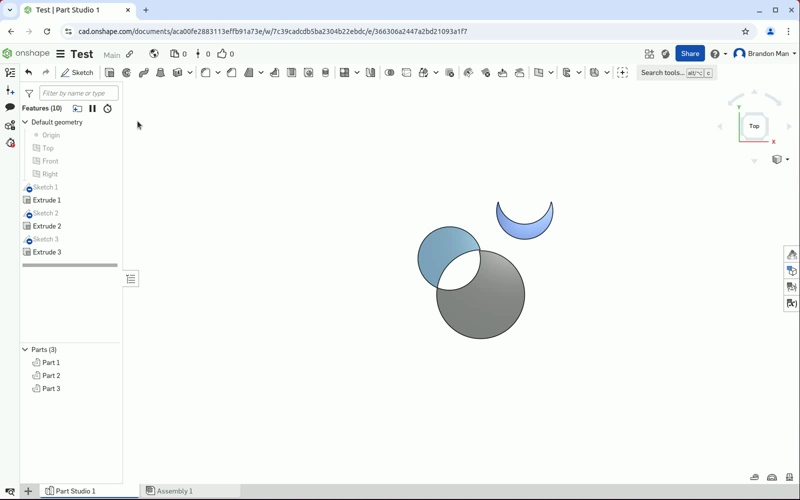
mouse_move(73, 189)
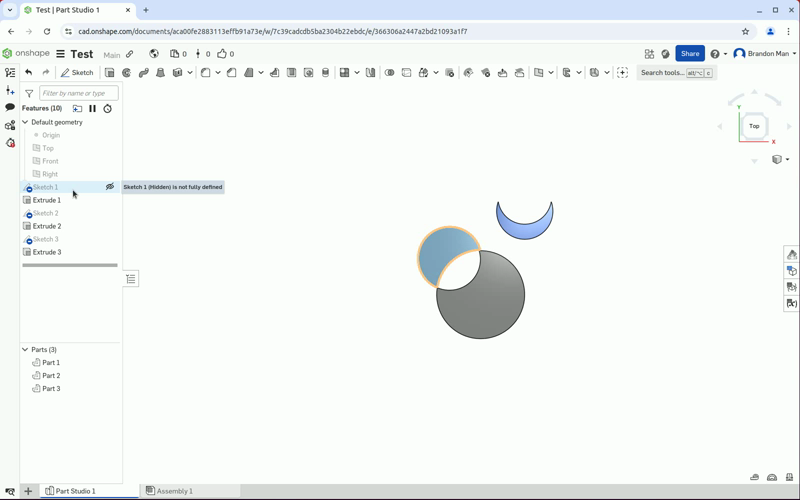
click(73, 189)
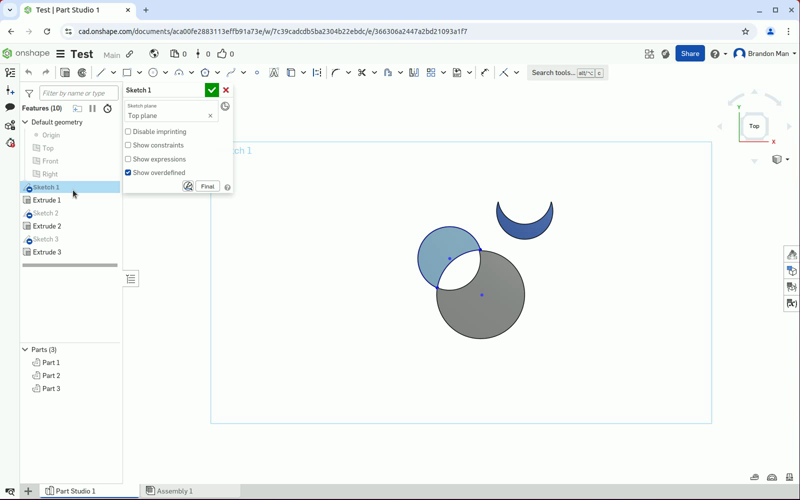
mouse_move(229, 92)
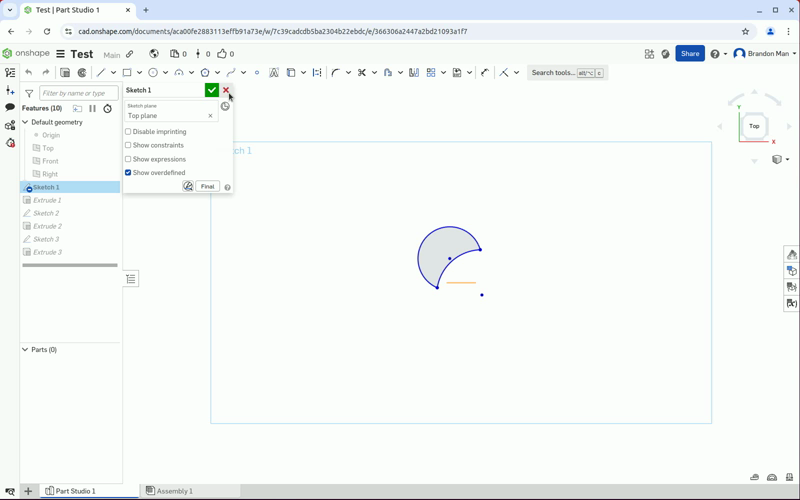
click(229, 92)
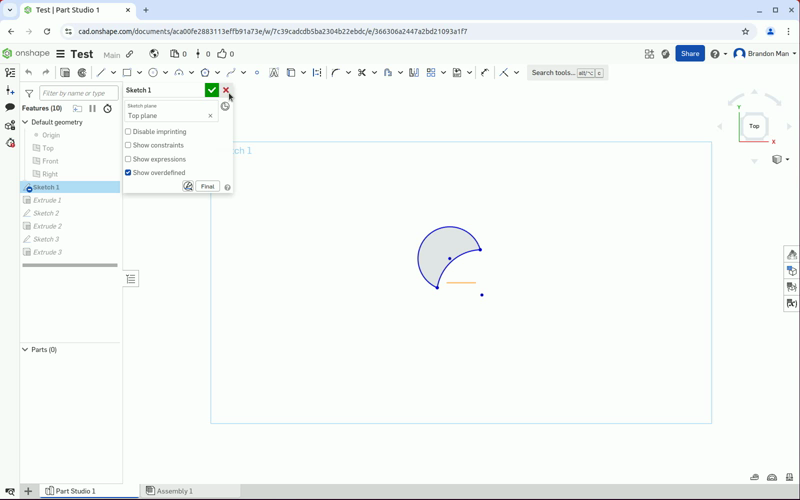
key(shift+s)
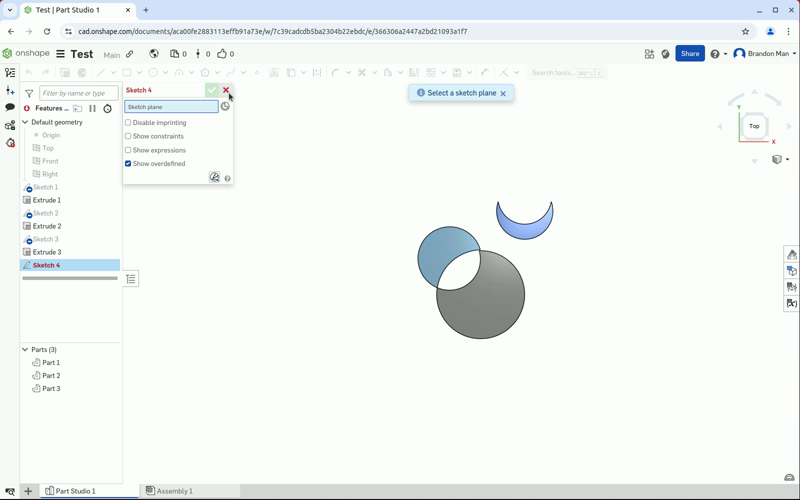
mouse_move(73, 150)
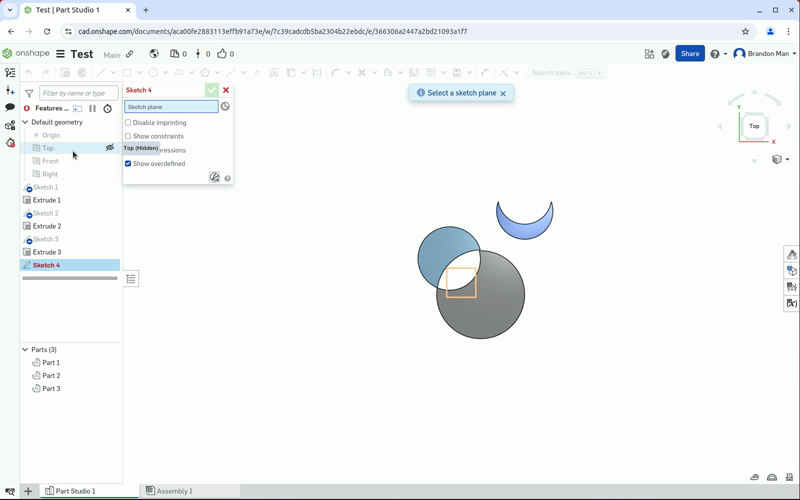
click(73, 150)
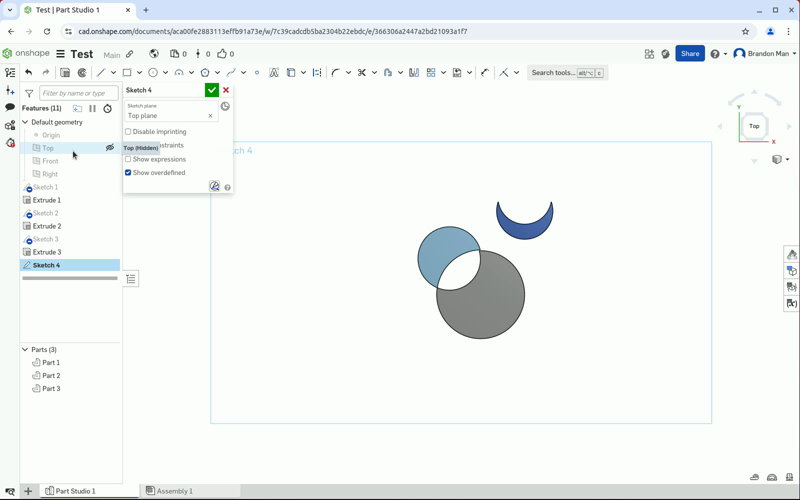
mouse_move(73, 352)
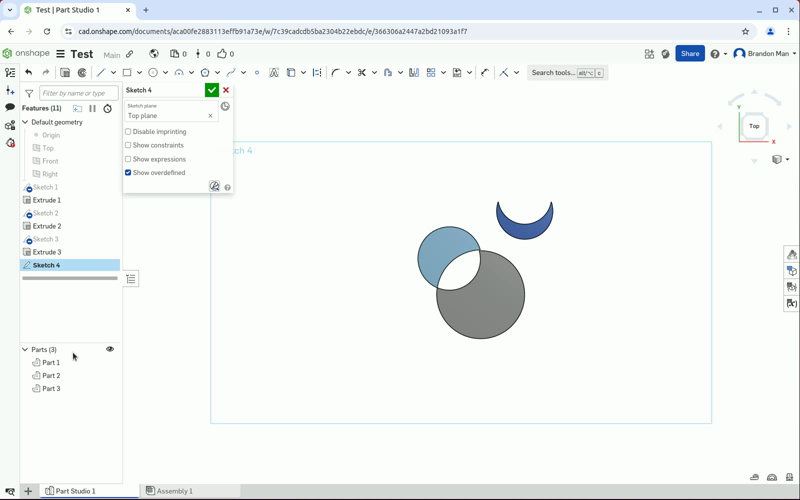
key(y)
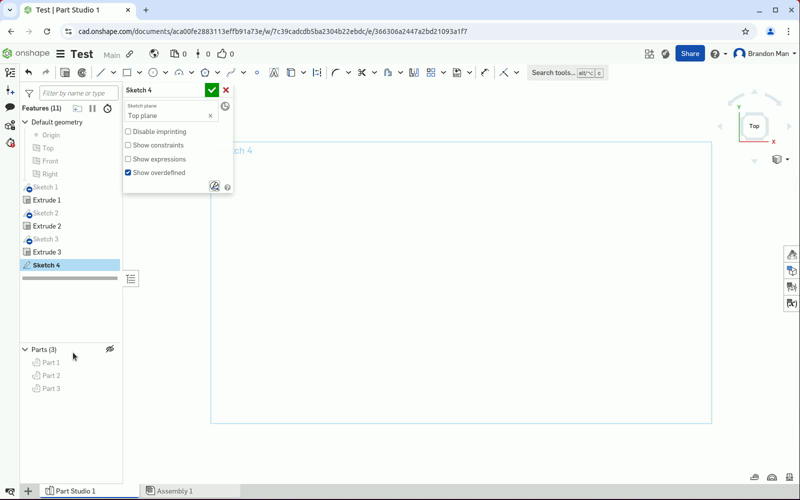
key(a)
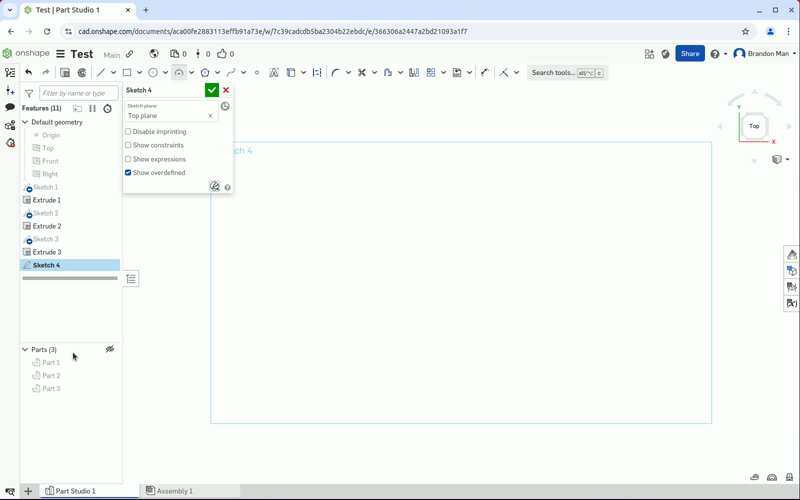
key_down(shift)
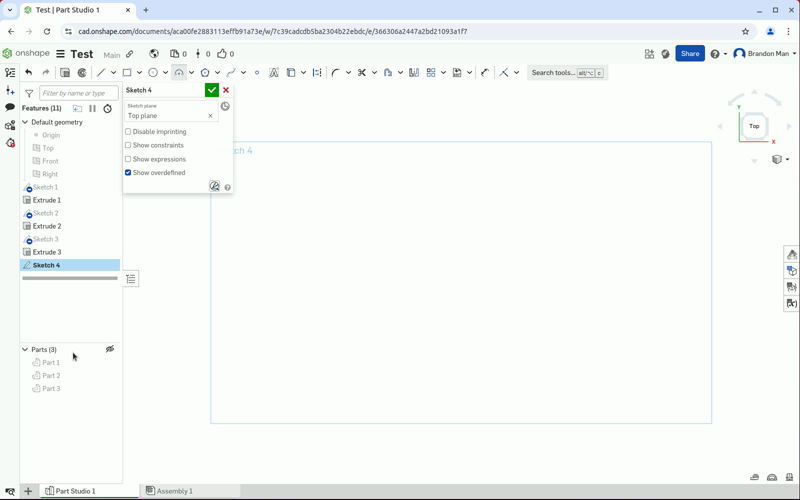
mouse_move(498, 201)
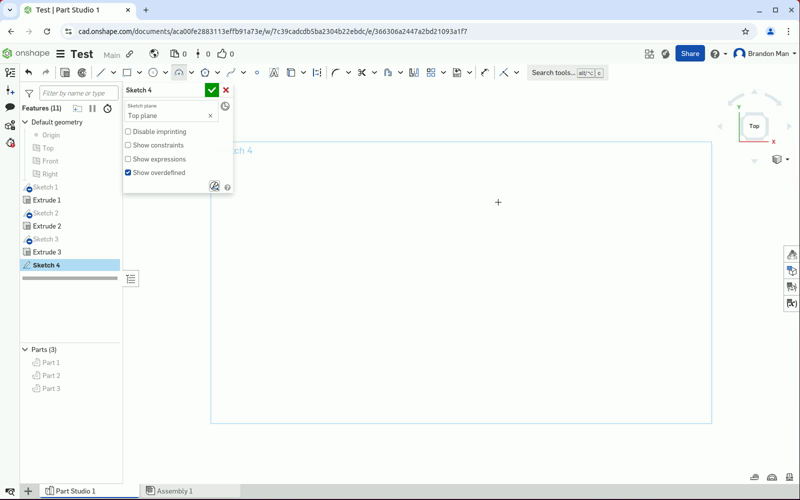
click(498, 201)
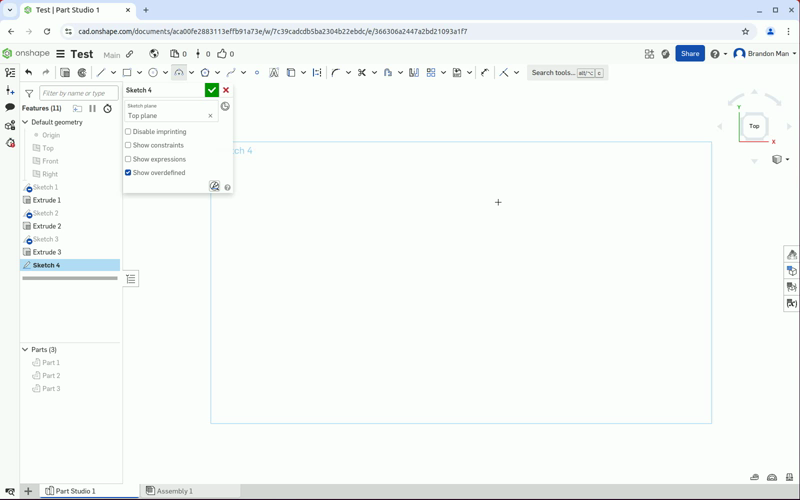
key_up(shift)
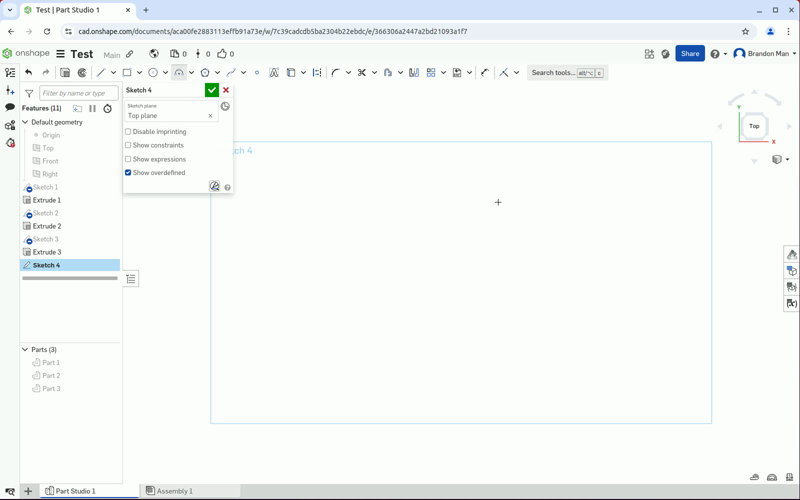
key_down(shift)
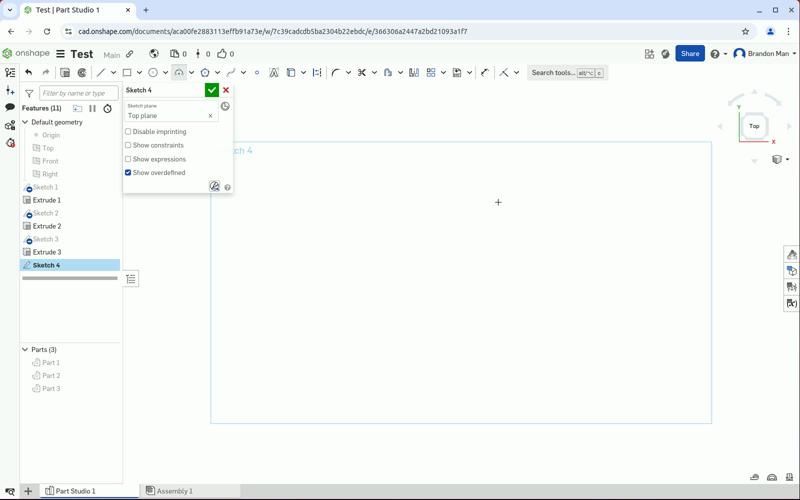
mouse_move(551, 201)
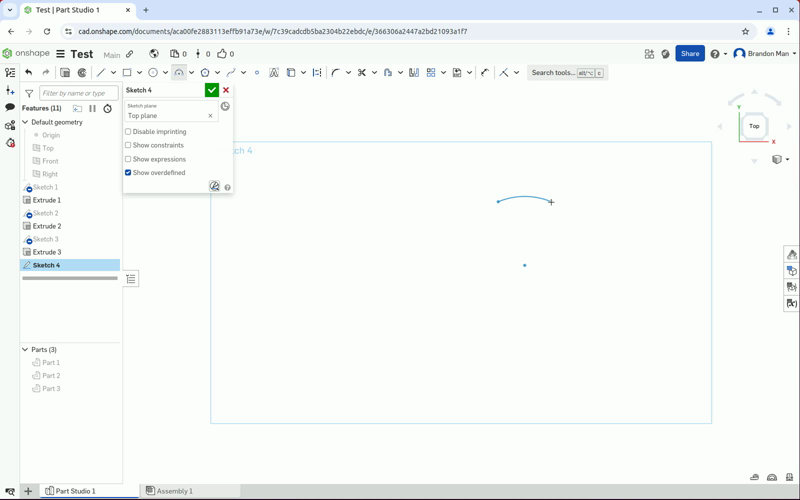
click(551, 201)
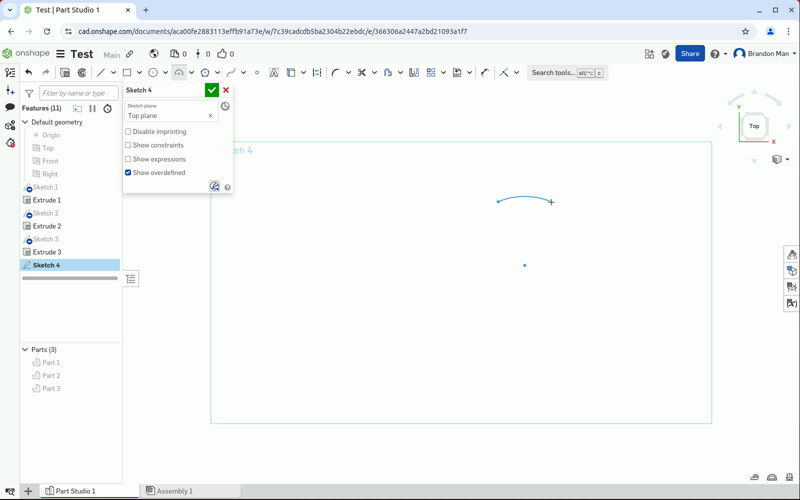
mouse_move(524, 183)
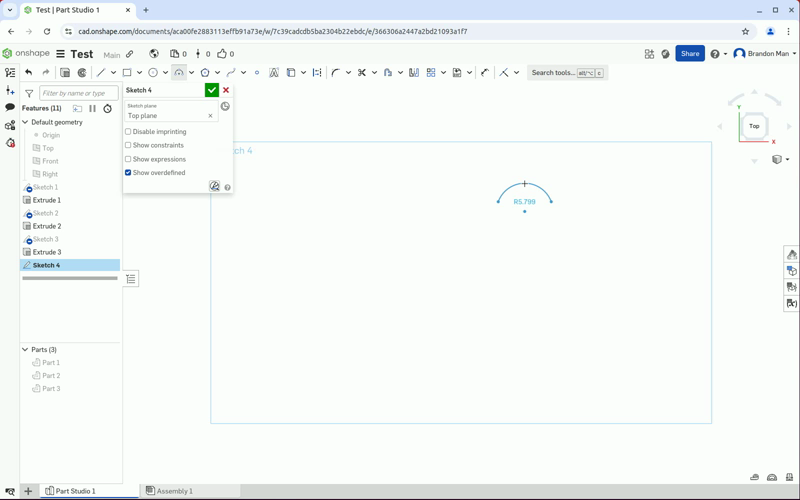
click(524, 183)
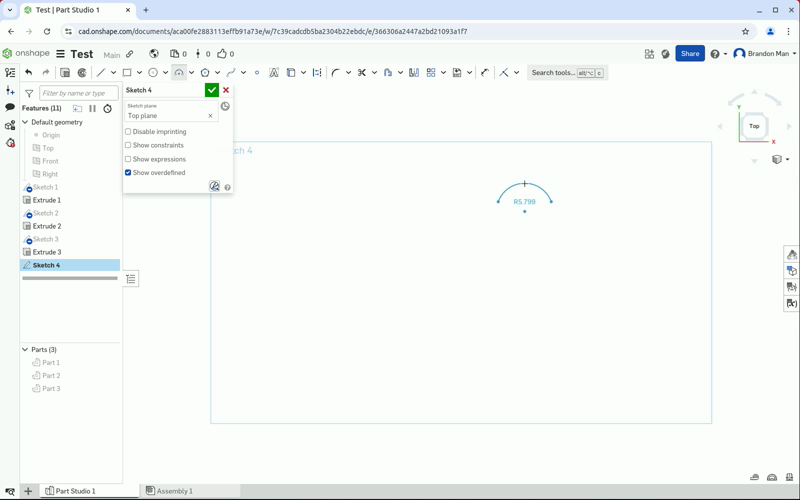
key_up(shift)
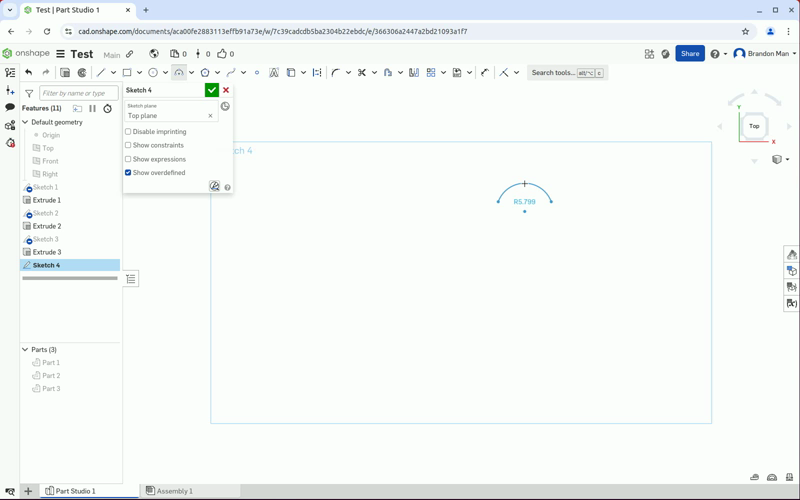
mouse_move(551, 201)
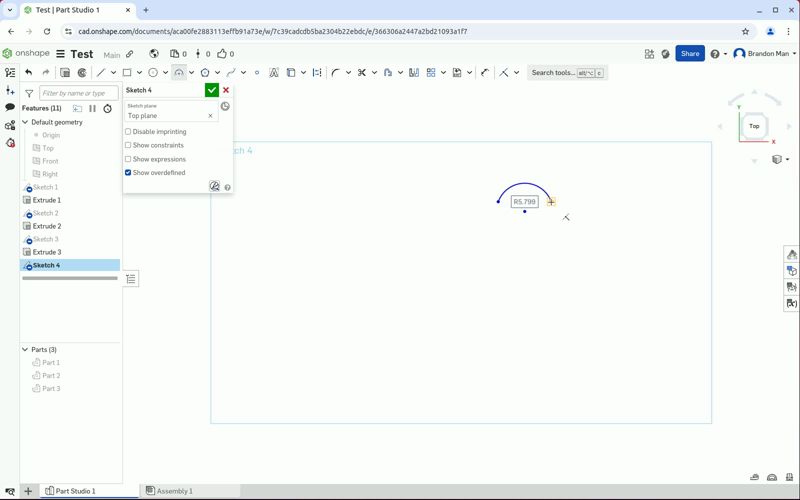
click(551, 201)
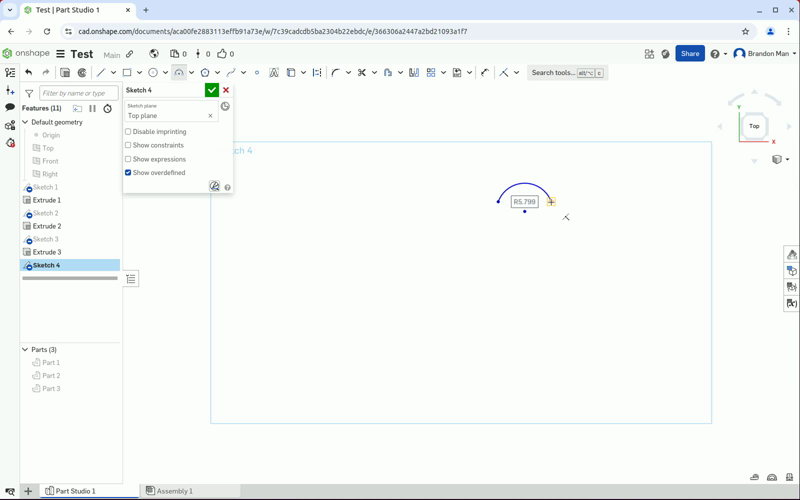
mouse_move(498, 201)
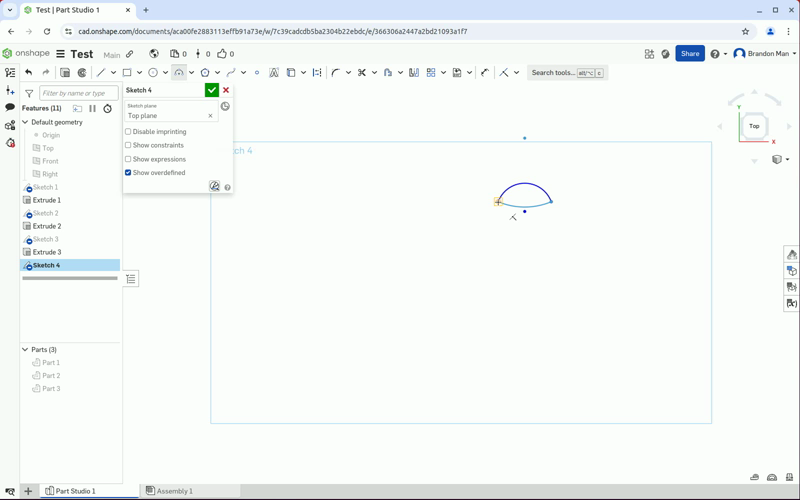
click(498, 201)
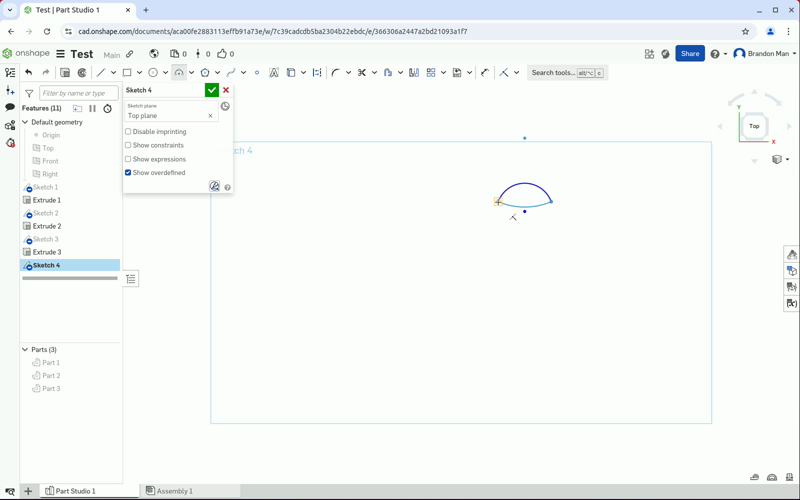
key_down(shift)
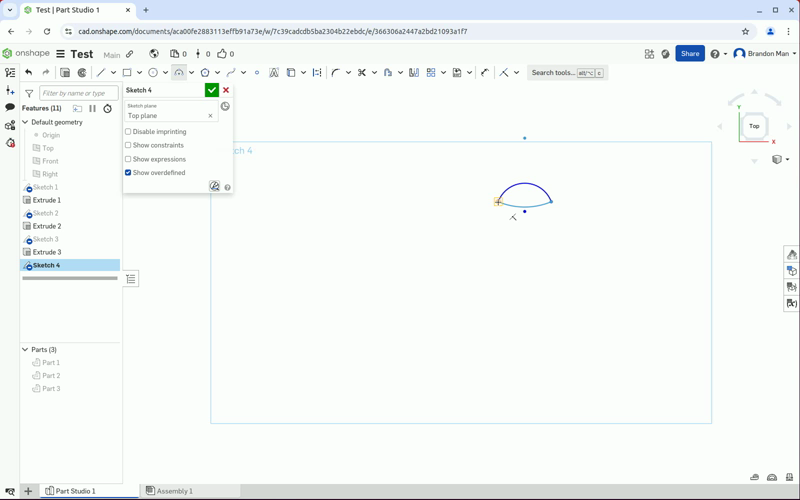
mouse_move(524, 170)
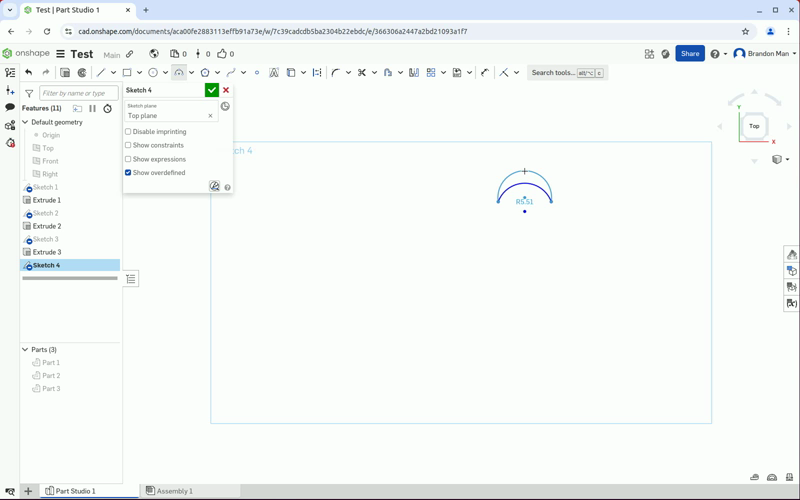
click(524, 170)
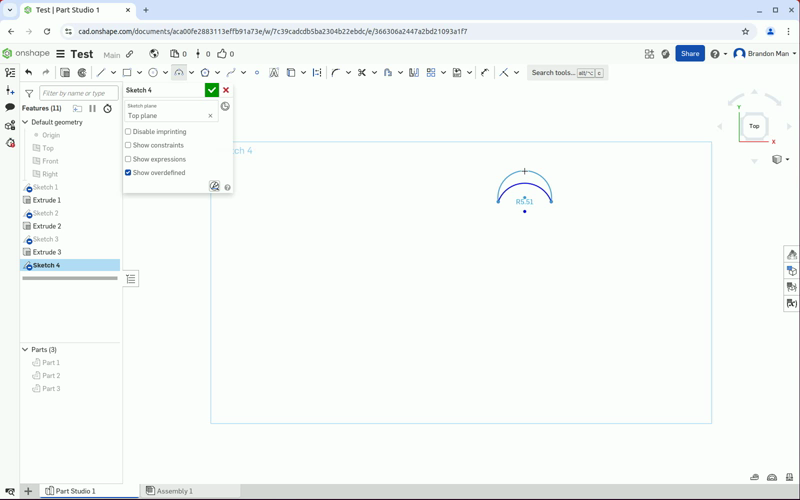
key_up(shift)
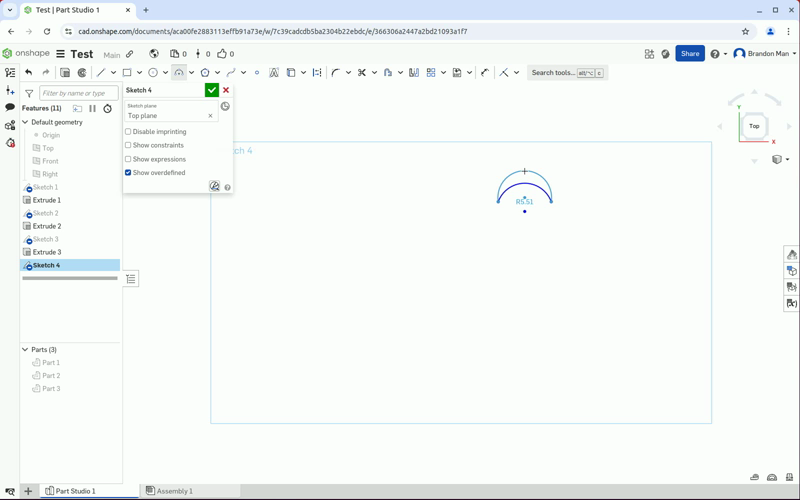
key(esc)
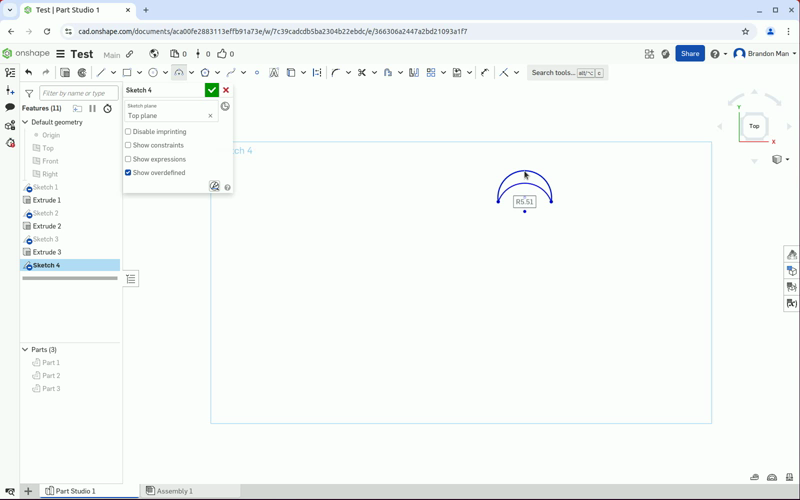
mouse_move(525, 182)
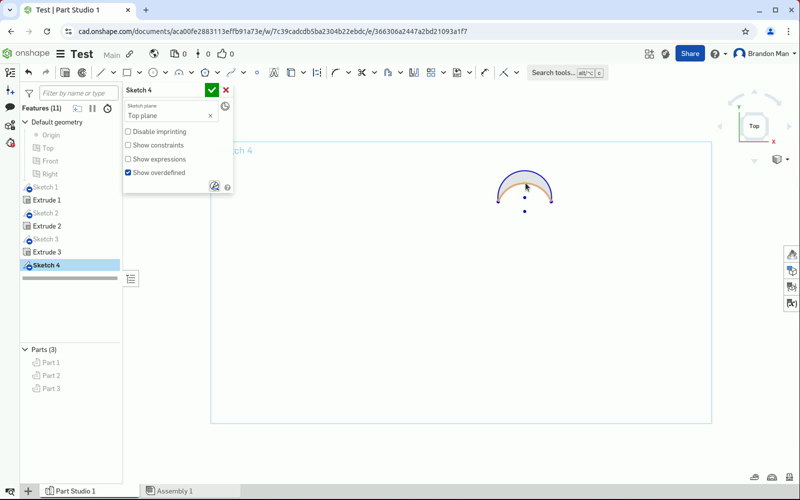
scroll(6)
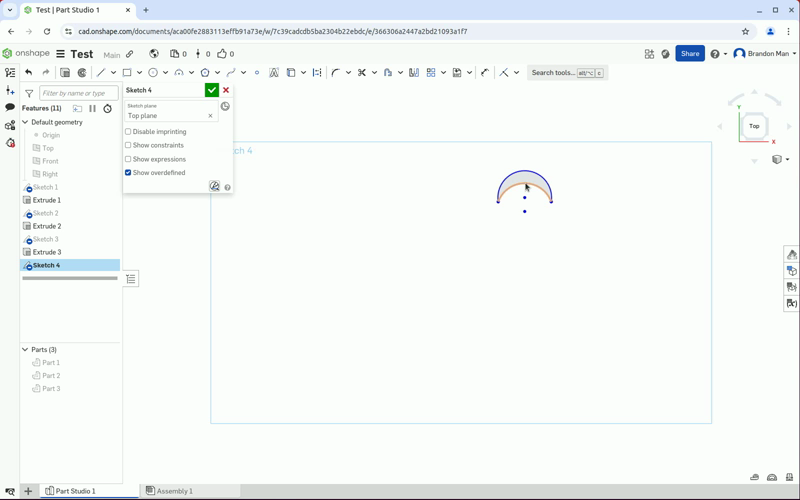
scroll(6)
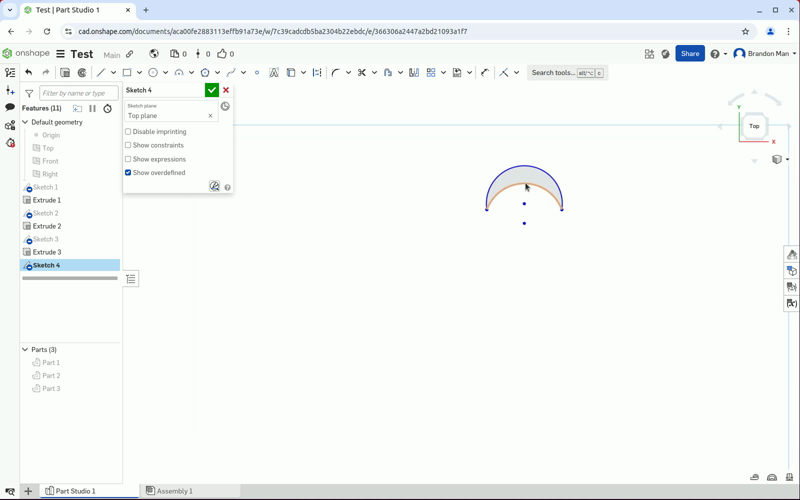
scroll(6)
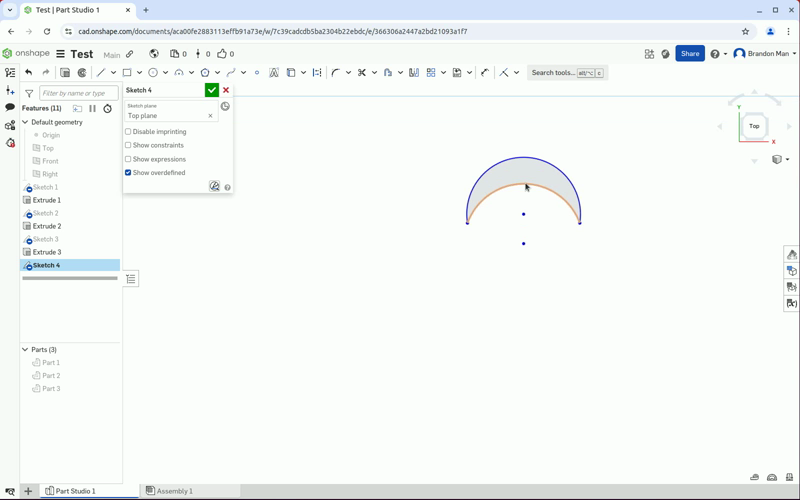
scroll(6)
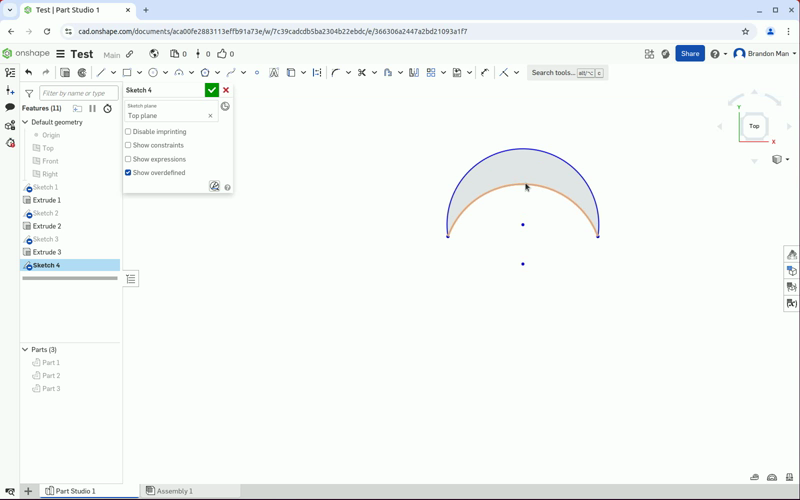
scroll(6)
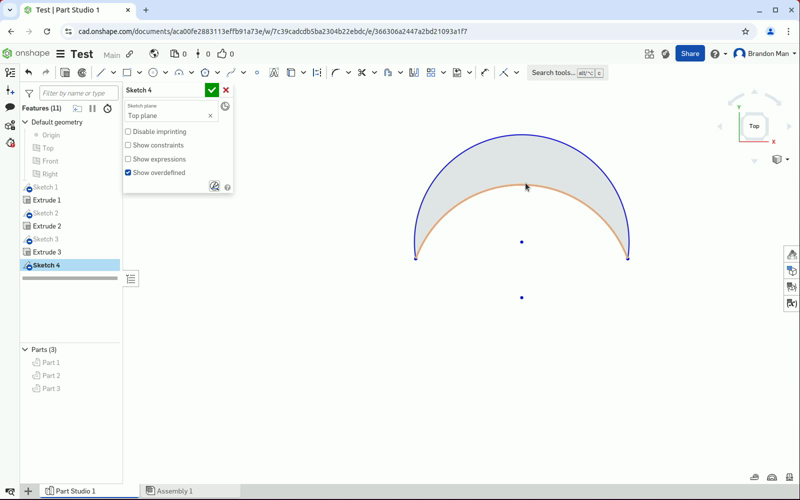
scroll(6)
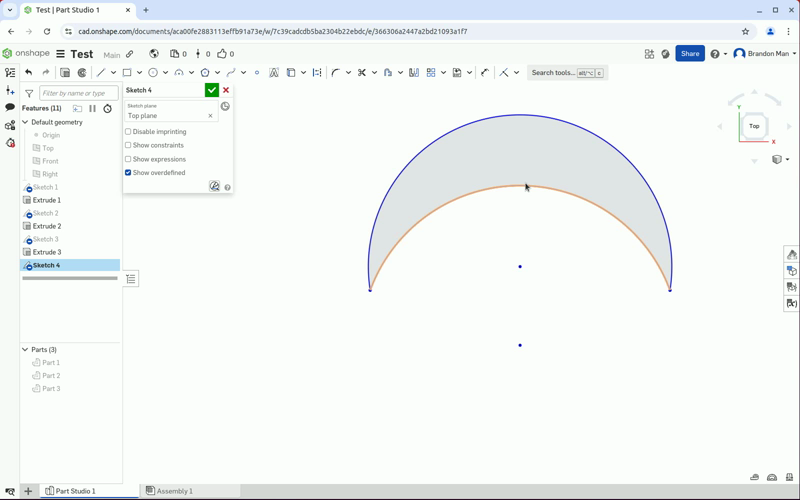
scroll(6)
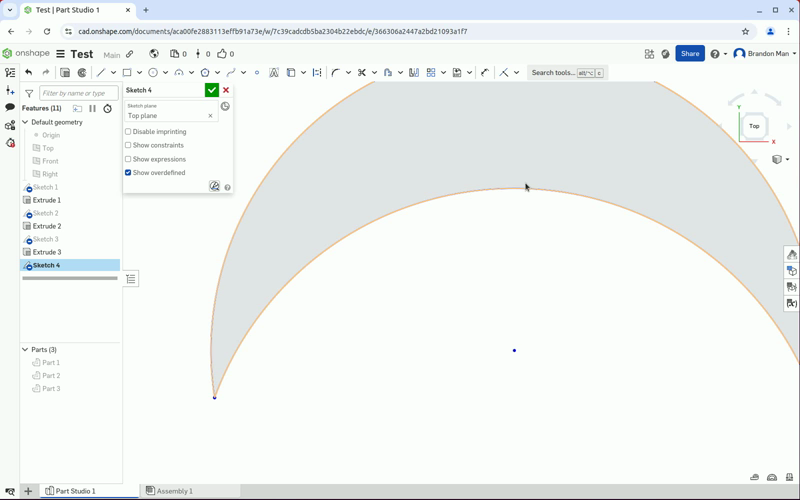
click(525, 182)
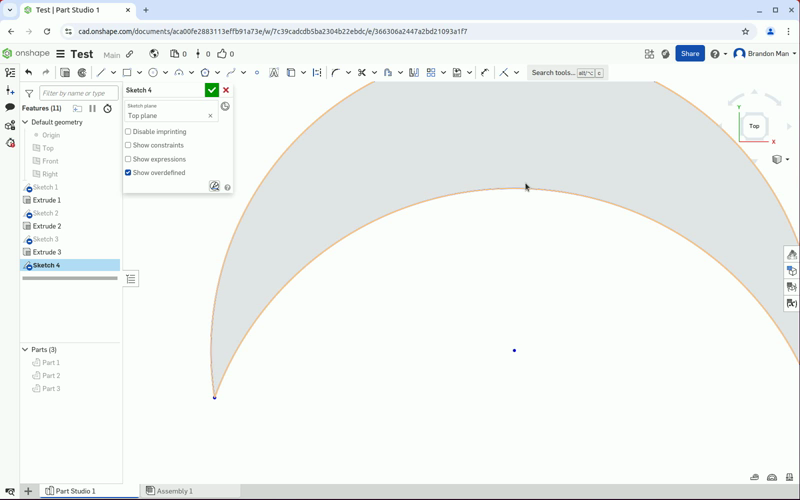
scroll(-6)
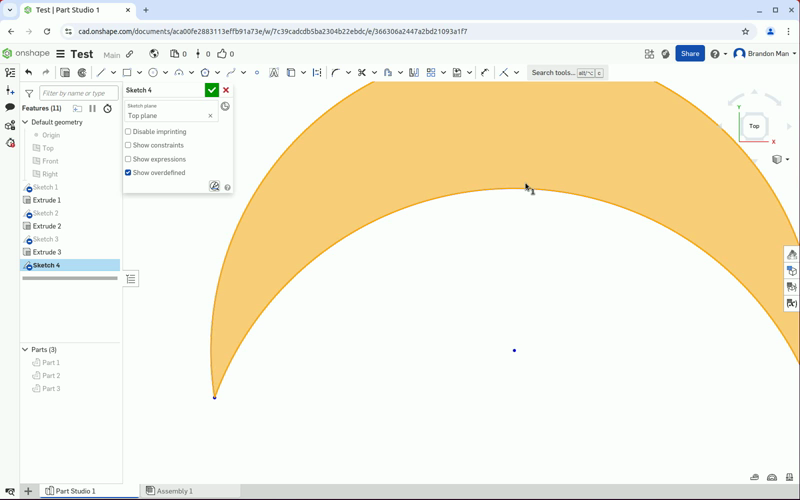
scroll(-6)
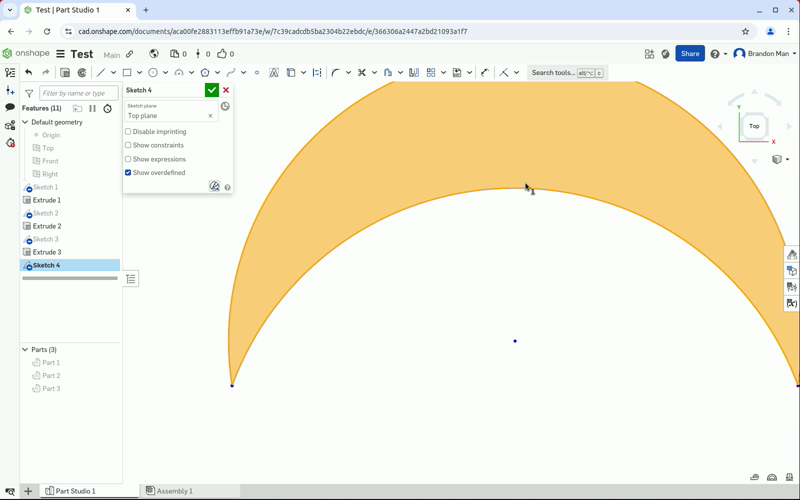
scroll(-6)
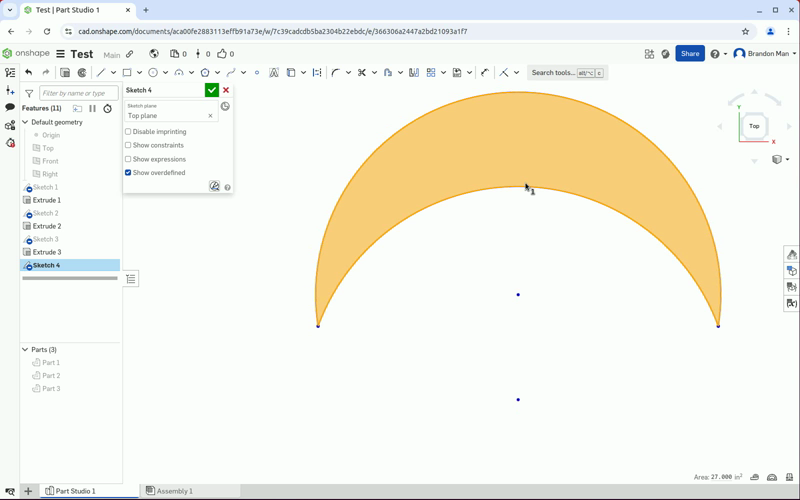
scroll(-6)
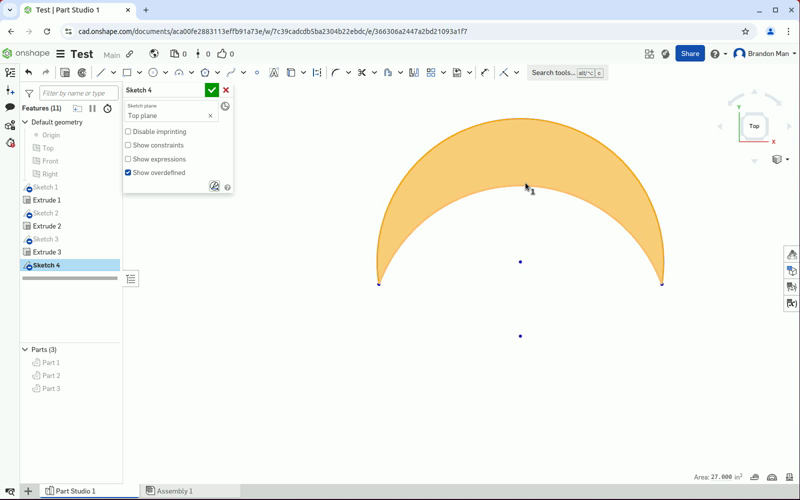
scroll(-6)
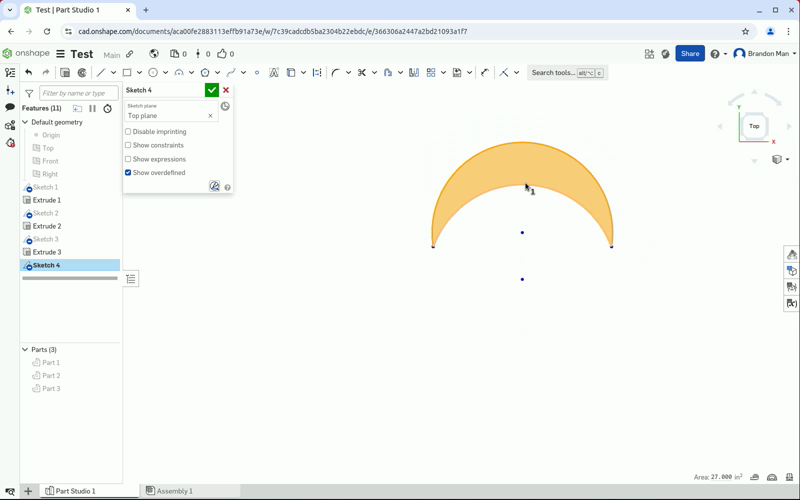
scroll(-6)
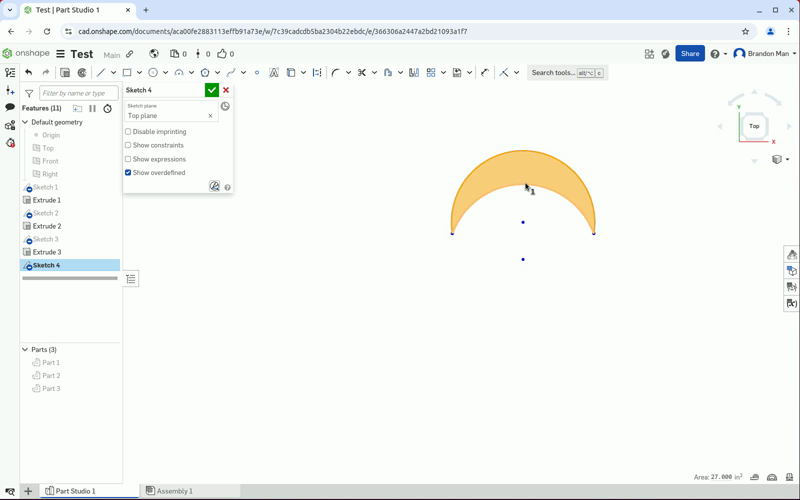
scroll(-6)
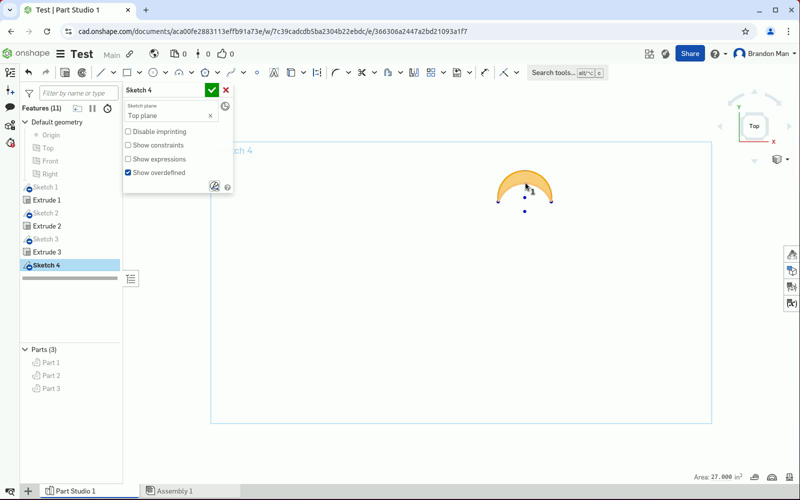
mouse_move(73, 352)
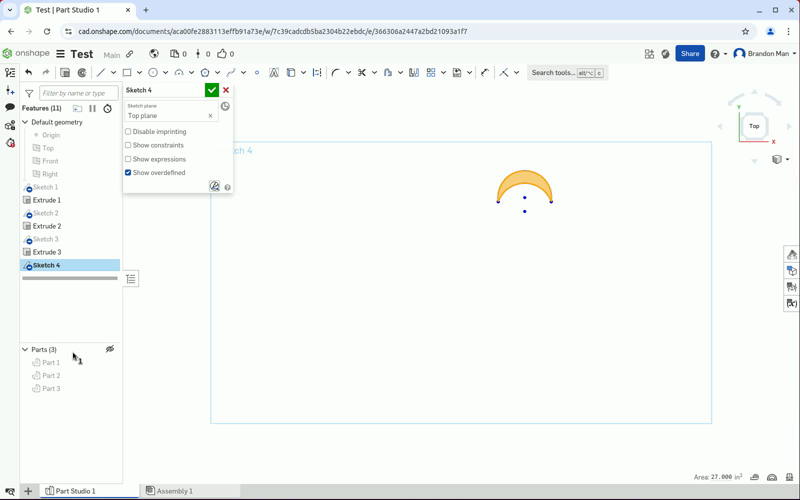
key(shift+y)
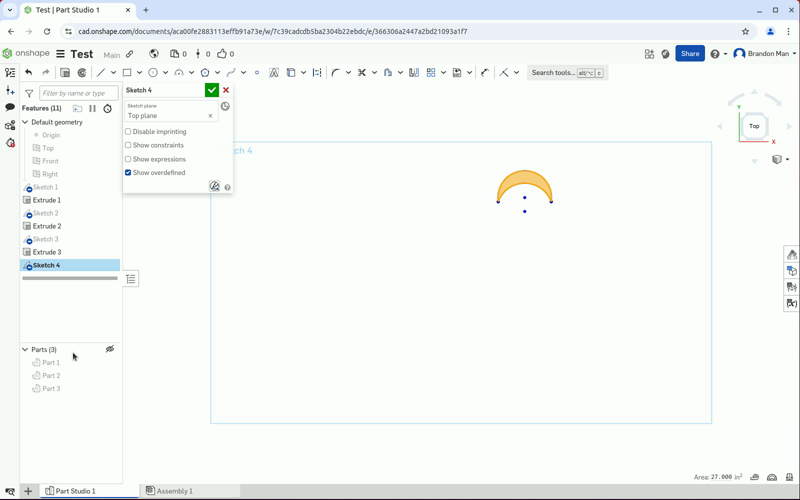
key(shift+e)
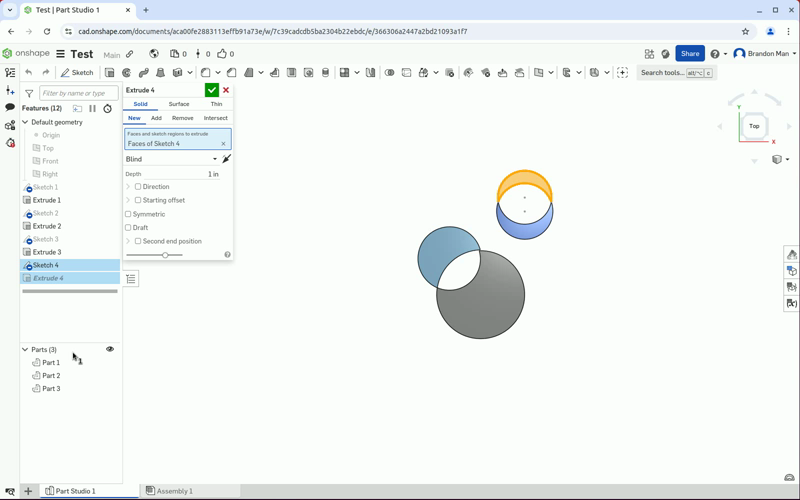
mouse_move(143, 106)
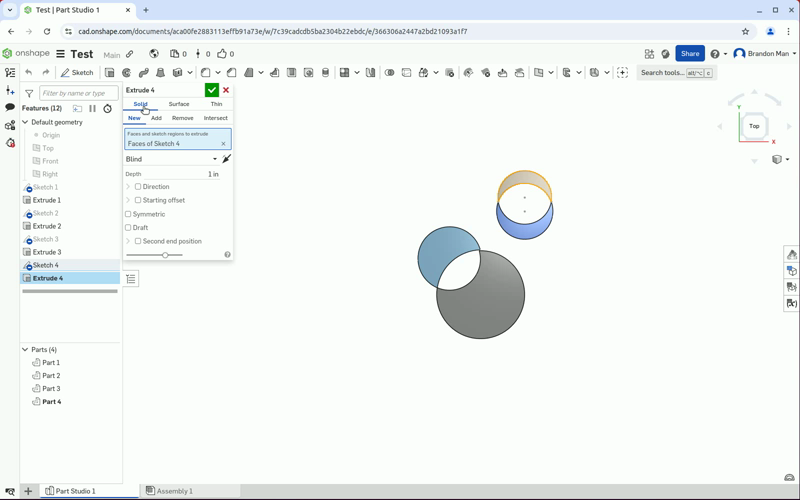
click(143, 106)
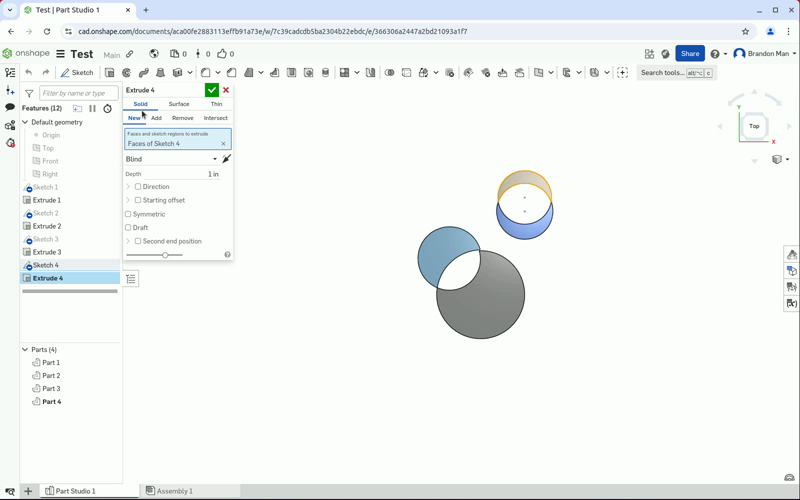
mouse_move(137, 120)
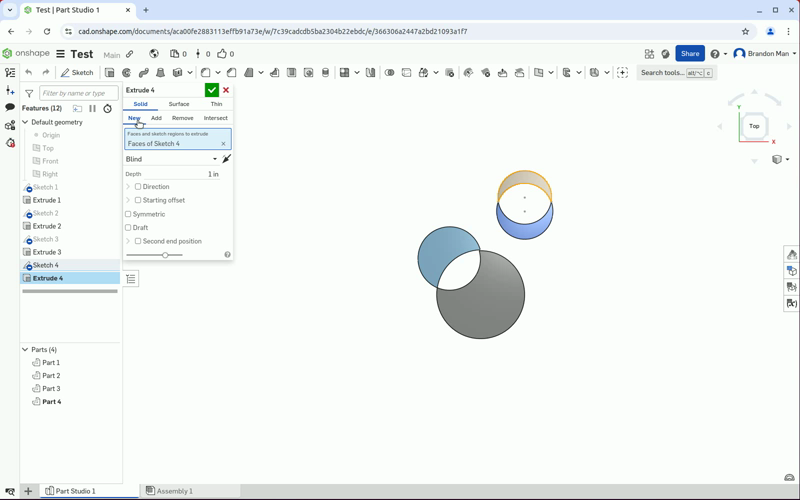
click(137, 120)
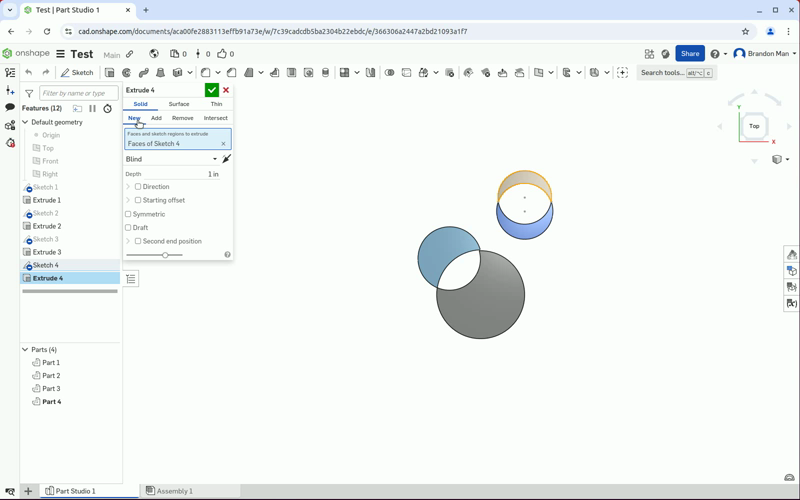
key(tab, 4)
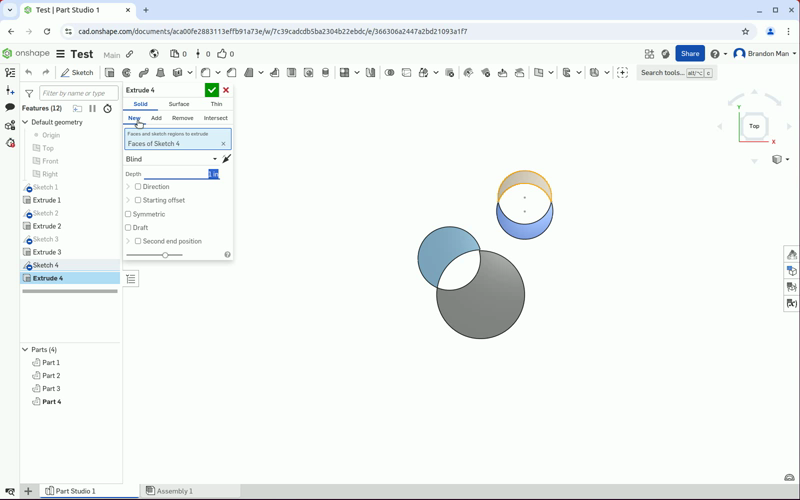
text(5.777)
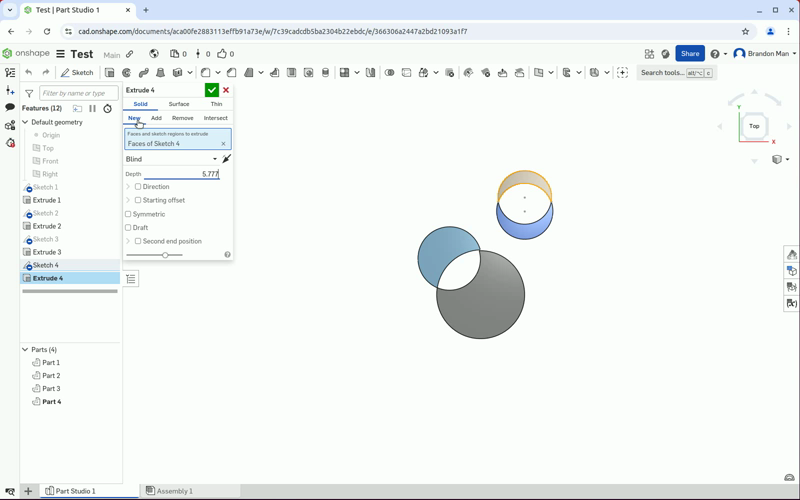
key(enter)
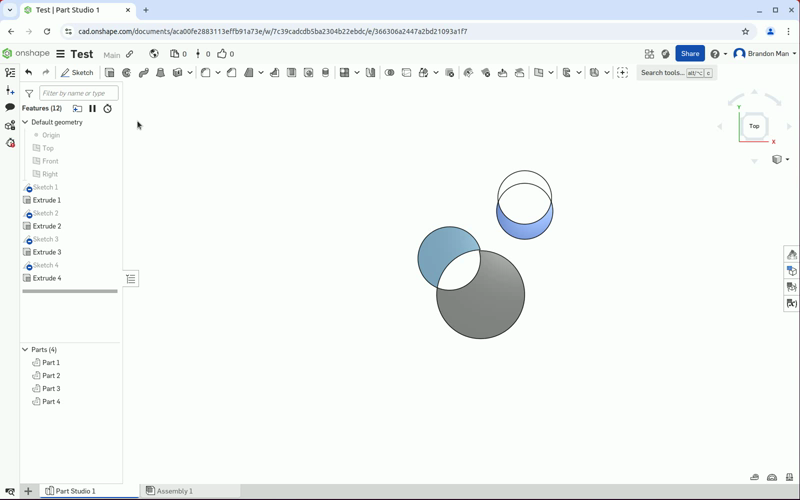
key(shift+h)
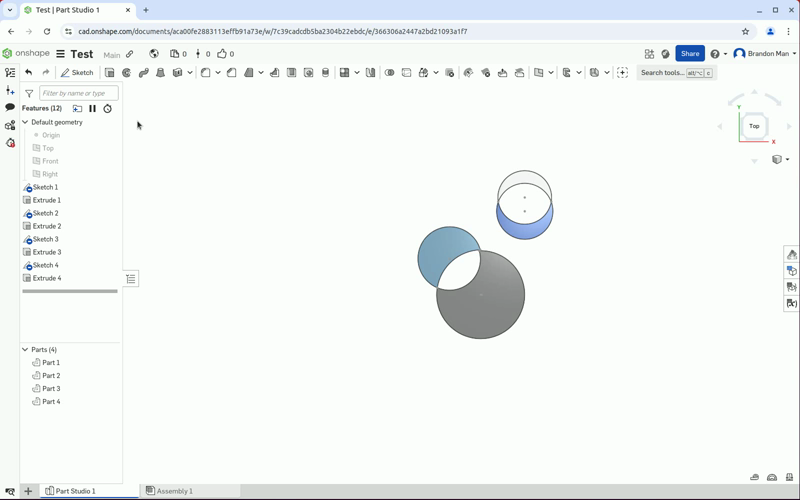
key(shift+h)
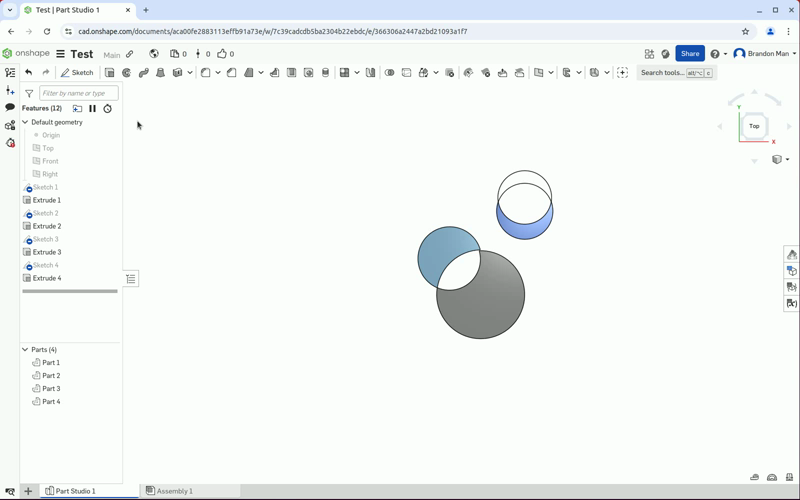
mouse_move(73, 189)
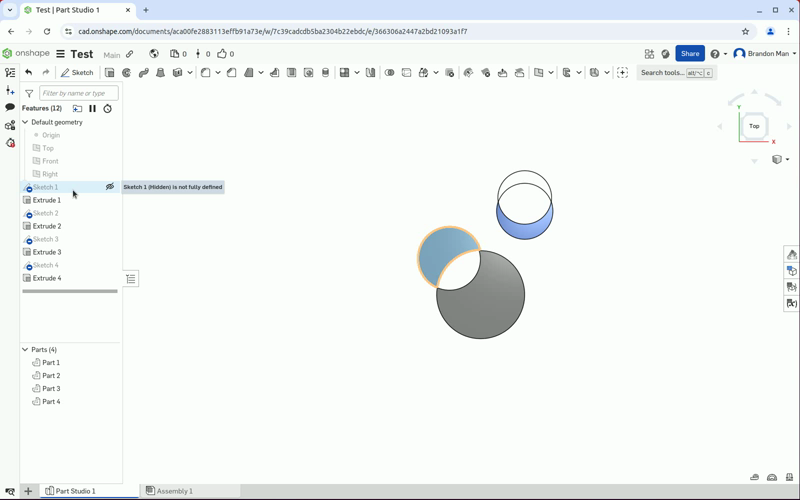
click(73, 189)
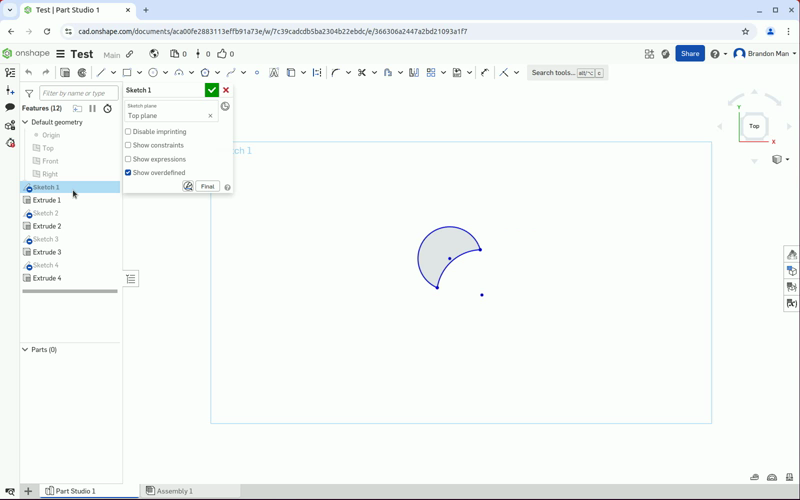
mouse_move(229, 92)
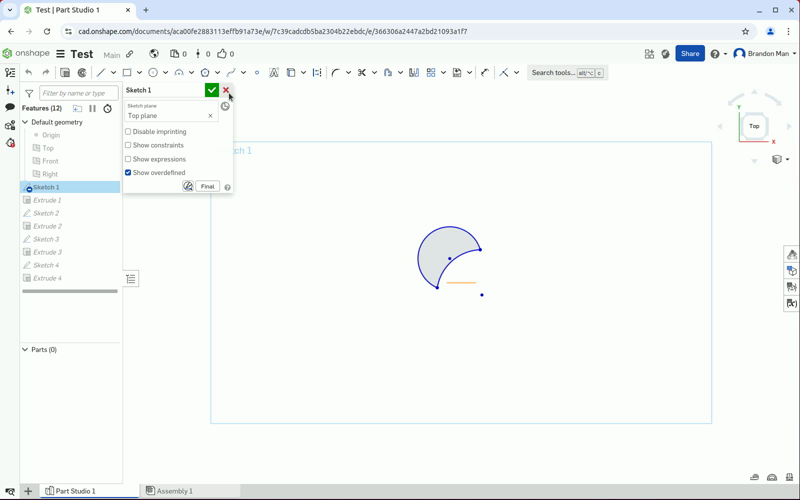
click(229, 92)
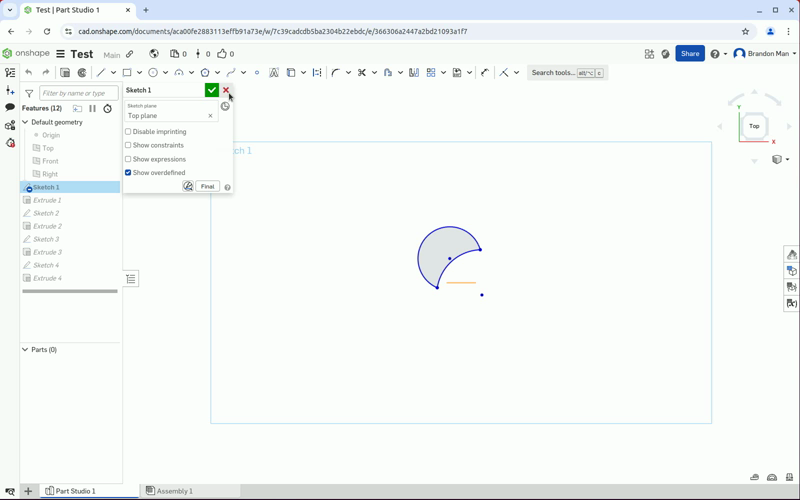
key(shift+s)
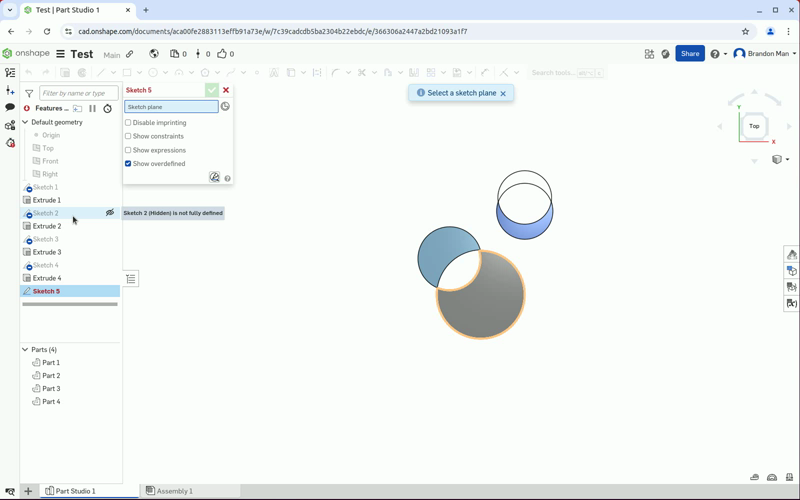
scroll(3)
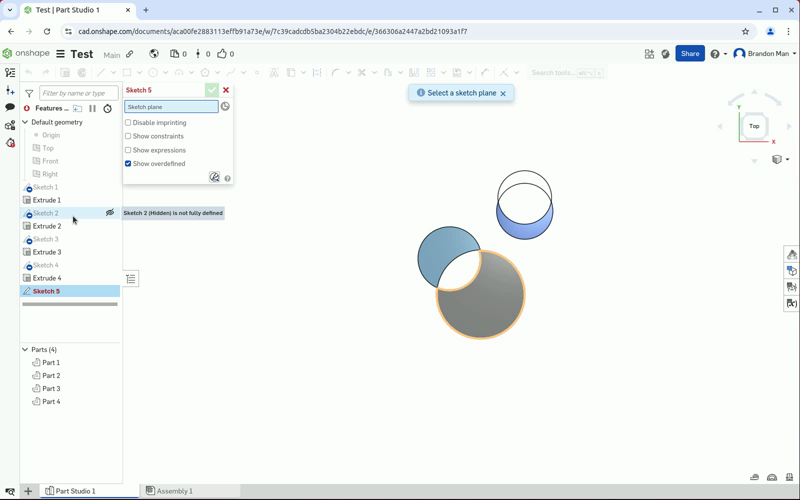
mouse_move(73, 150)
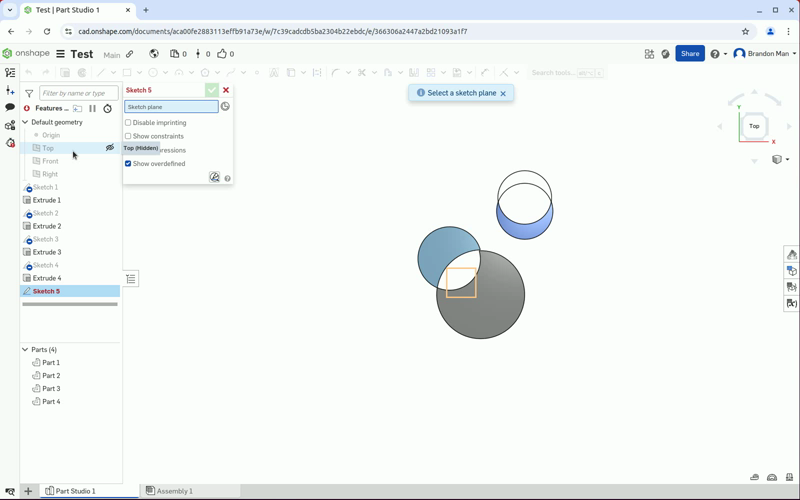
click(73, 150)
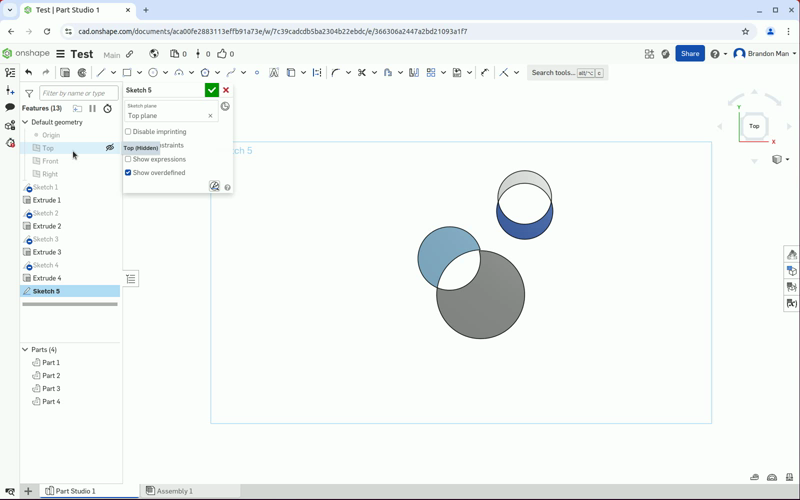
mouse_move(73, 352)
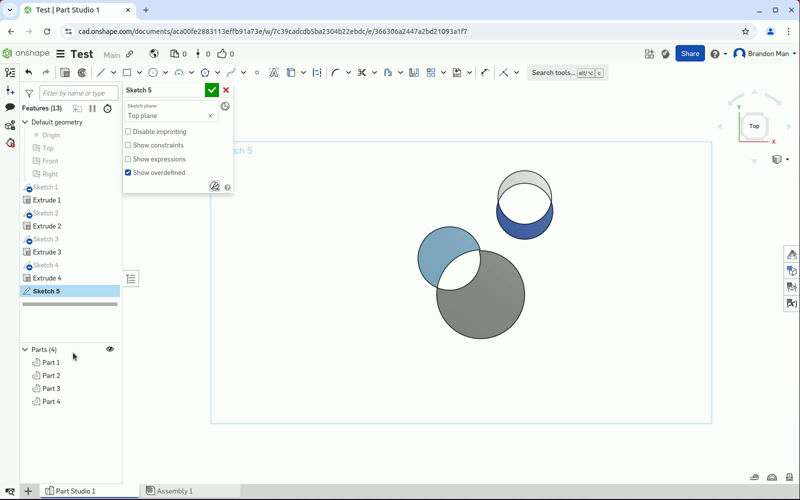
key(y)
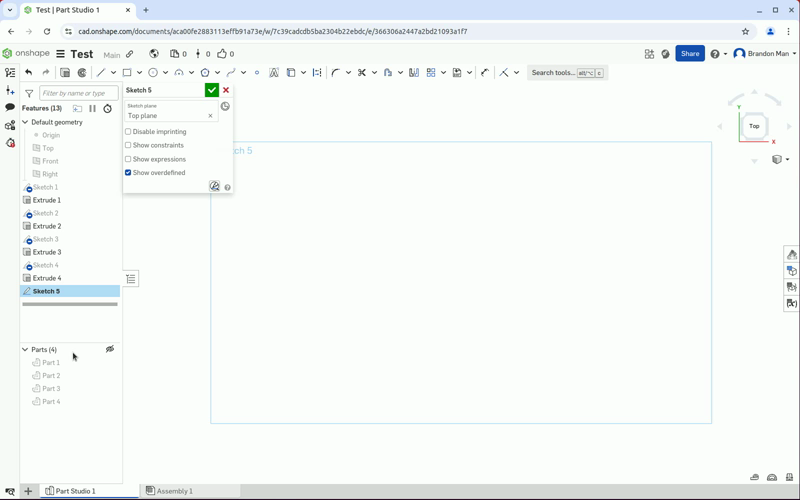
key(a)
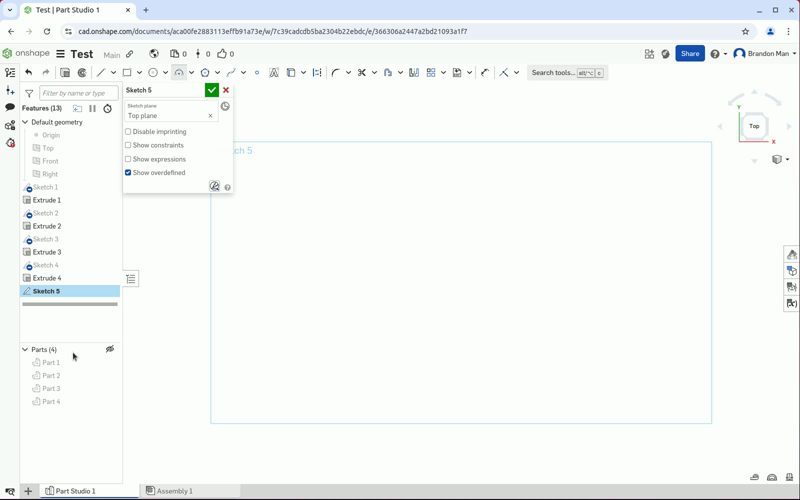
key_down(shift)
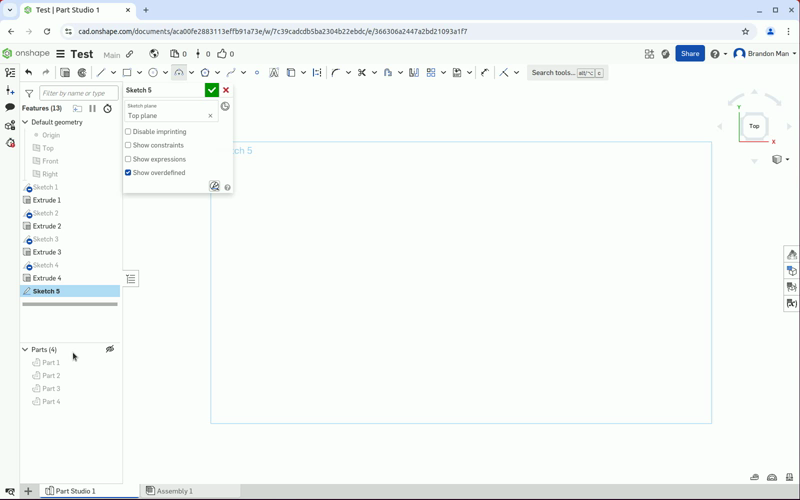
mouse_move(437, 287)
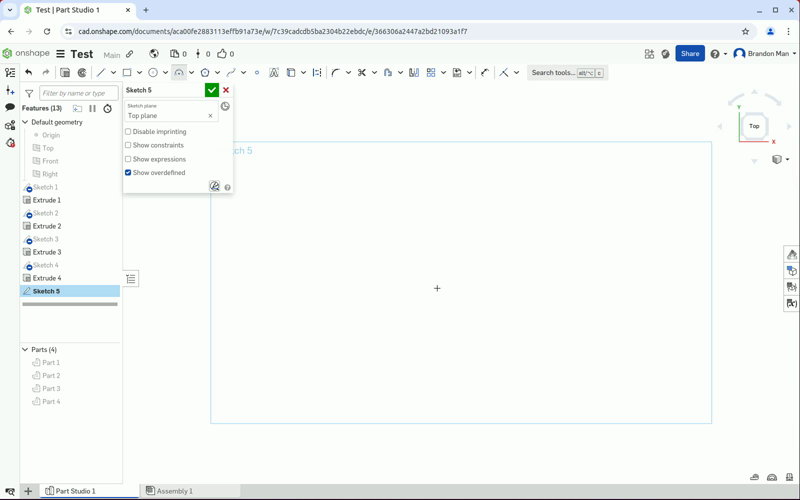
click(437, 287)
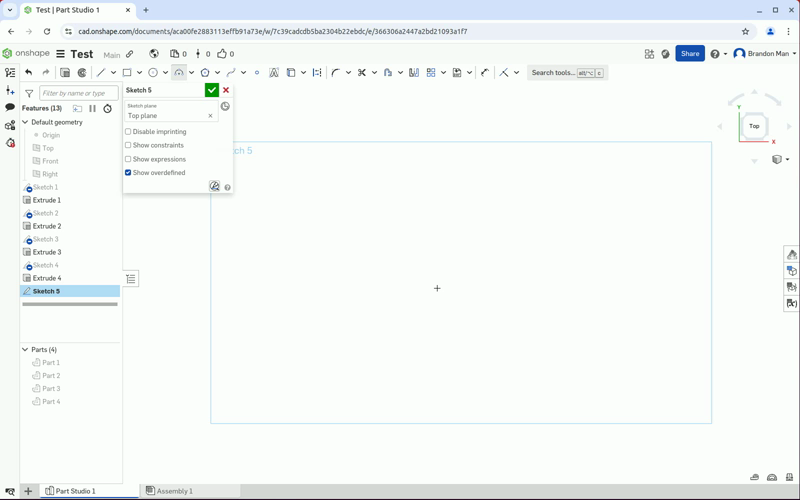
key_up(shift)
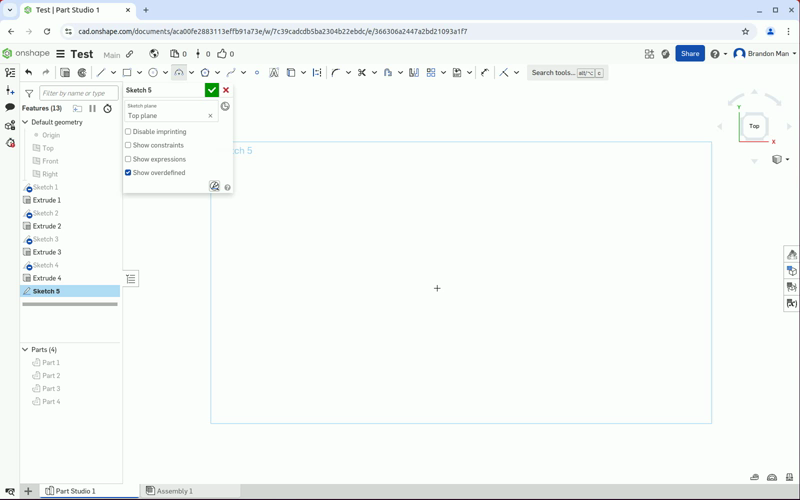
key_down(shift)
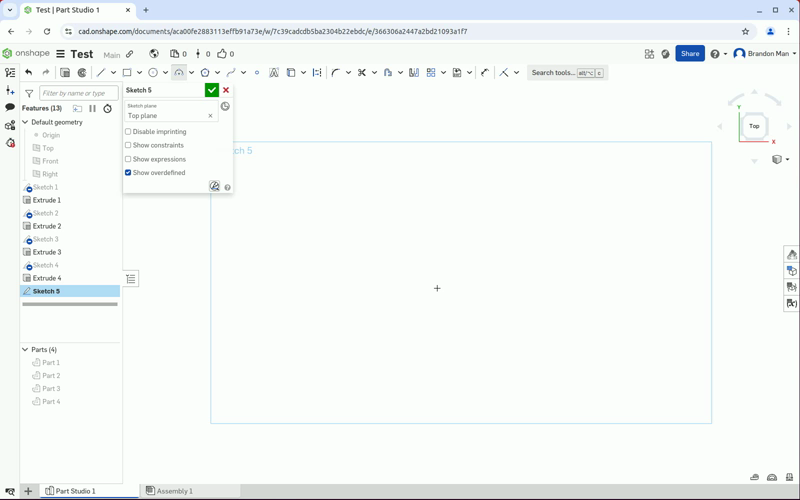
mouse_move(480, 249)
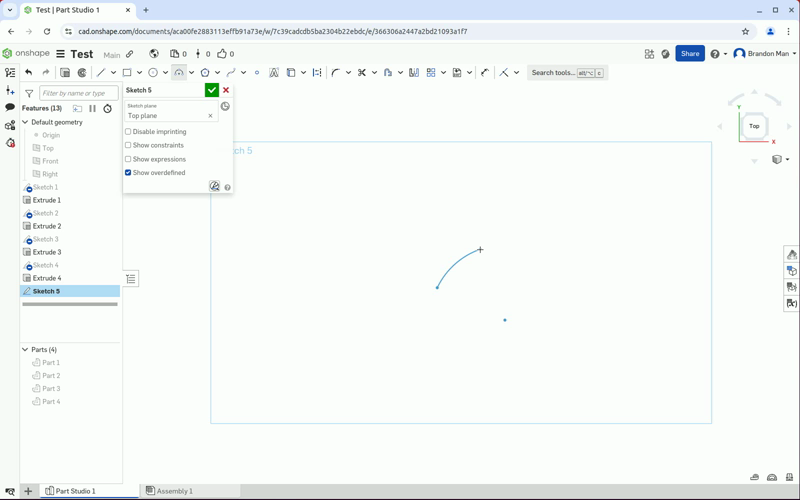
click(480, 249)
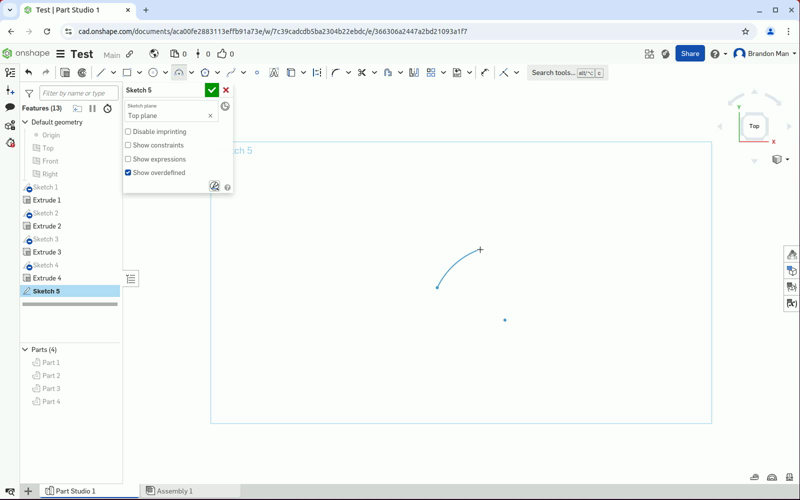
mouse_move(470, 281)
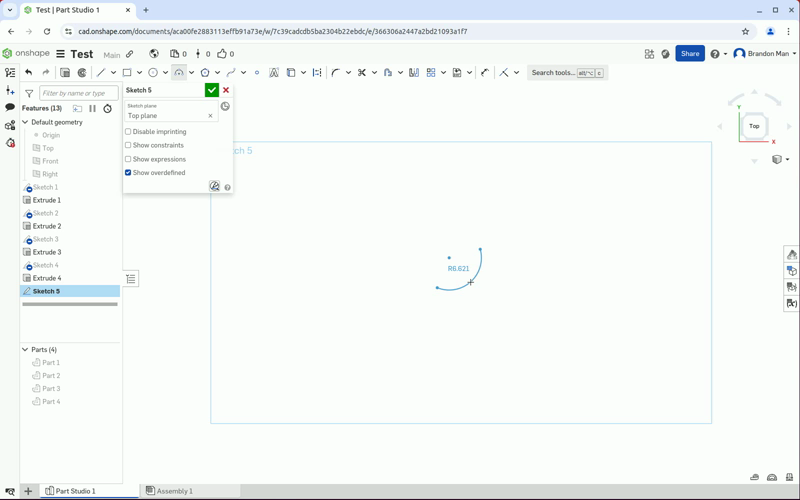
click(470, 281)
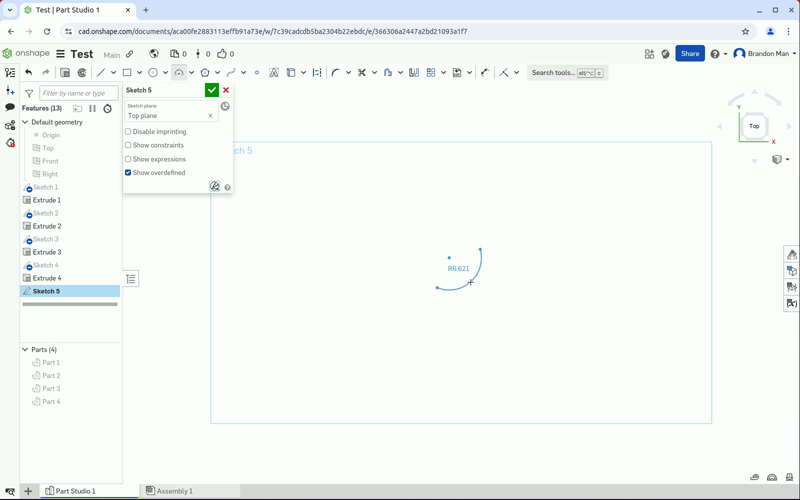
key_up(shift)
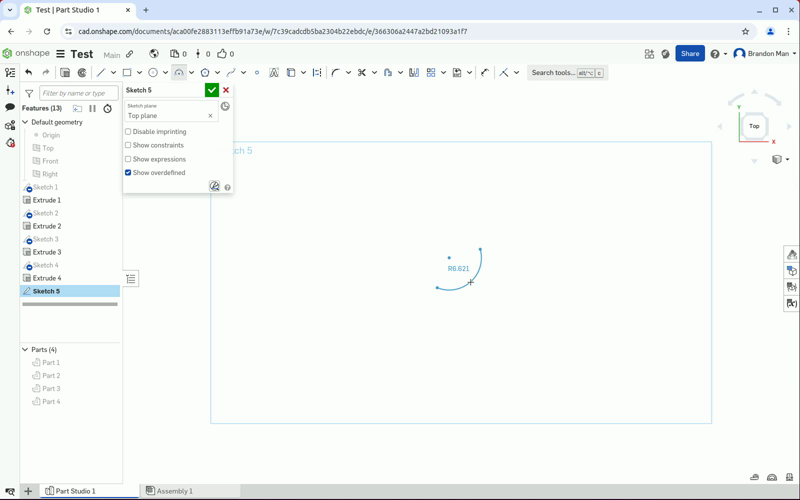
mouse_move(480, 249)
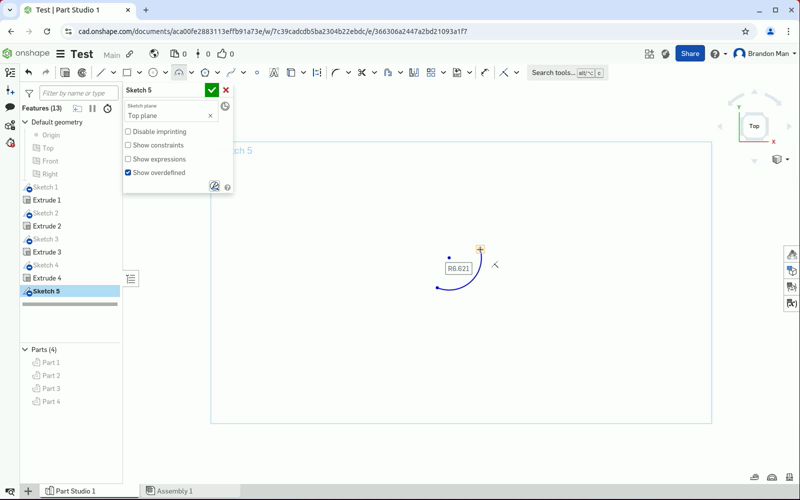
click(480, 249)
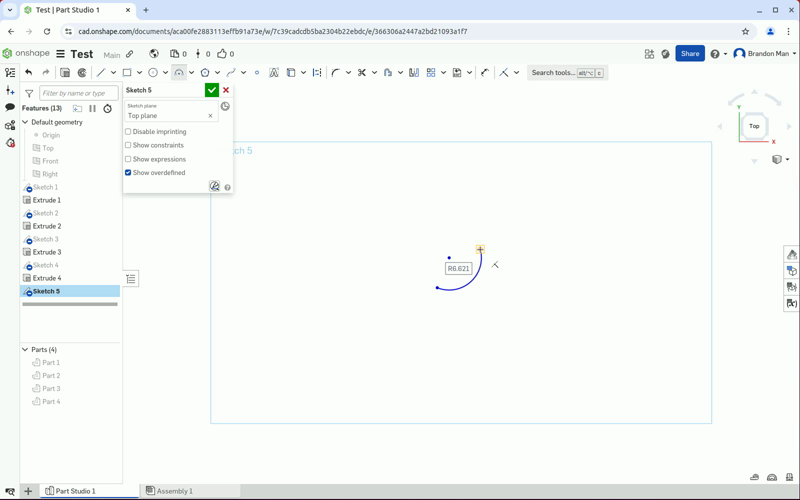
mouse_move(437, 287)
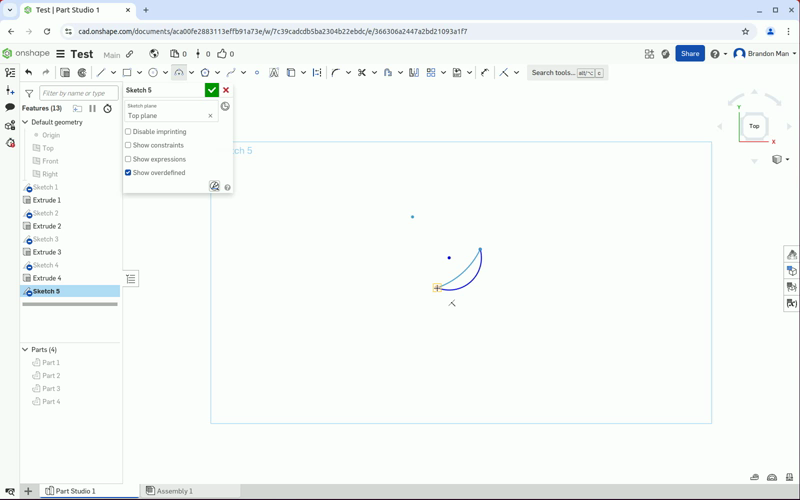
click(437, 287)
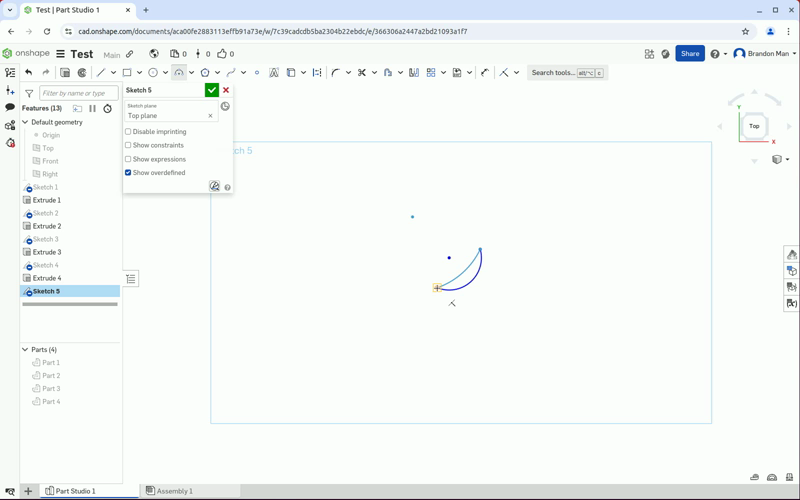
key_down(shift)
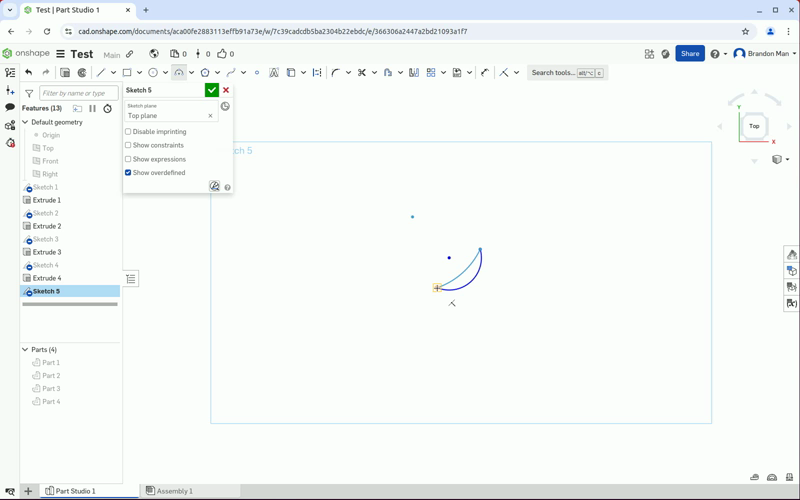
mouse_move(451, 260)
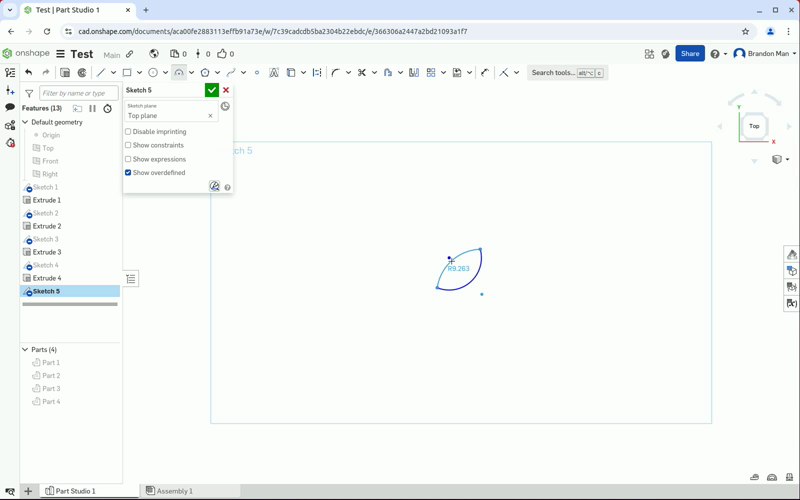
scroll(6)
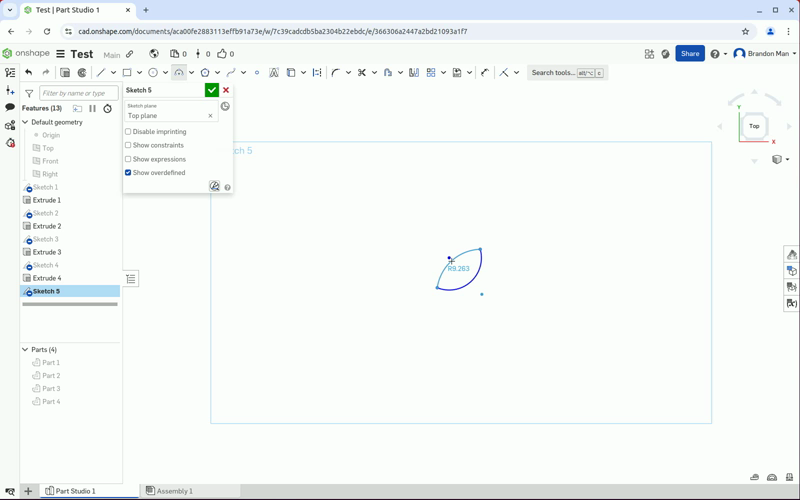
scroll(6)
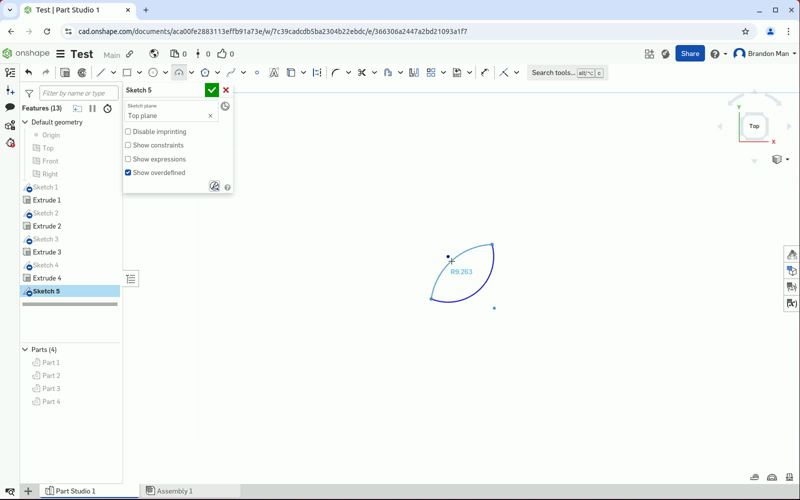
scroll(6)
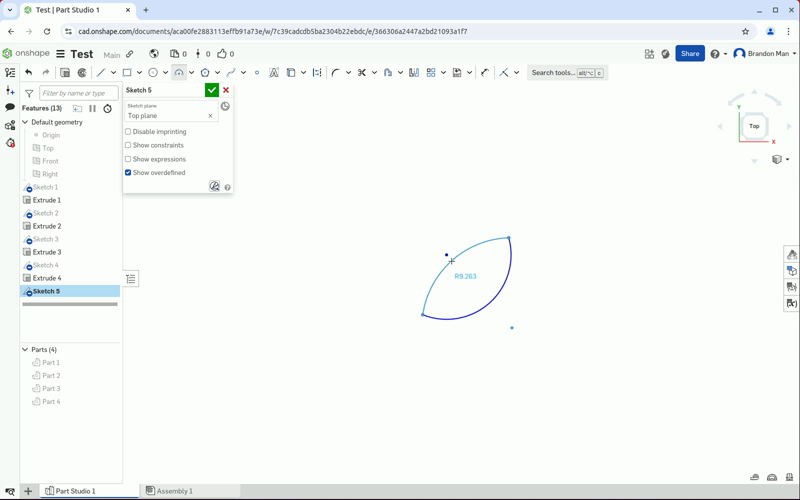
scroll(6)
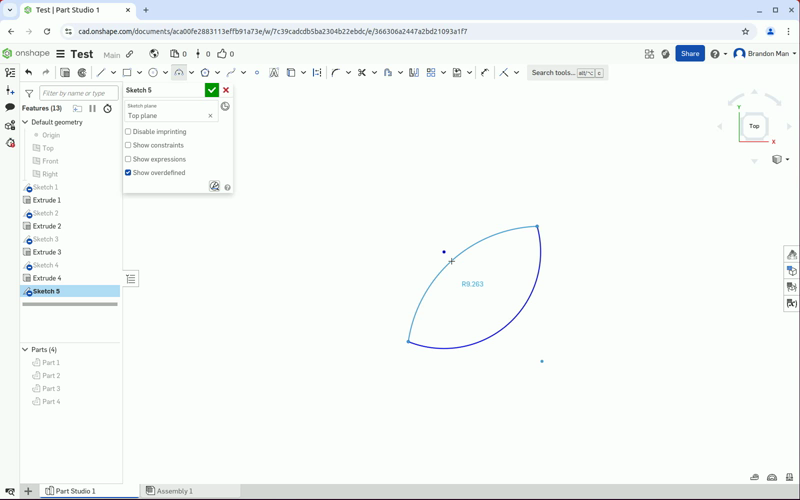
scroll(6)
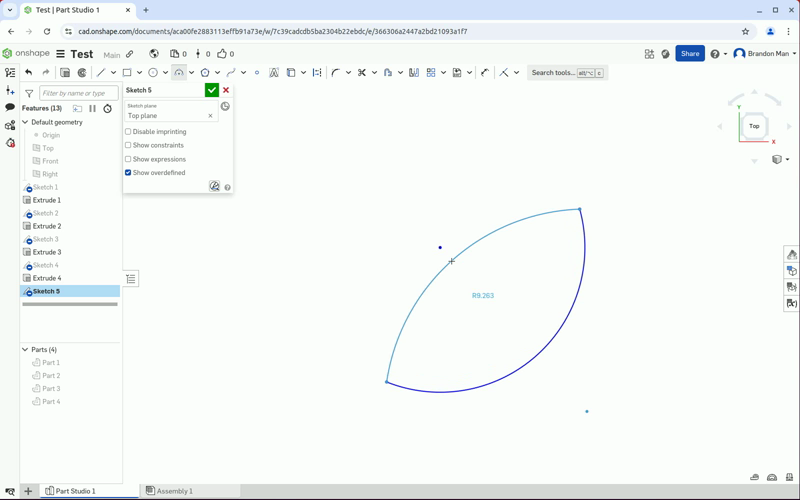
scroll(6)
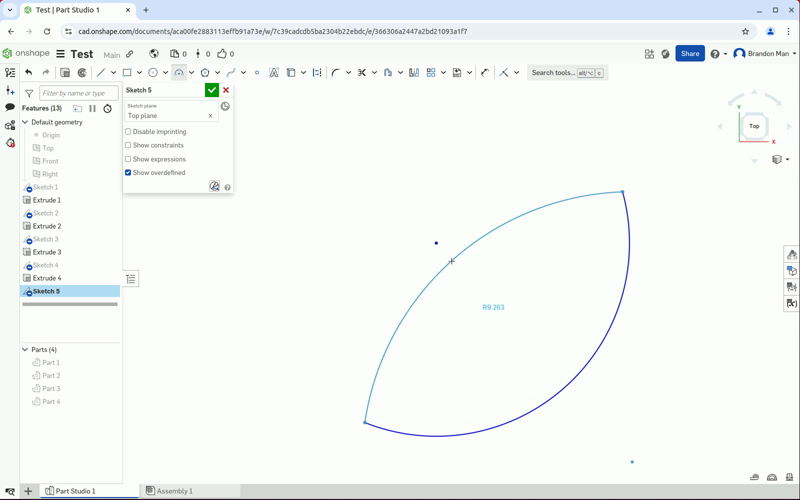
scroll(6)
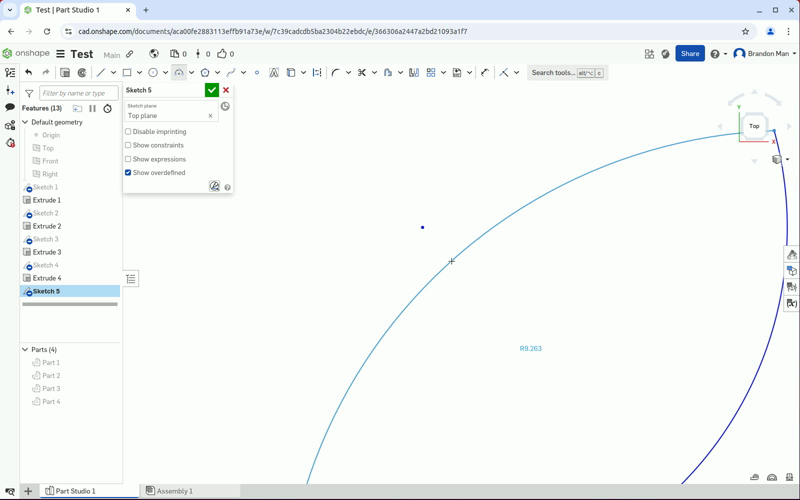
click(451, 260)
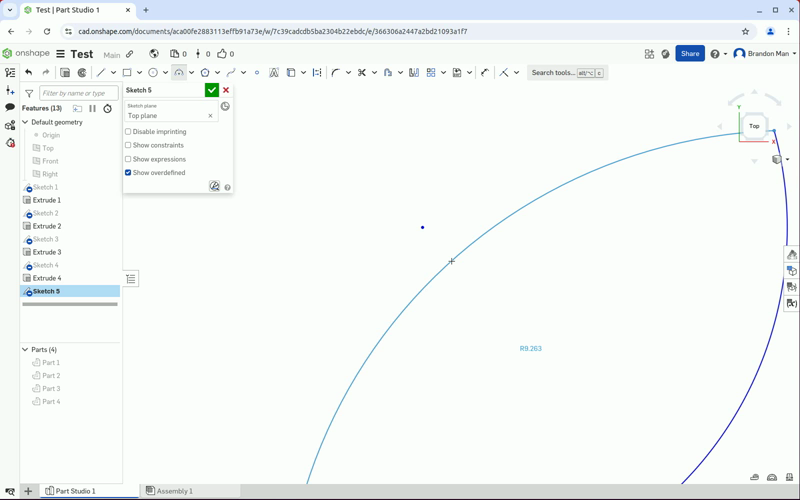
scroll(-6)
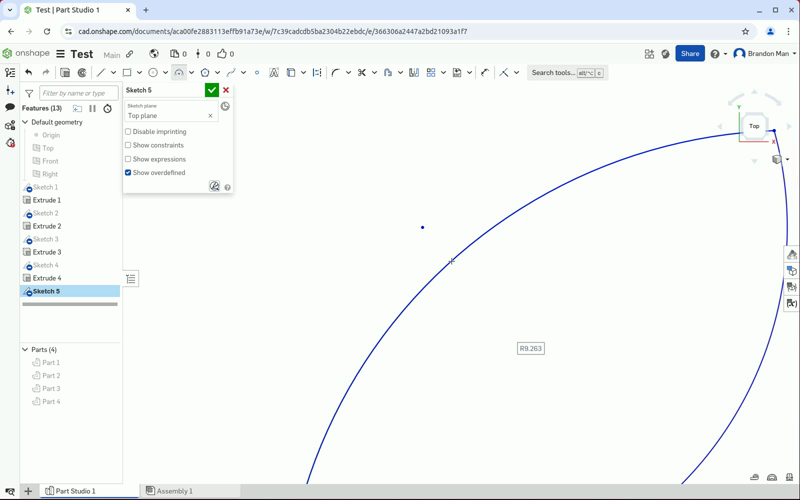
scroll(-6)
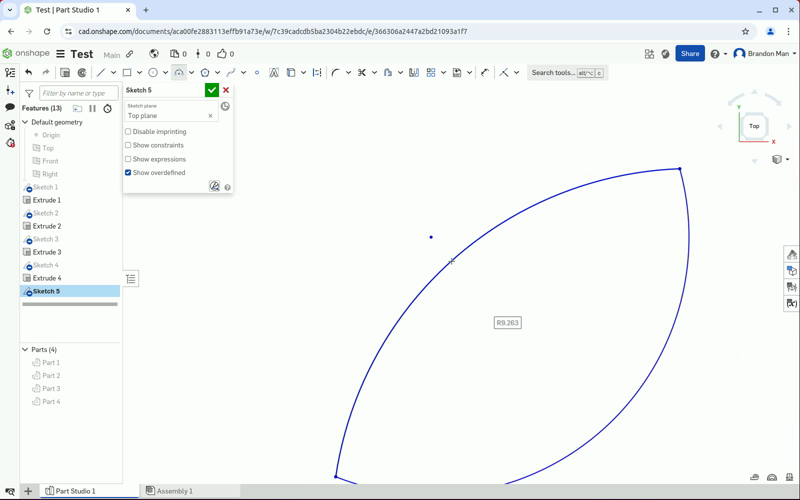
scroll(-6)
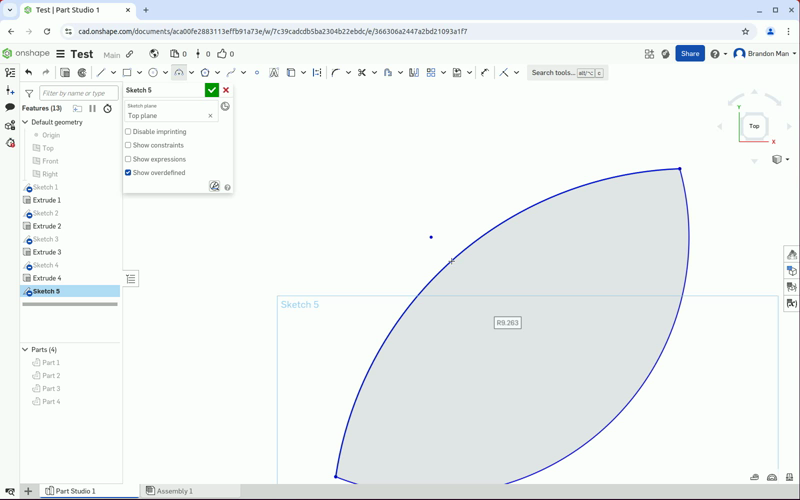
scroll(-6)
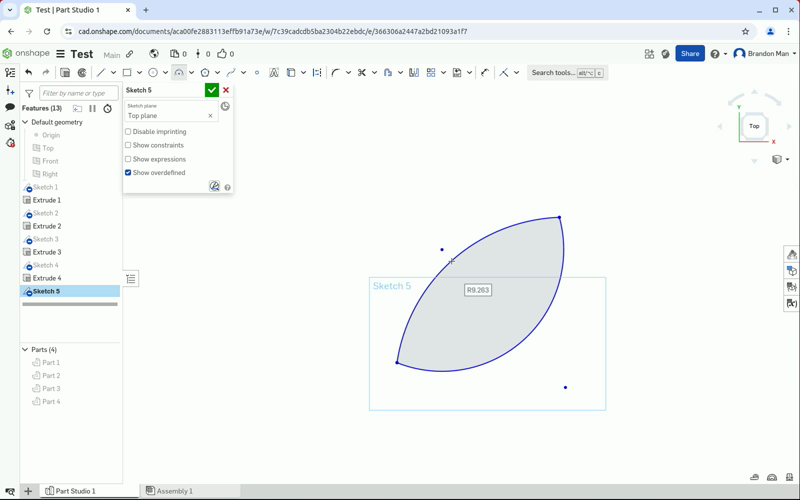
scroll(-6)
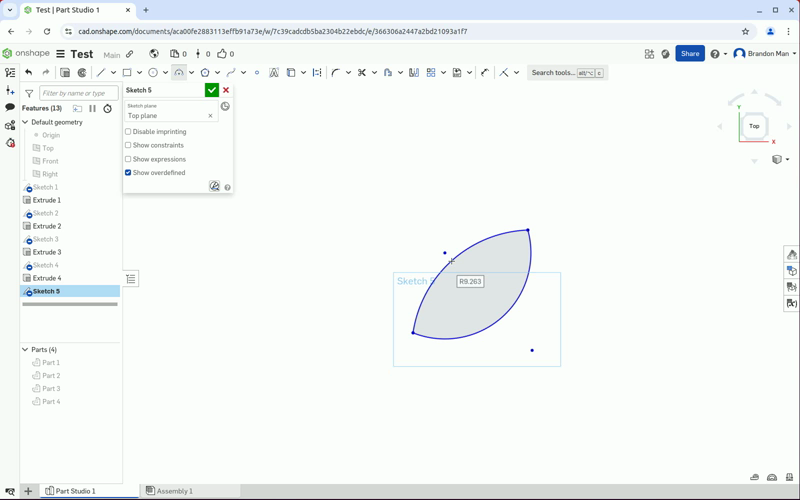
scroll(-6)
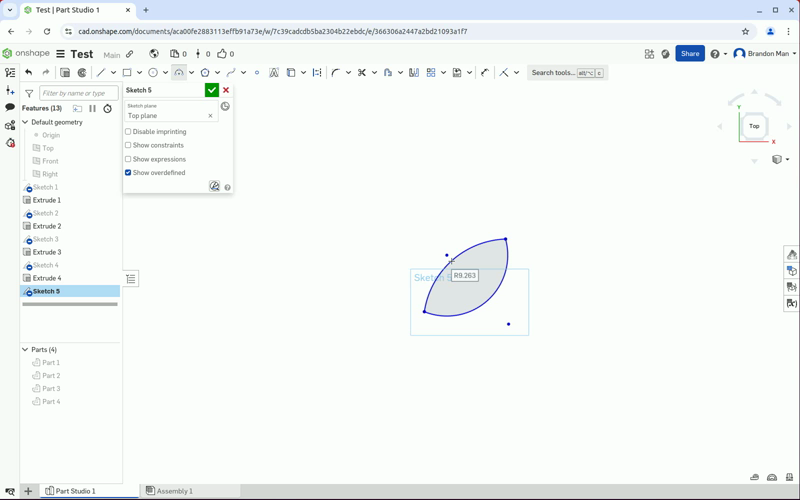
scroll(-6)
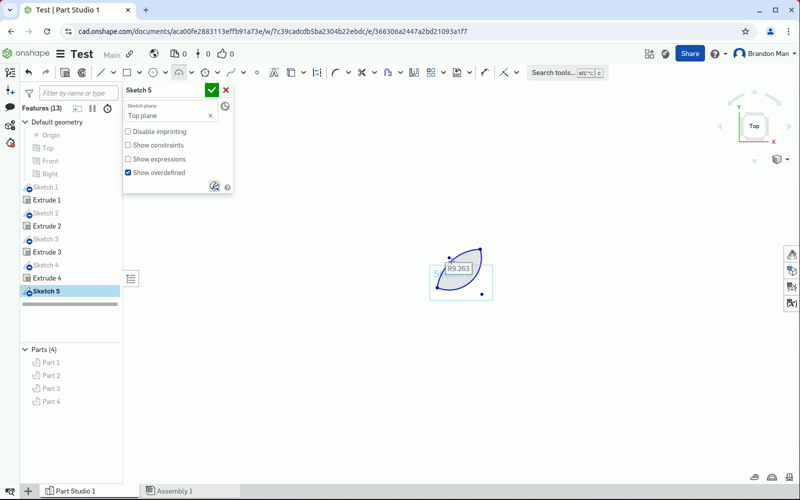
key_up(shift)
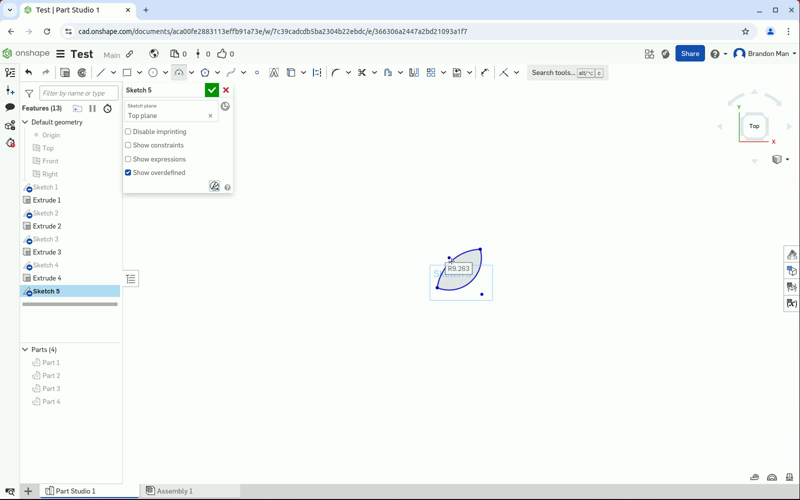
key(esc)
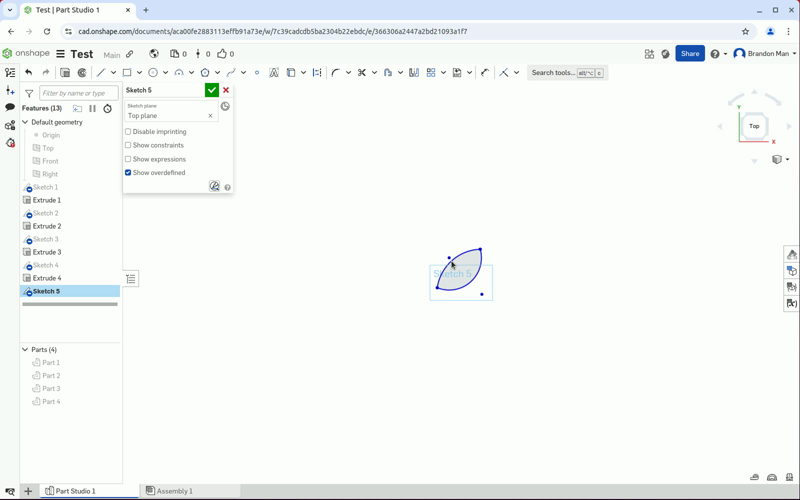
mouse_move(451, 264)
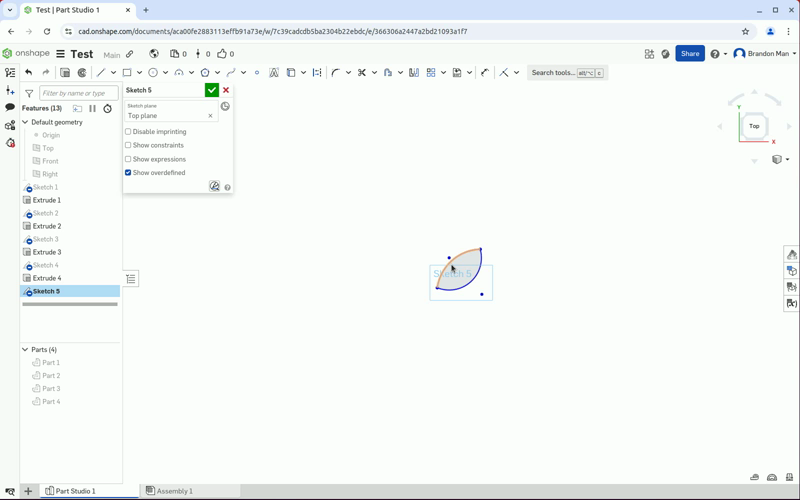
scroll(6)
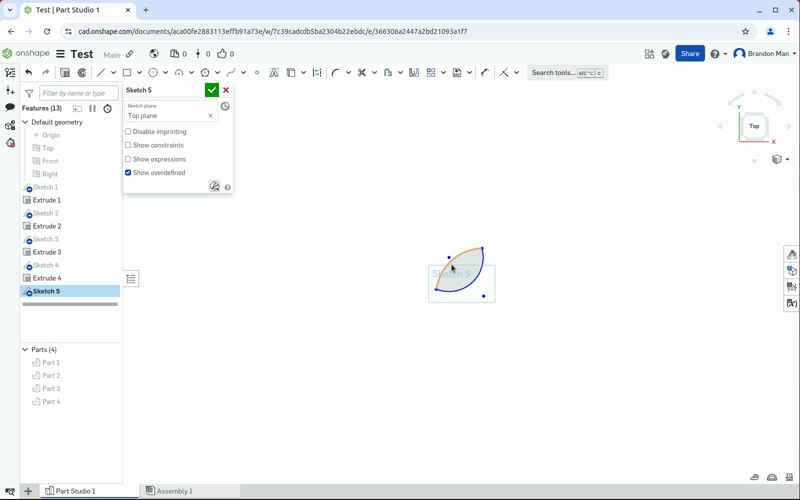
scroll(6)
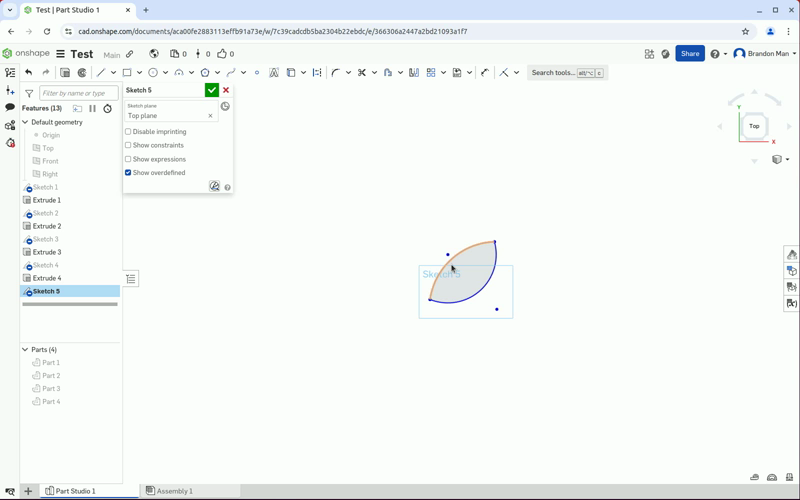
scroll(6)
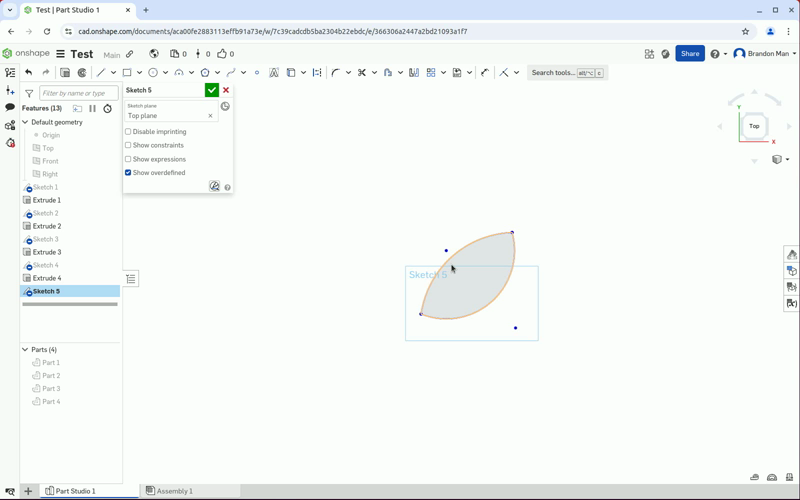
scroll(6)
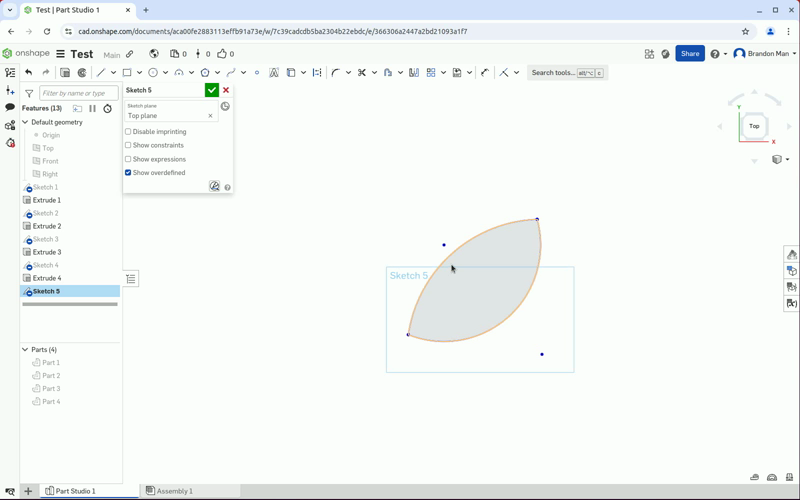
scroll(6)
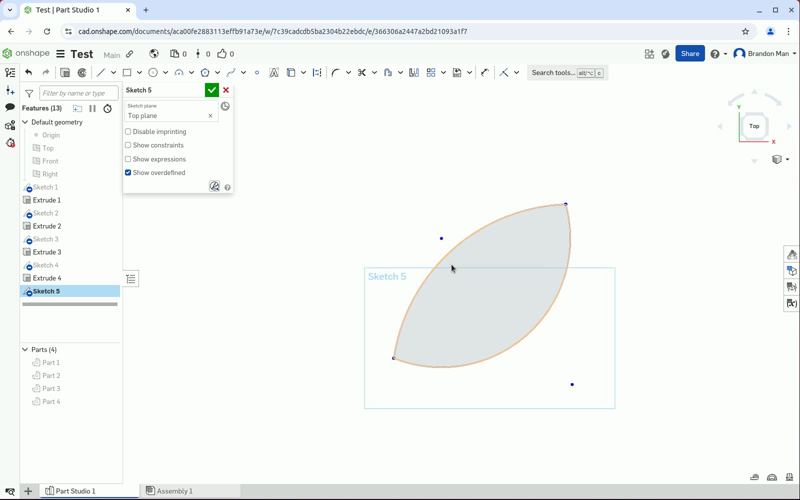
scroll(6)
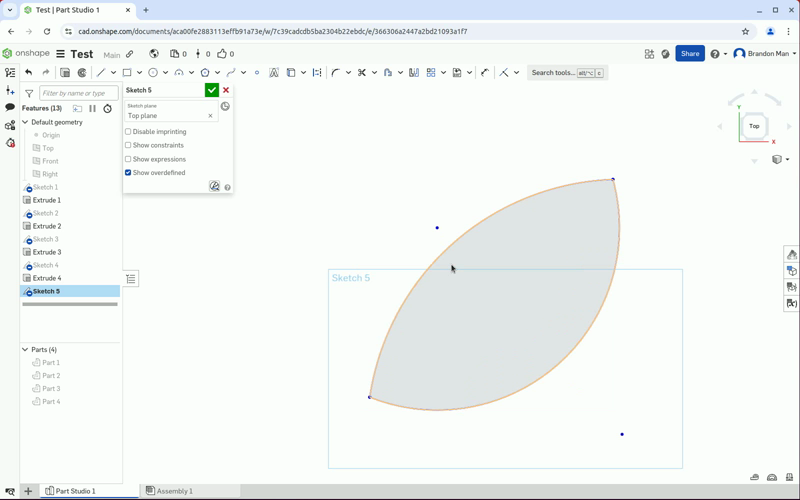
scroll(6)
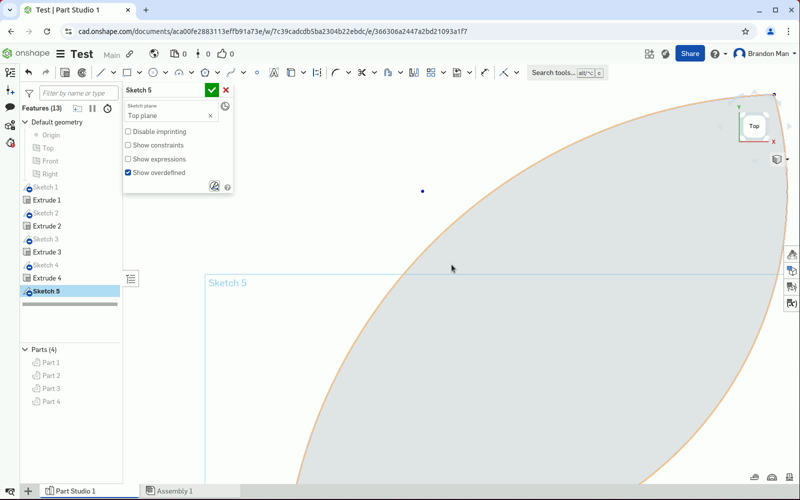
click(451, 264)
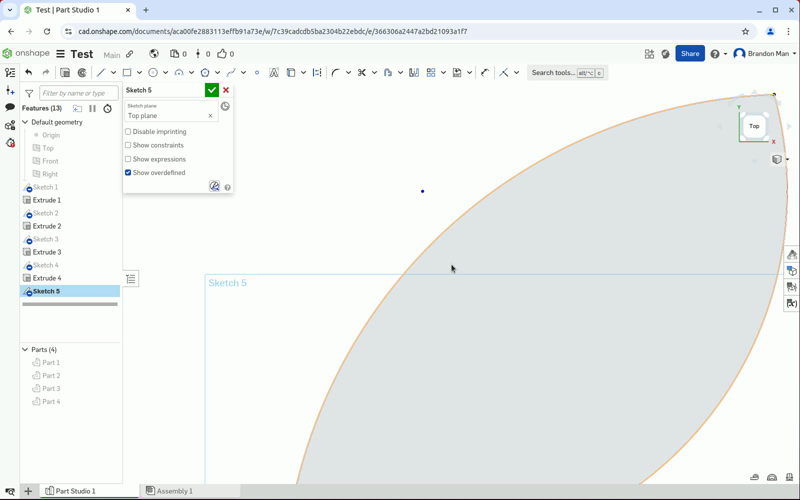
scroll(-6)
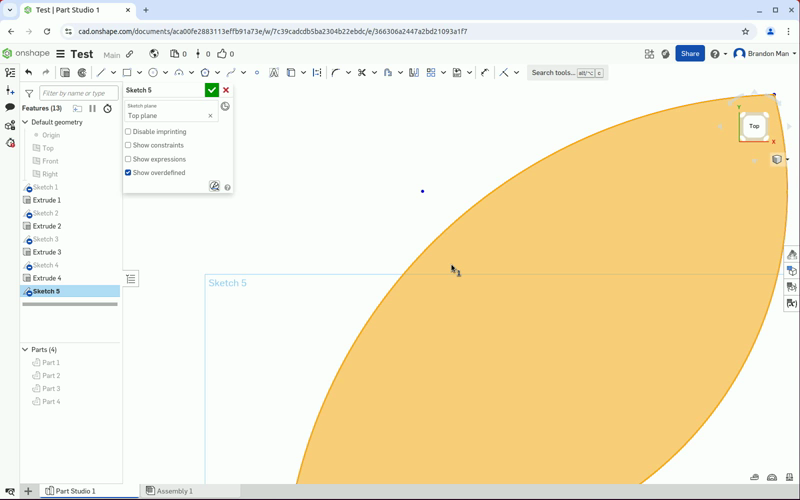
scroll(-6)
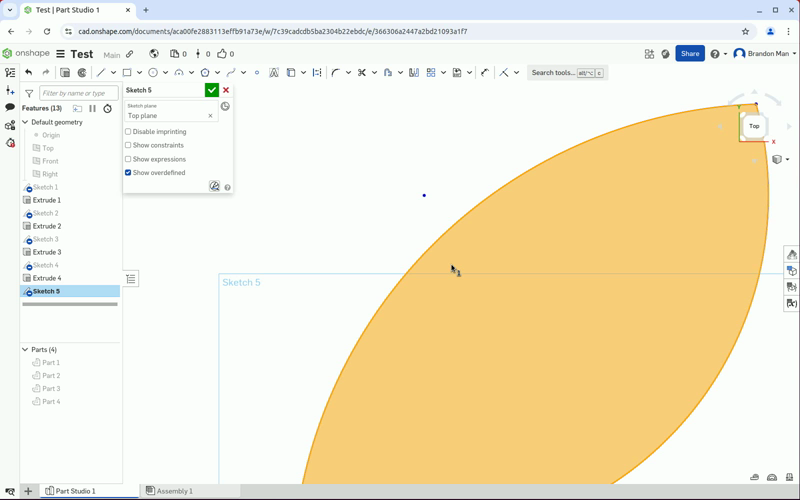
scroll(-6)
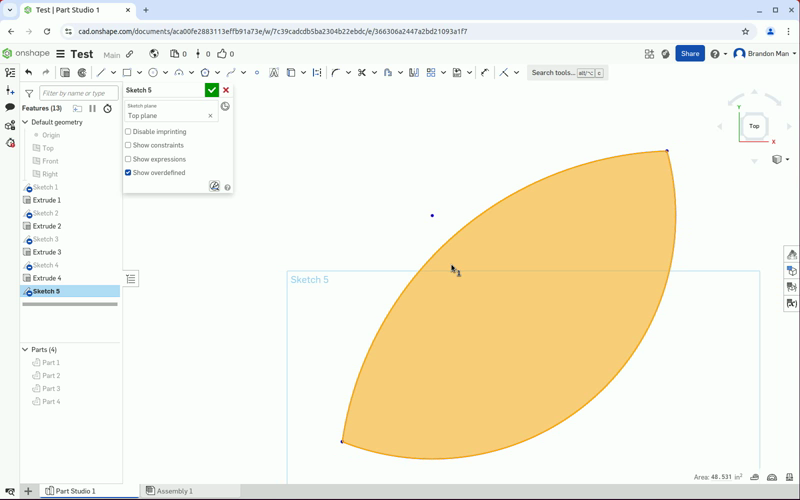
scroll(-6)
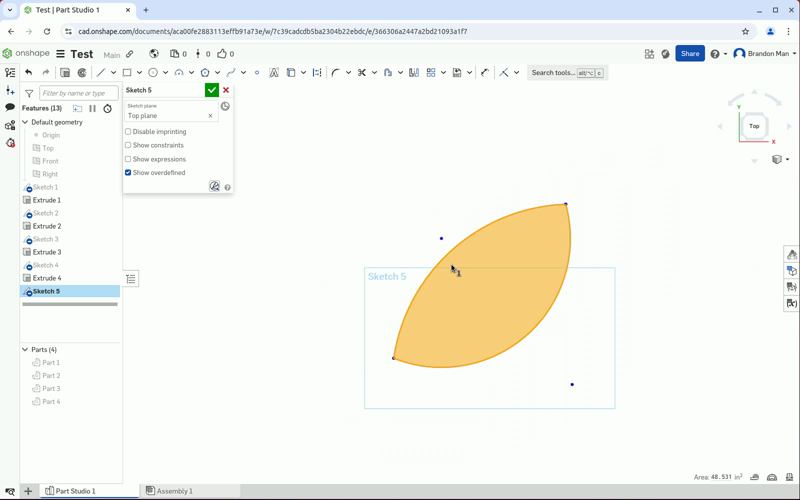
scroll(-6)
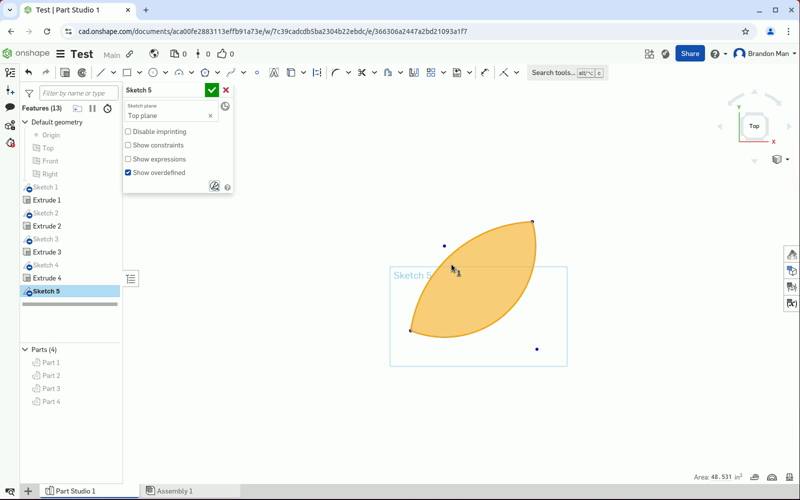
scroll(-6)
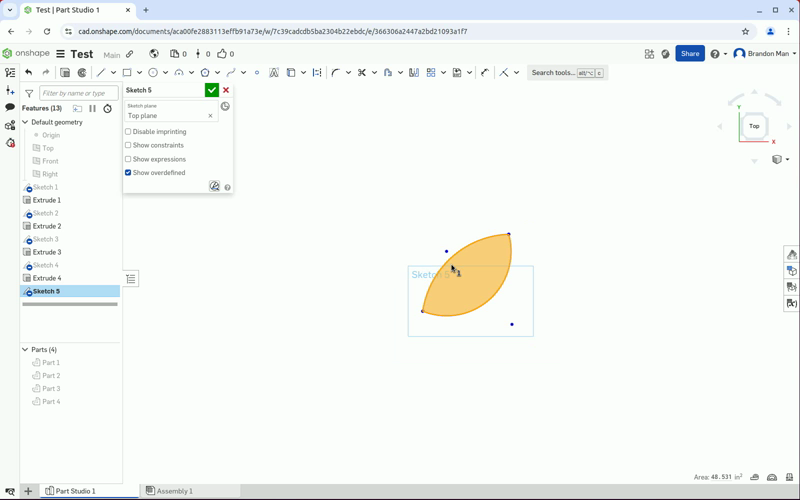
scroll(-6)
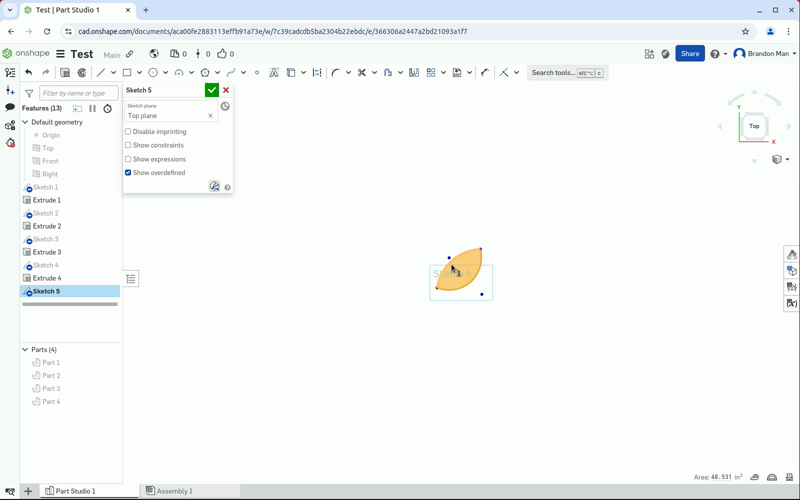
mouse_move(73, 352)
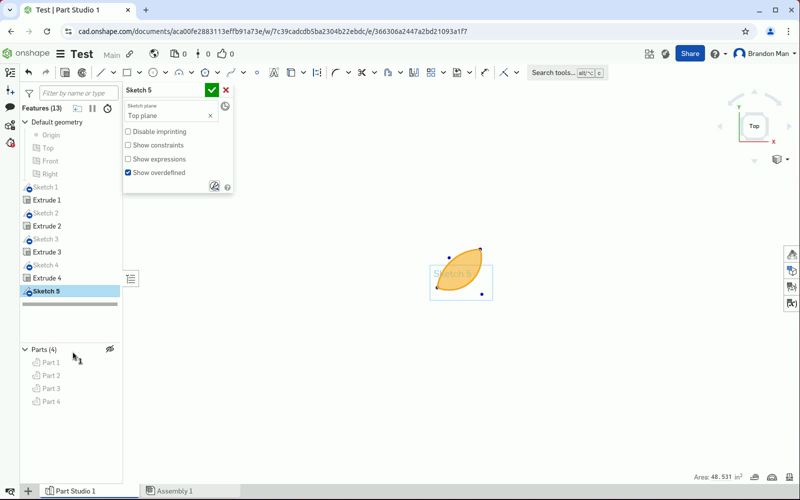
key(shift+y)
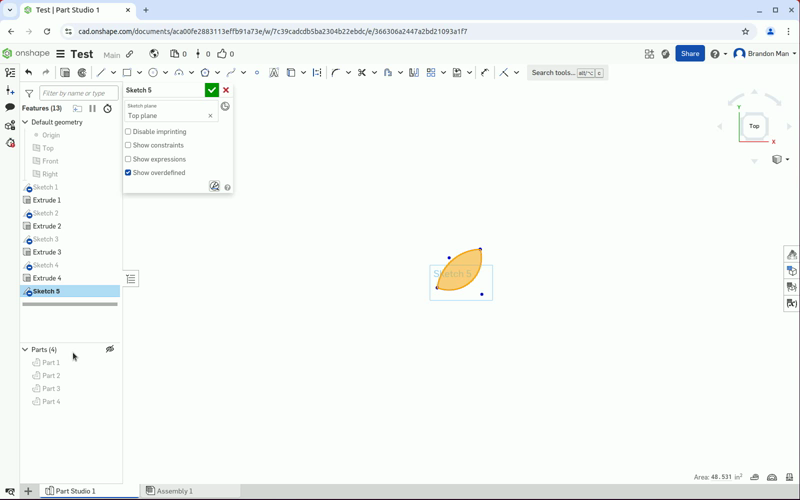
key(shift+e)
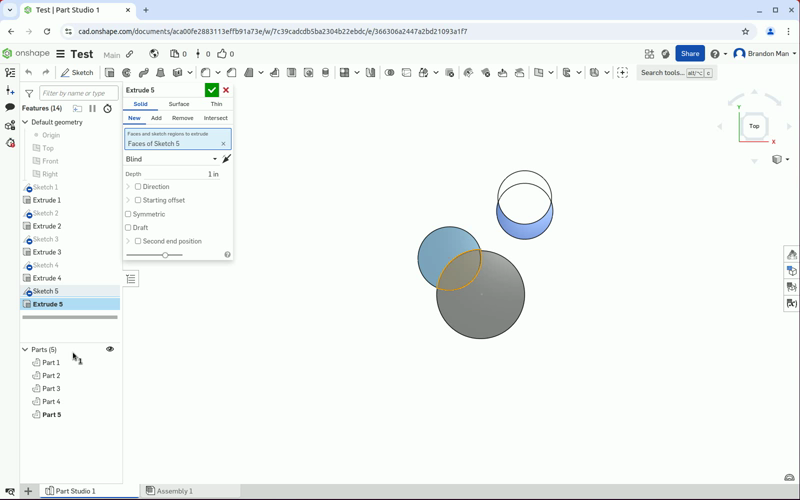
mouse_move(143, 106)
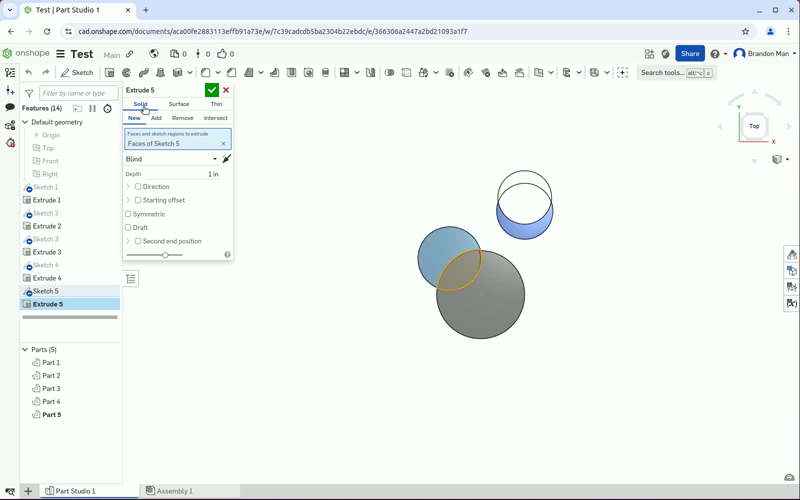
click(143, 106)
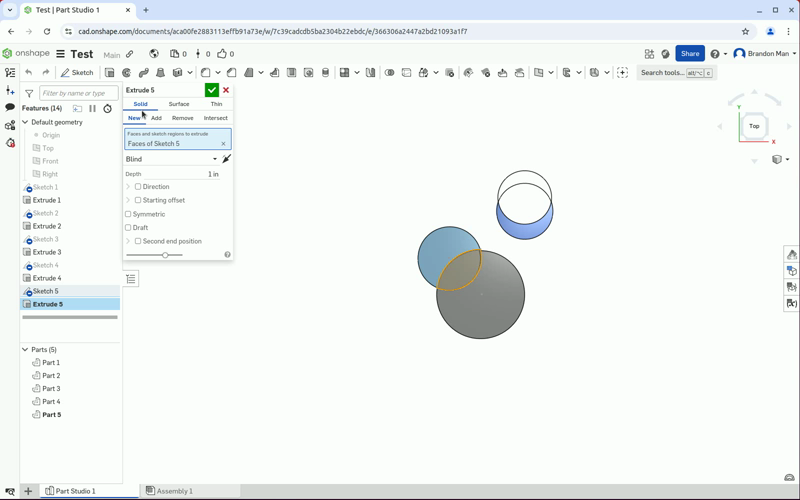
mouse_move(137, 120)
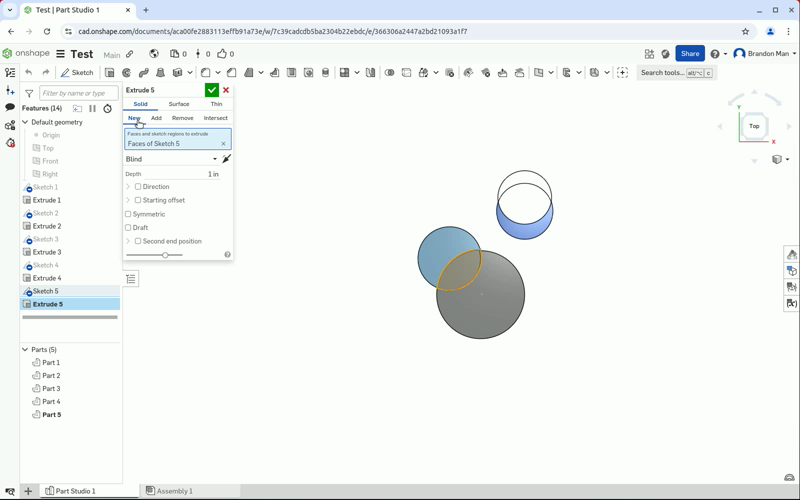
click(137, 120)
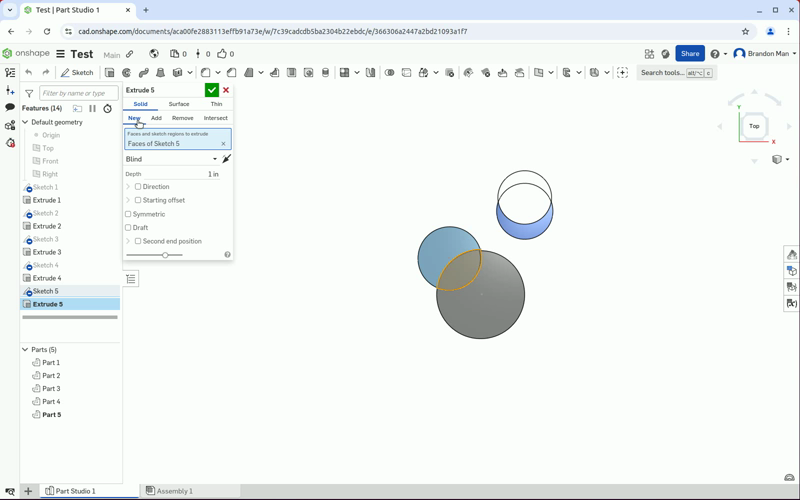
key(tab, 4)
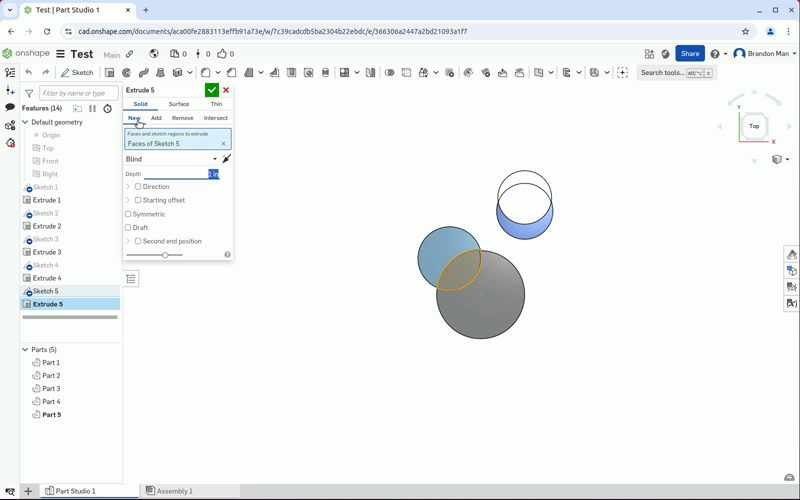
text(5.777)
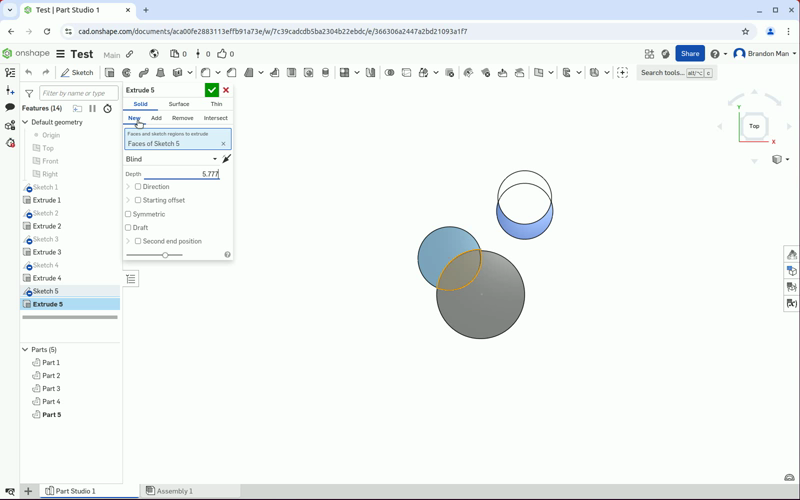
key(enter)
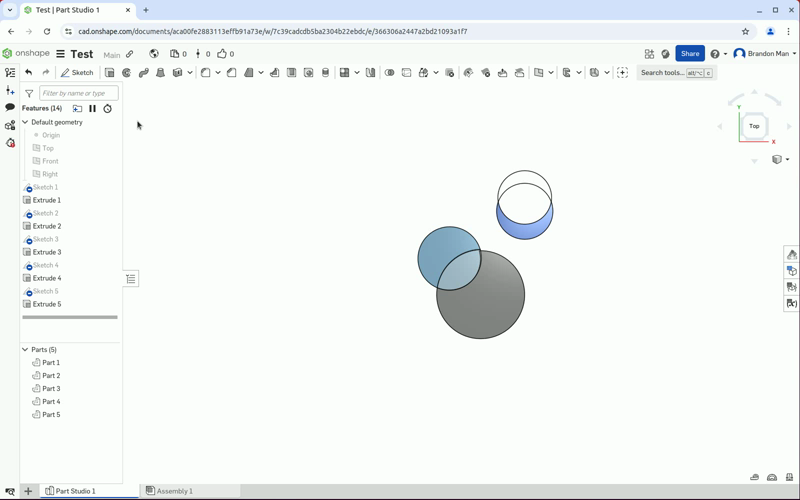
key(shift+h)
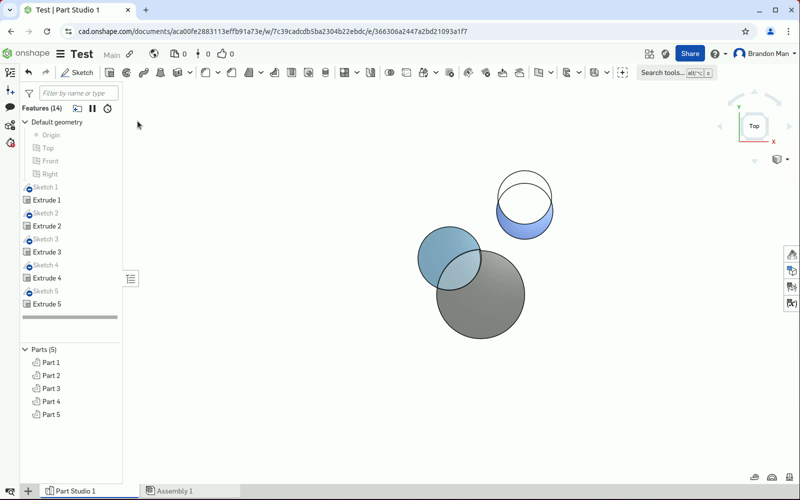
key(shift+h)
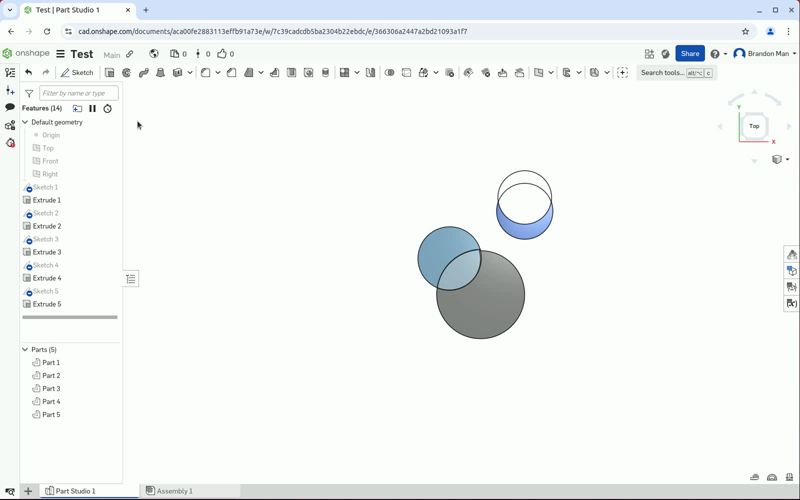
mouse_move(73, 189)
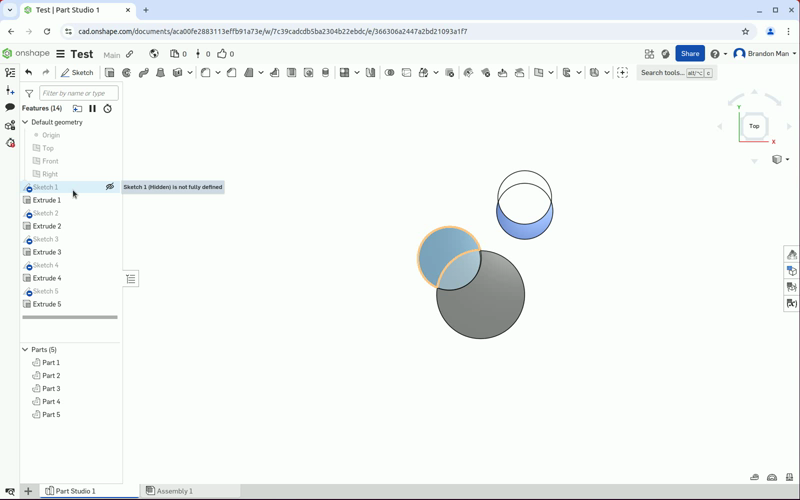
click(73, 189)
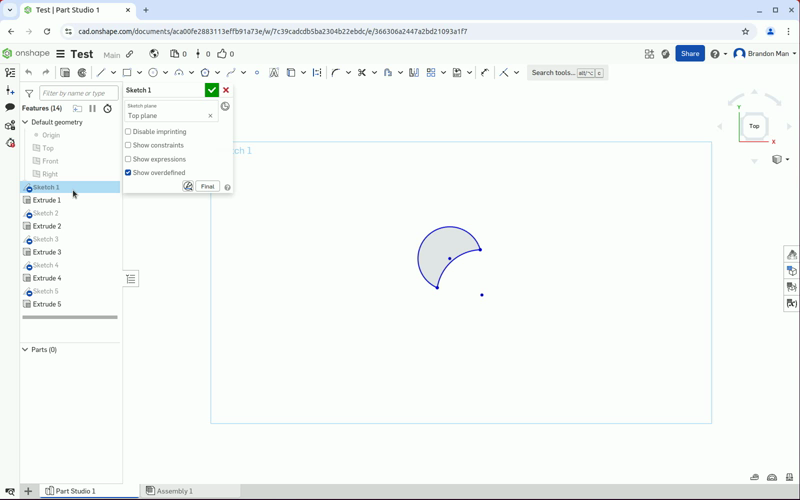
mouse_move(229, 92)
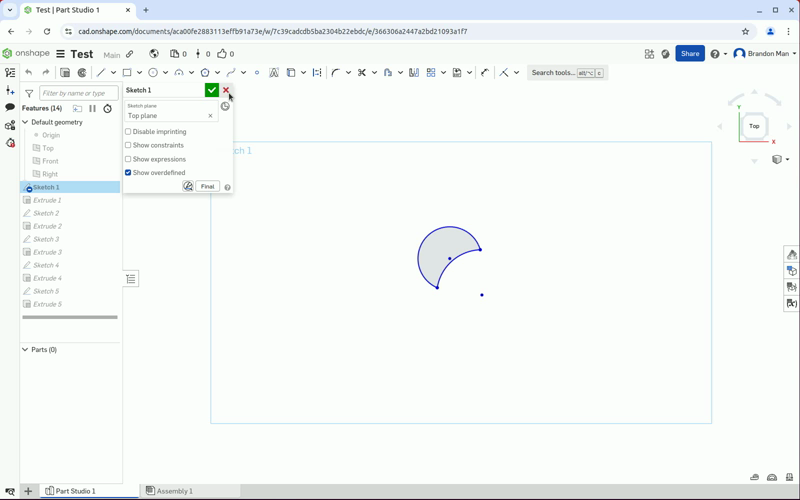
click(229, 92)
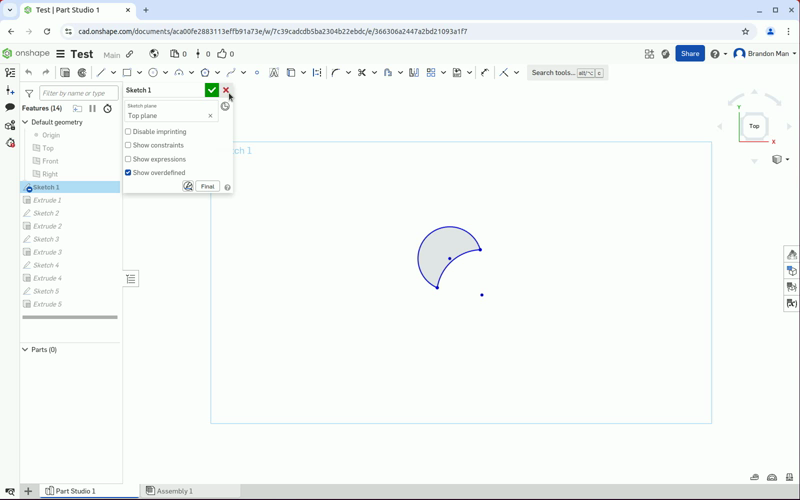
key(shift+s)
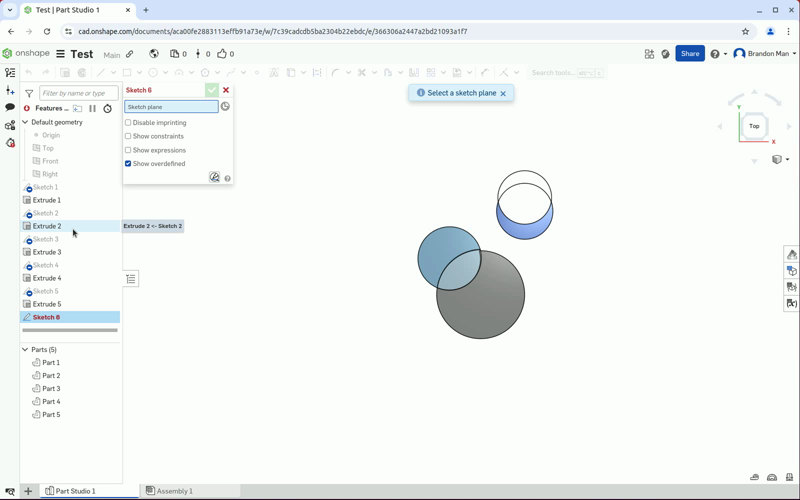
scroll(3)
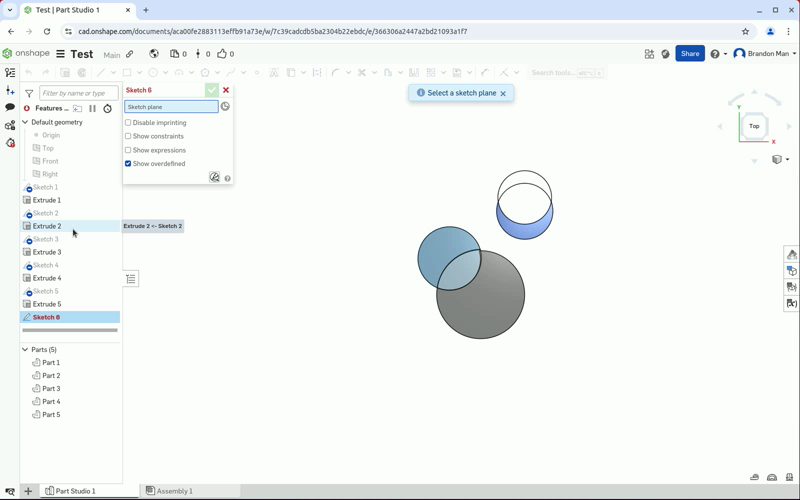
mouse_move(73, 150)
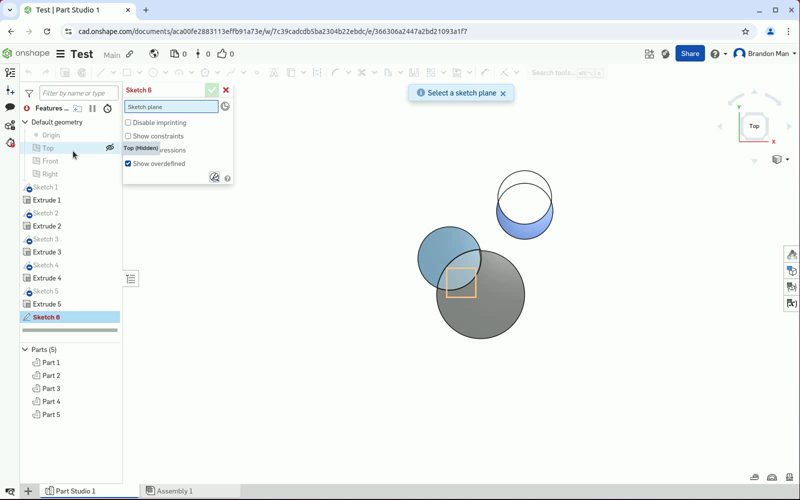
click(73, 150)
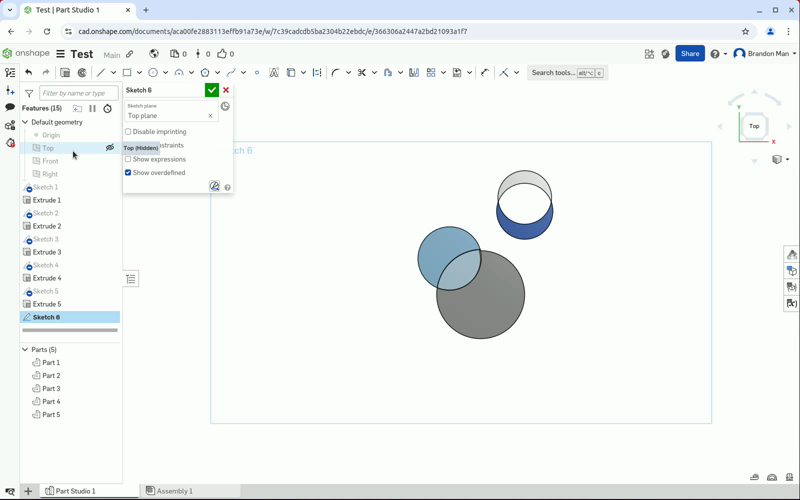
mouse_move(73, 352)
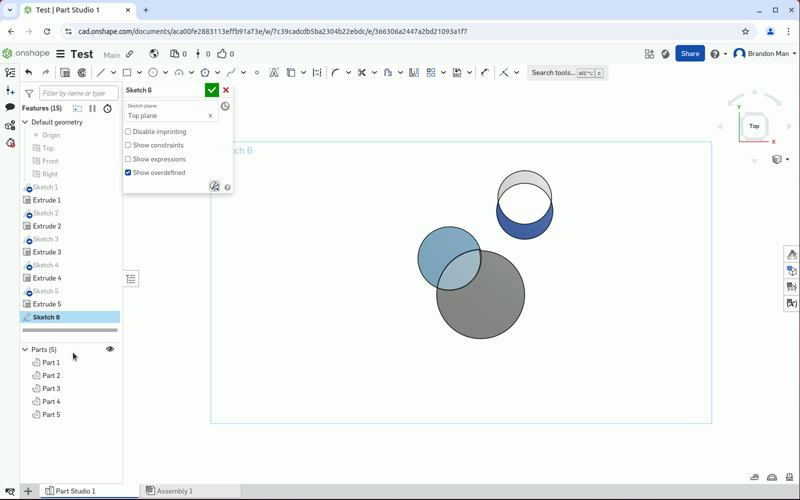
key(y)
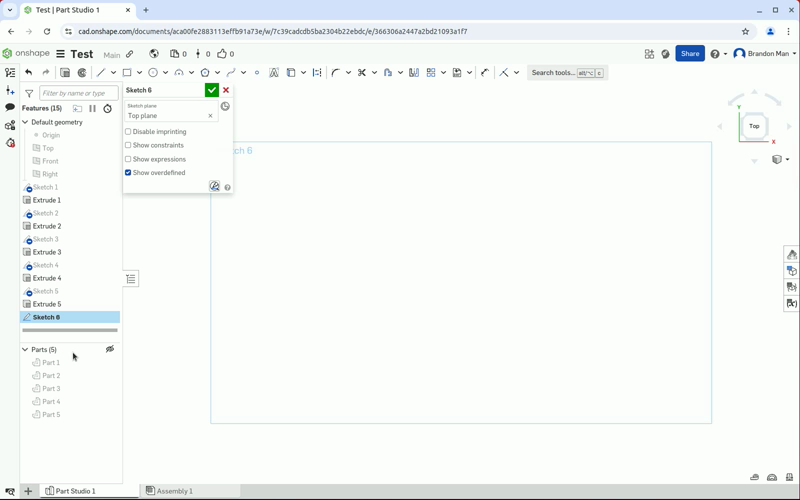
key(a)
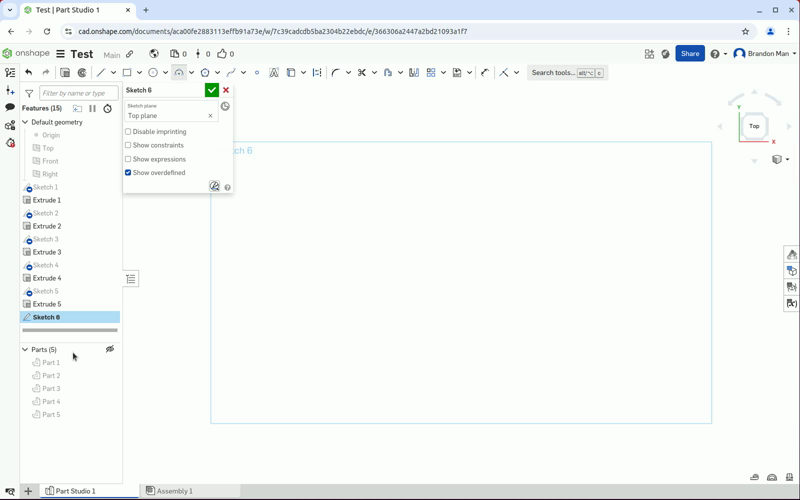
key_down(shift)
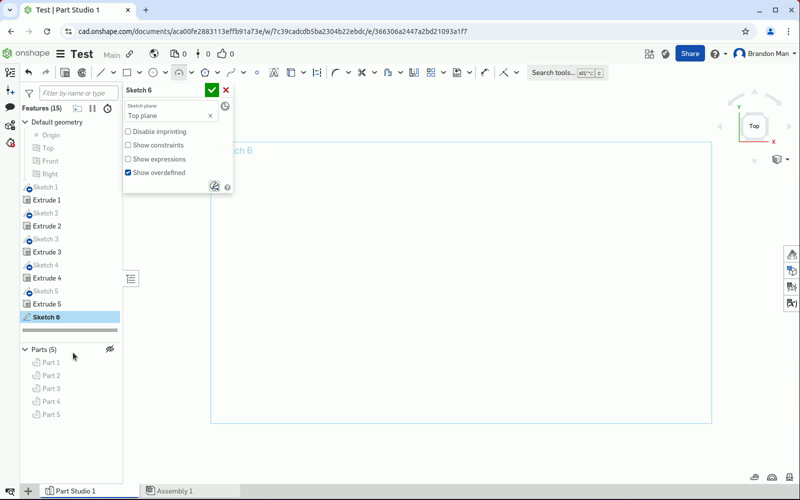
mouse_move(498, 201)
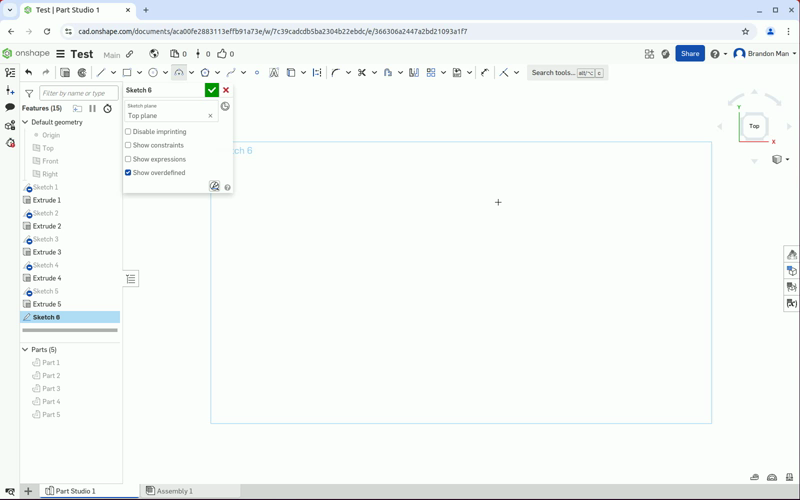
click(498, 201)
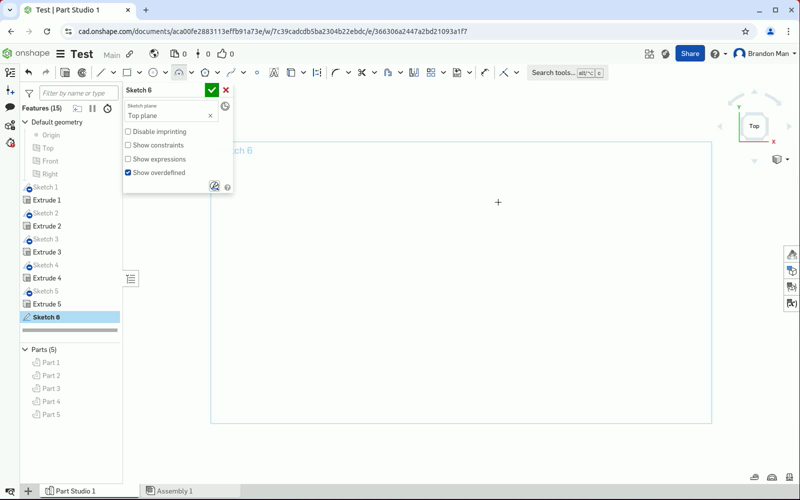
key_up(shift)
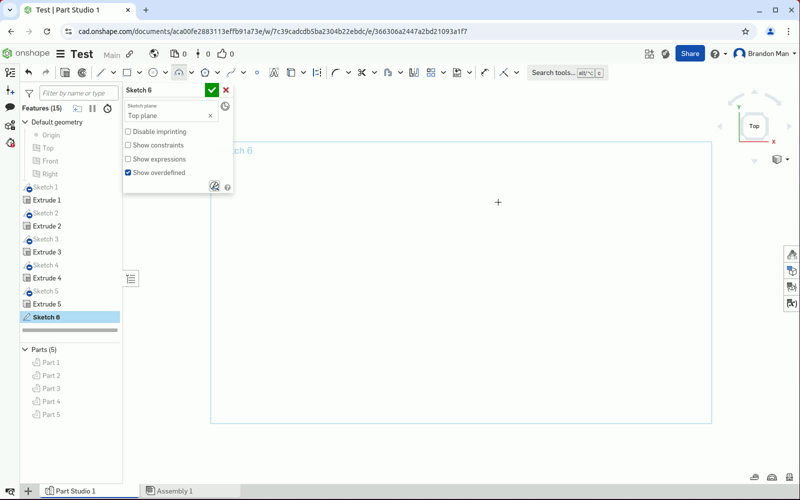
key_down(shift)
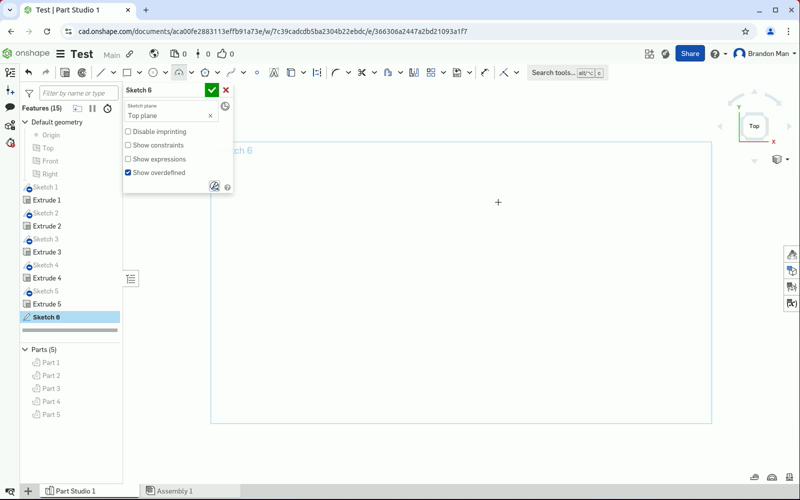
mouse_move(551, 201)
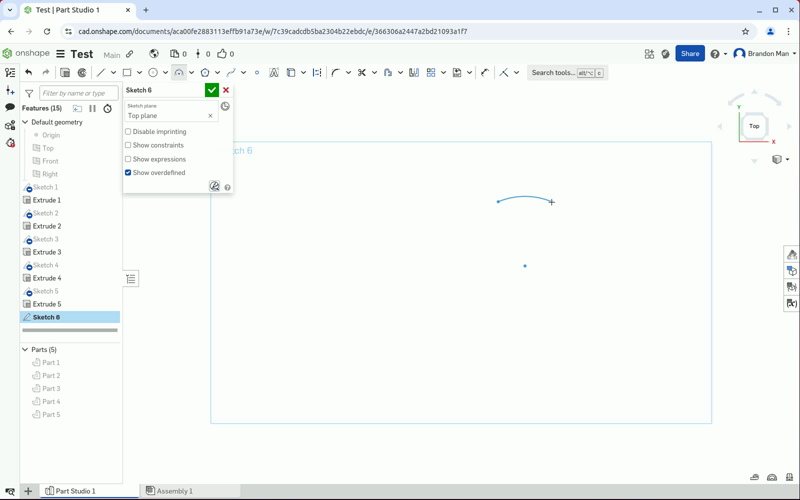
click(551, 201)
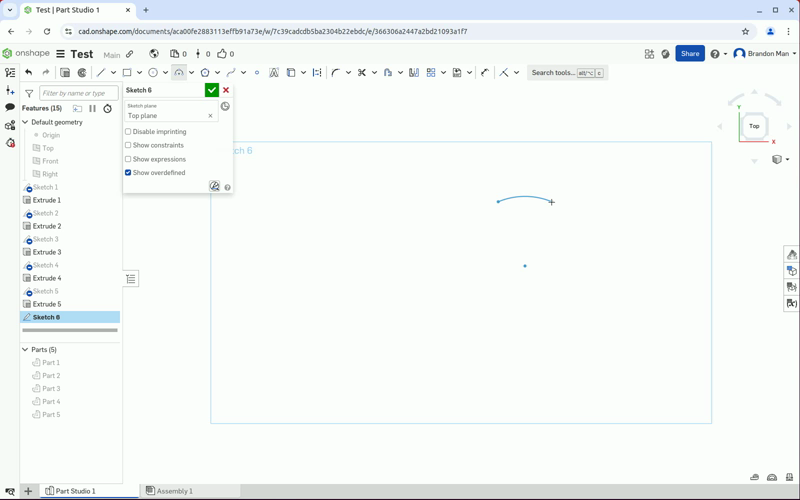
mouse_move(525, 224)
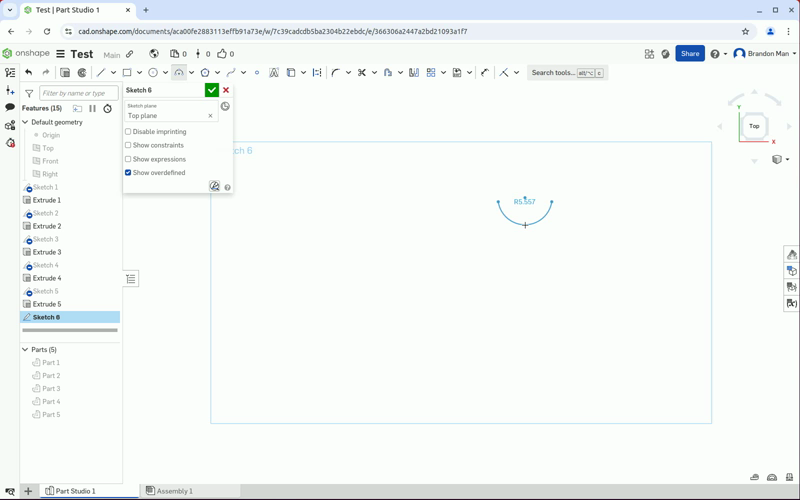
click(525, 224)
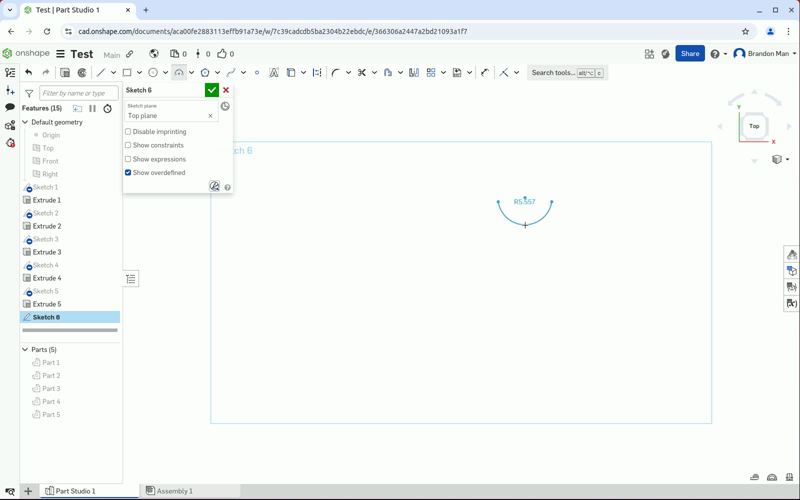
key_up(shift)
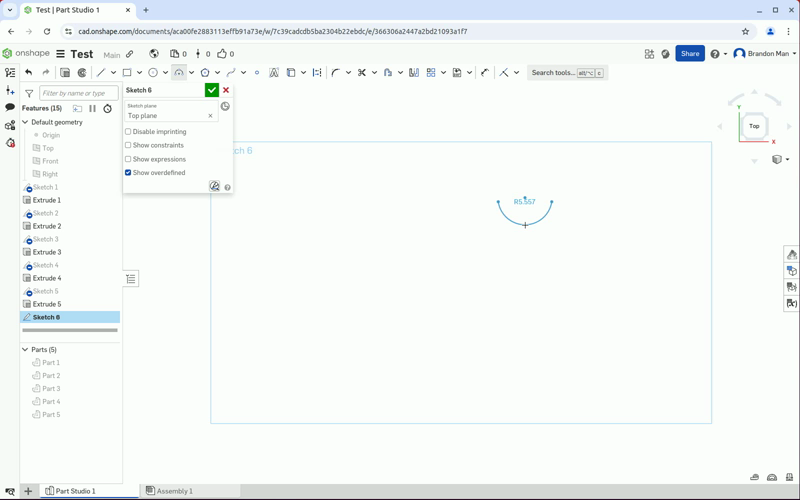
mouse_move(551, 201)
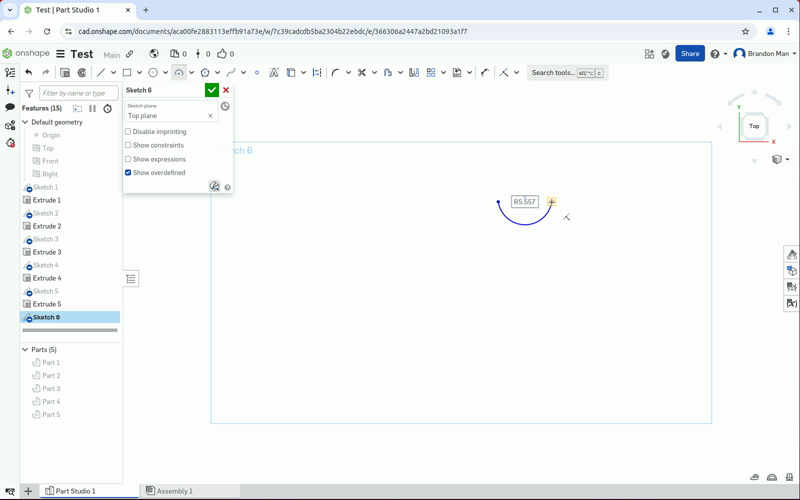
click(551, 201)
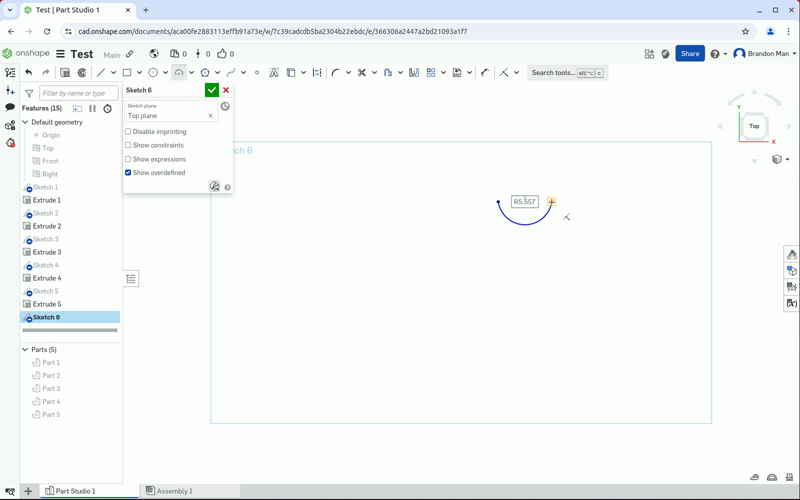
mouse_move(498, 201)
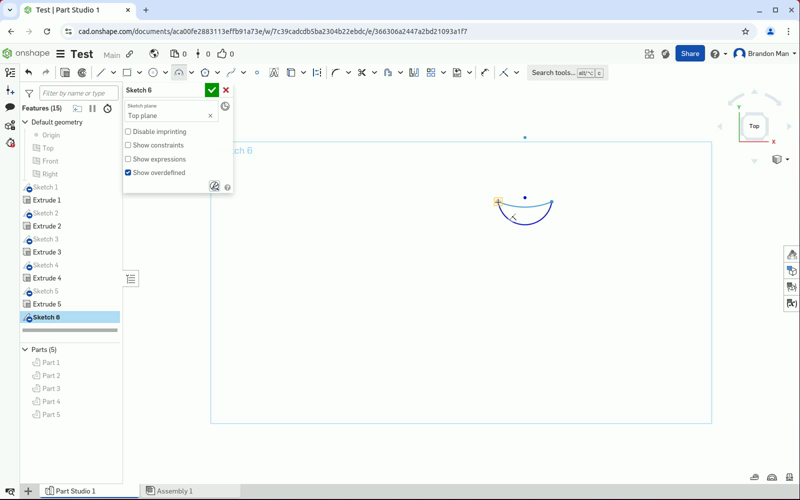
click(498, 201)
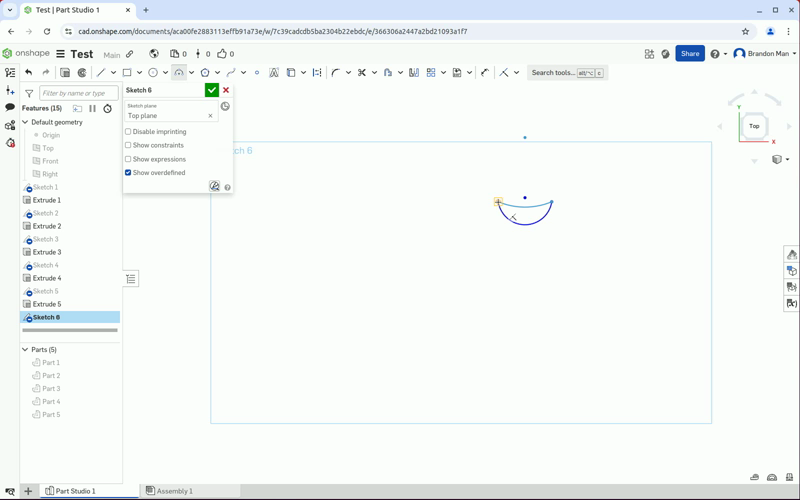
key_down(shift)
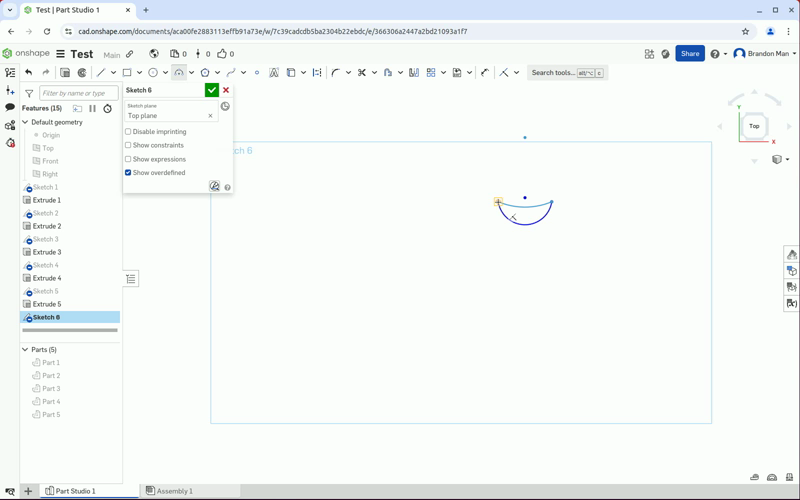
mouse_move(525, 183)
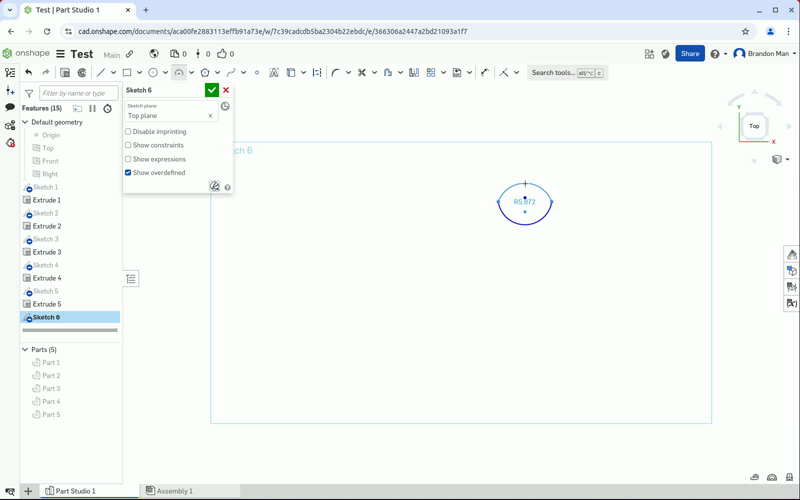
click(525, 183)
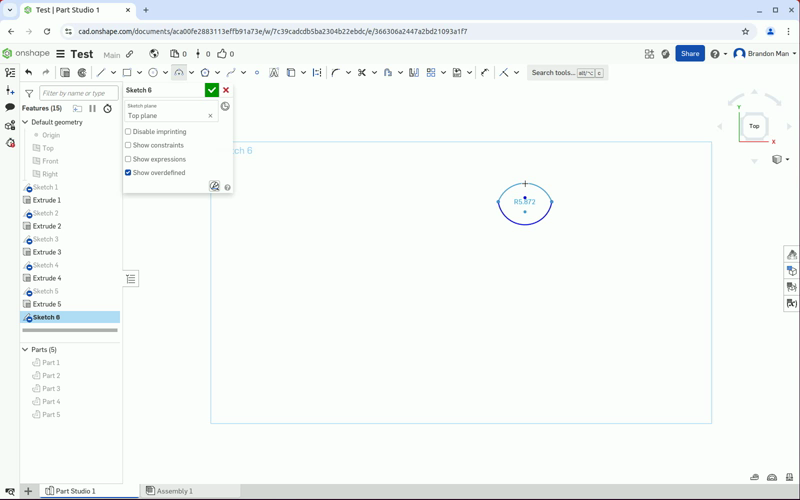
key_up(shift)
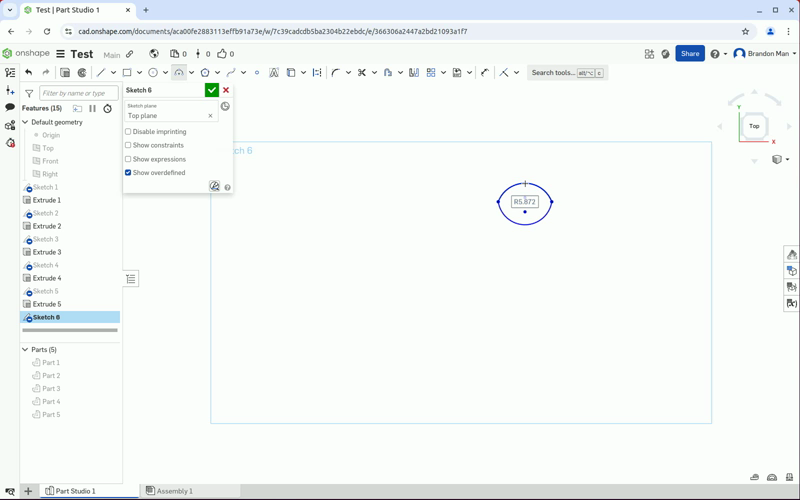
key(esc)
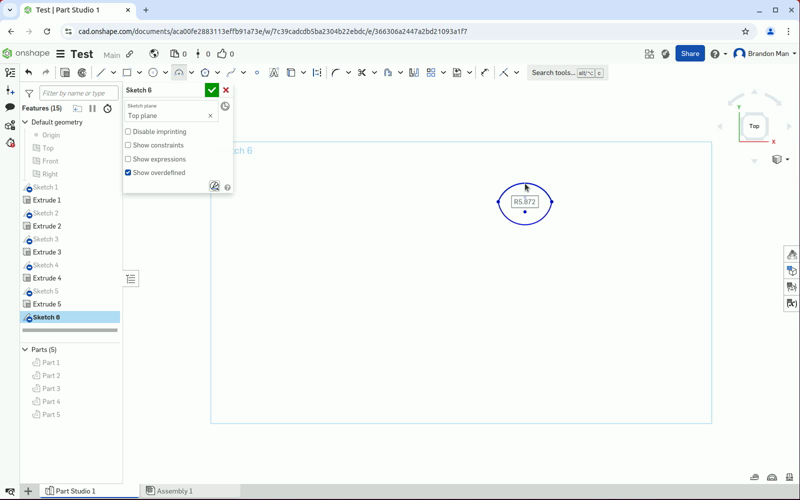
mouse_move(529, 222)
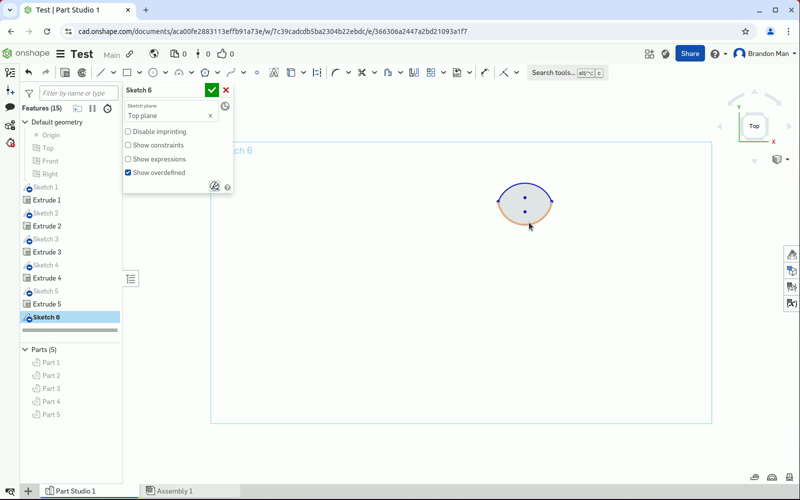
scroll(6)
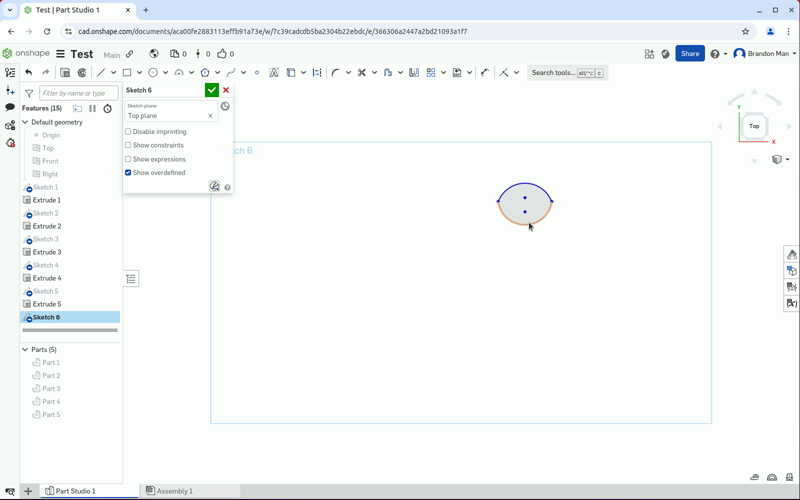
scroll(6)
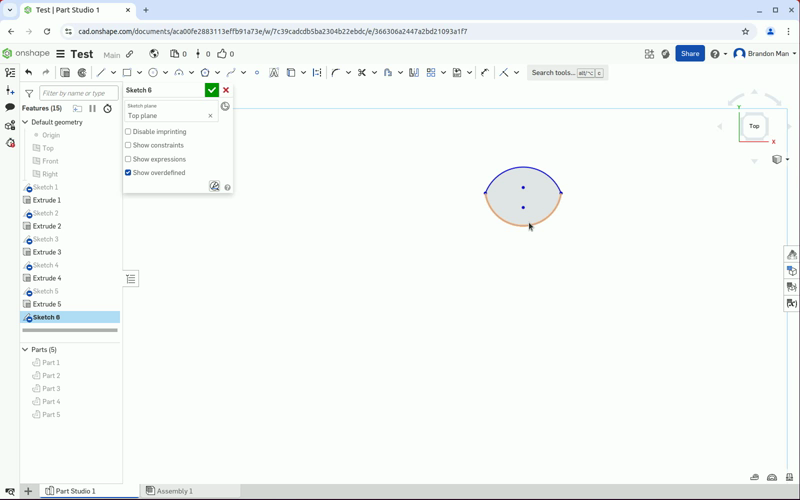
scroll(6)
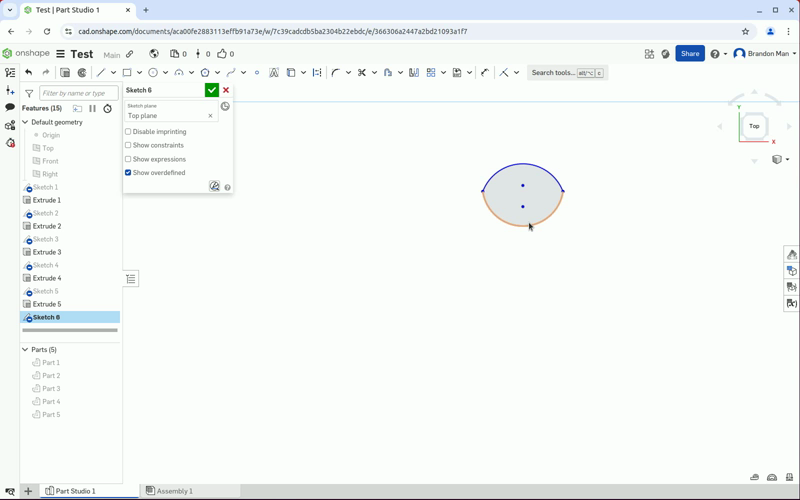
scroll(6)
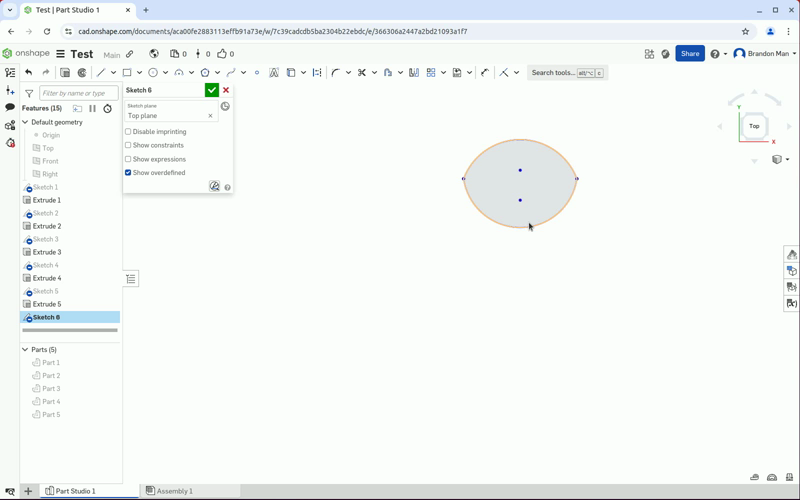
scroll(6)
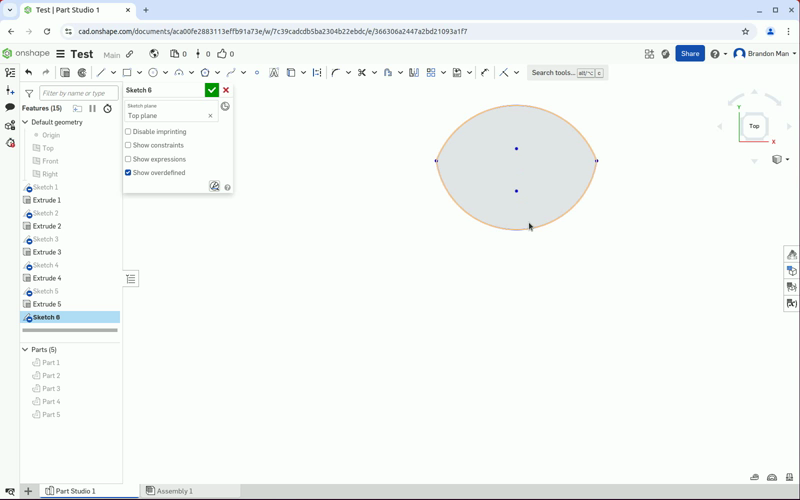
scroll(6)
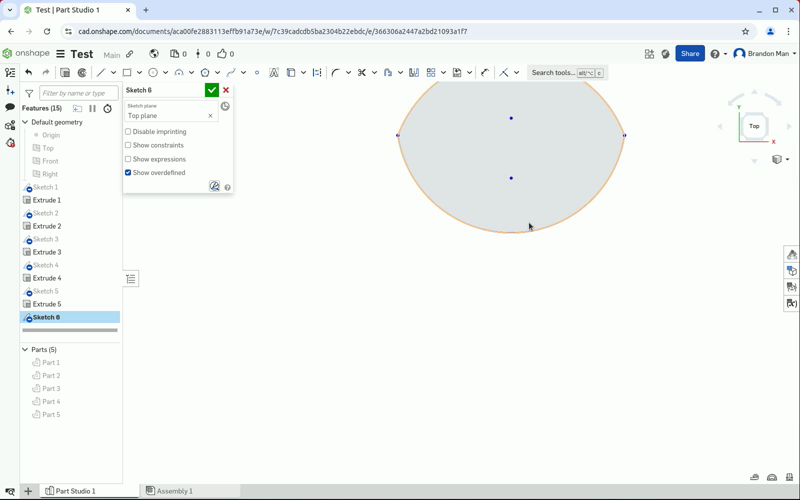
scroll(6)
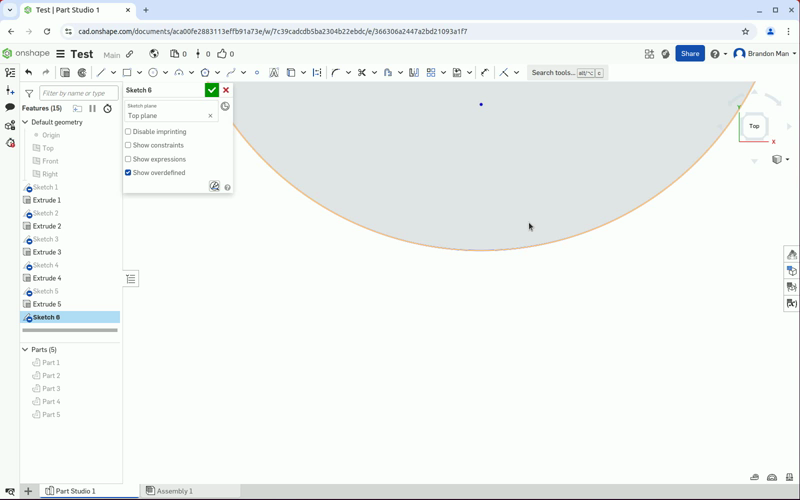
click(529, 222)
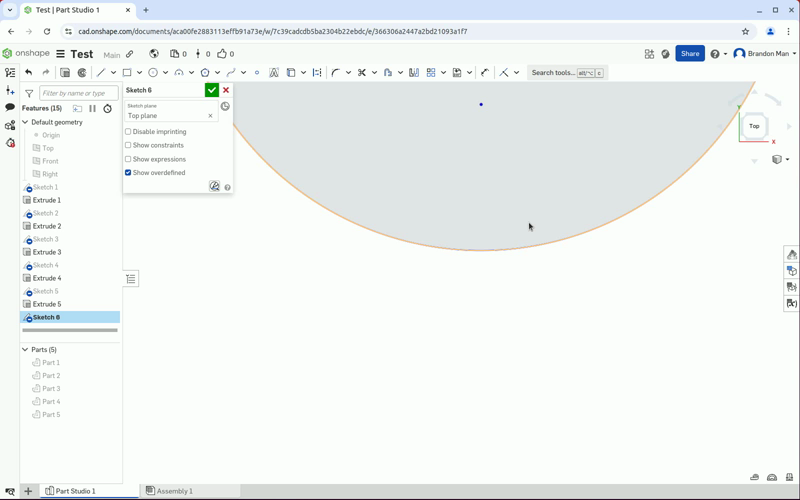
scroll(-6)
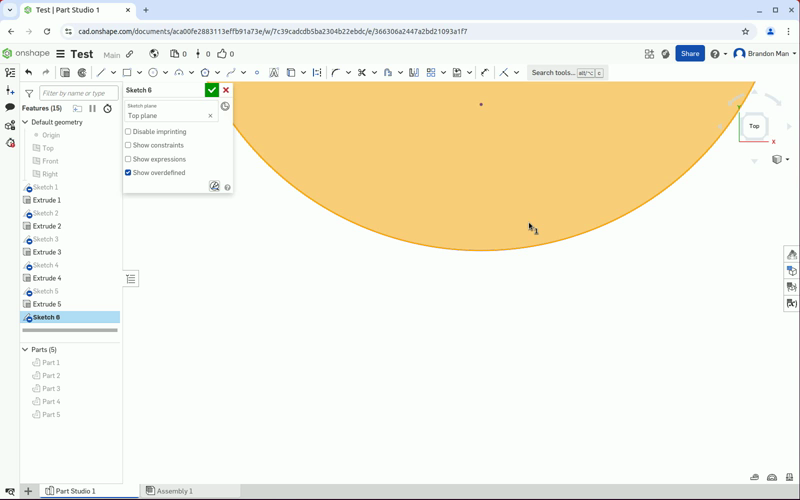
scroll(-6)
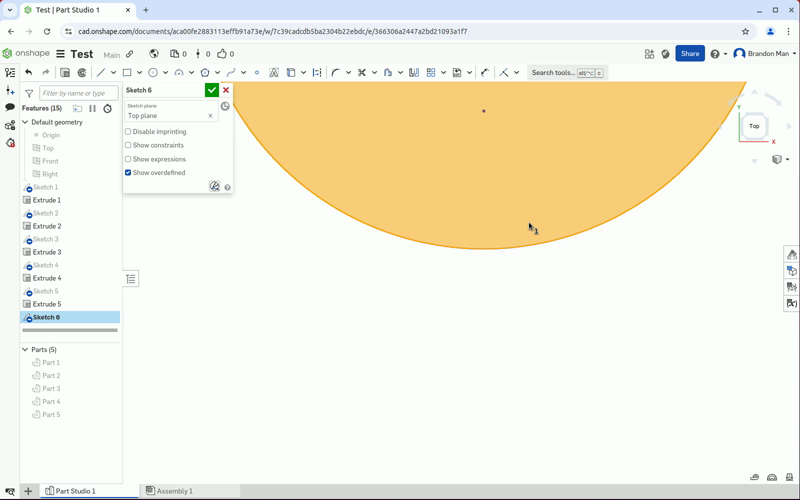
scroll(-6)
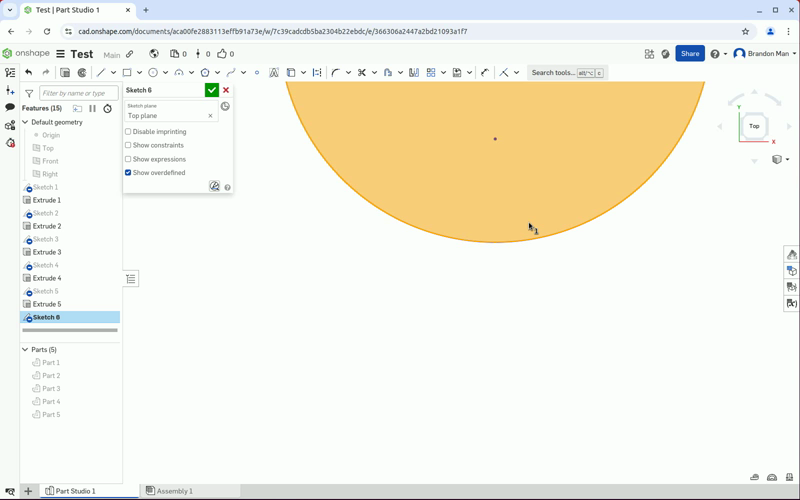
scroll(-6)
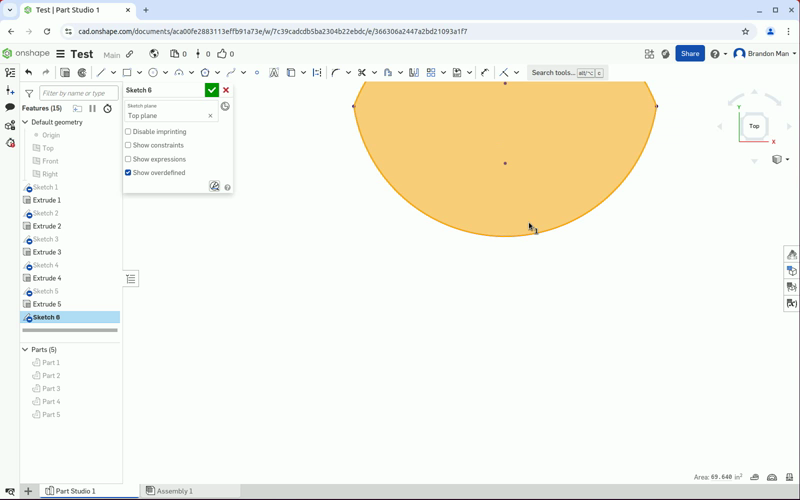
scroll(-6)
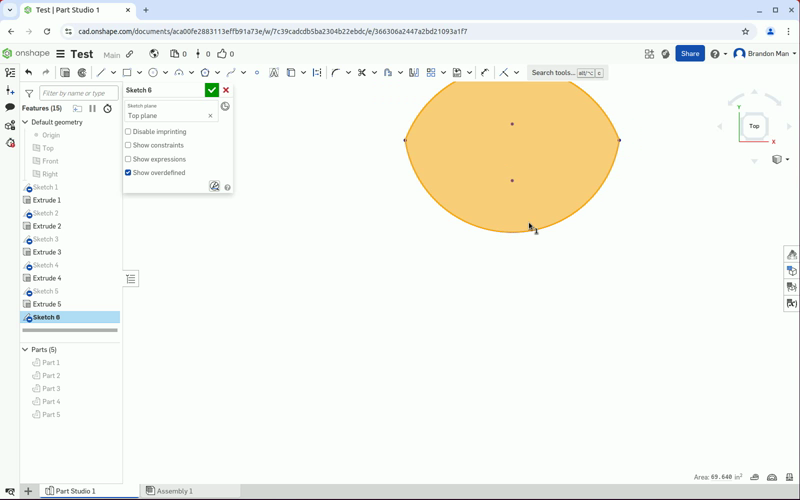
scroll(-6)
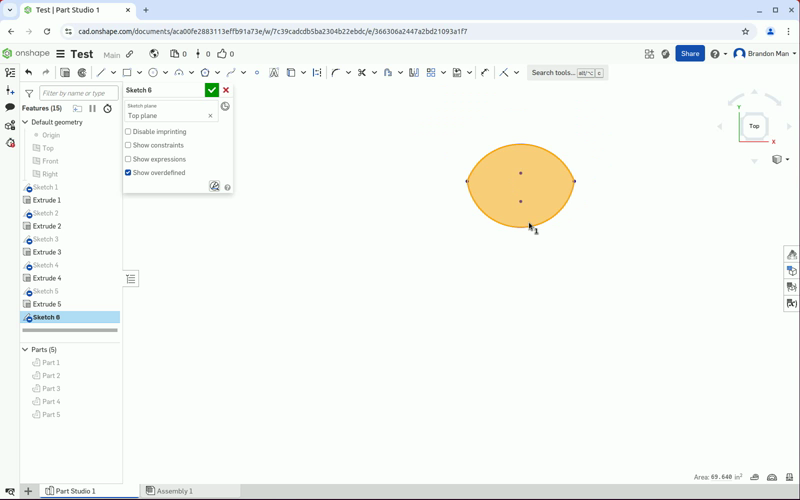
scroll(-6)
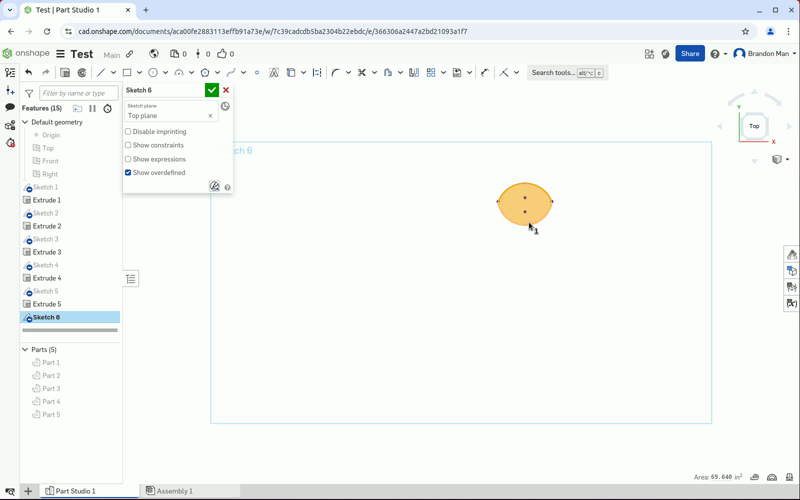
mouse_move(73, 352)
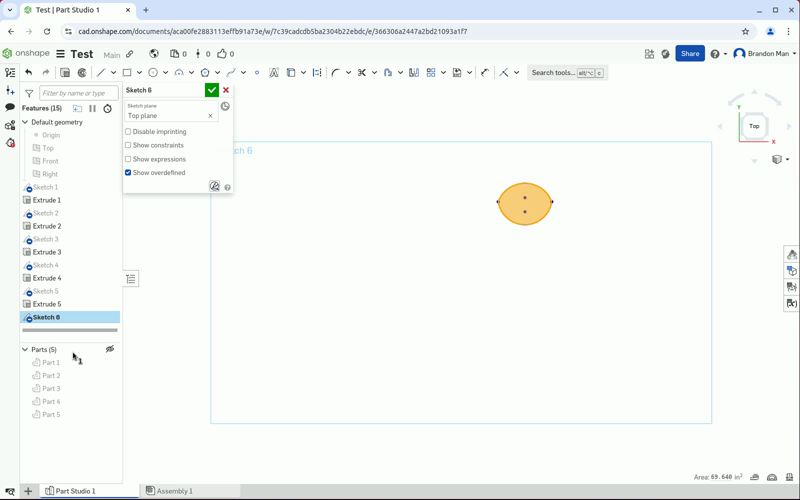
key(shift+y)
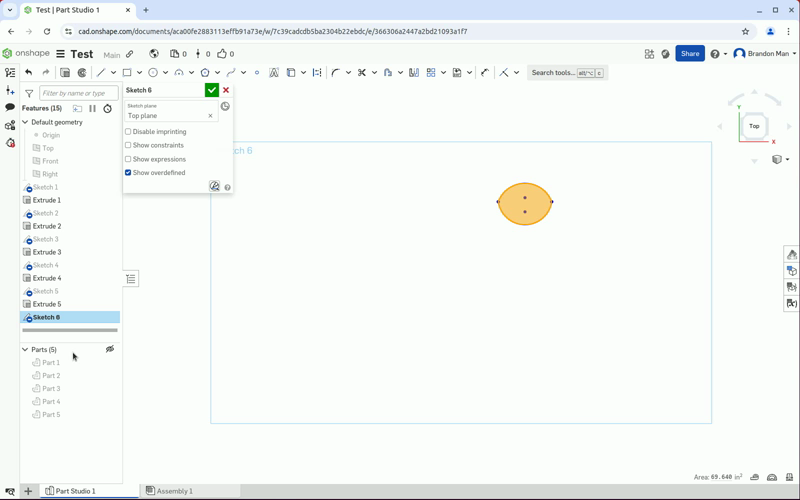
key(shift+e)
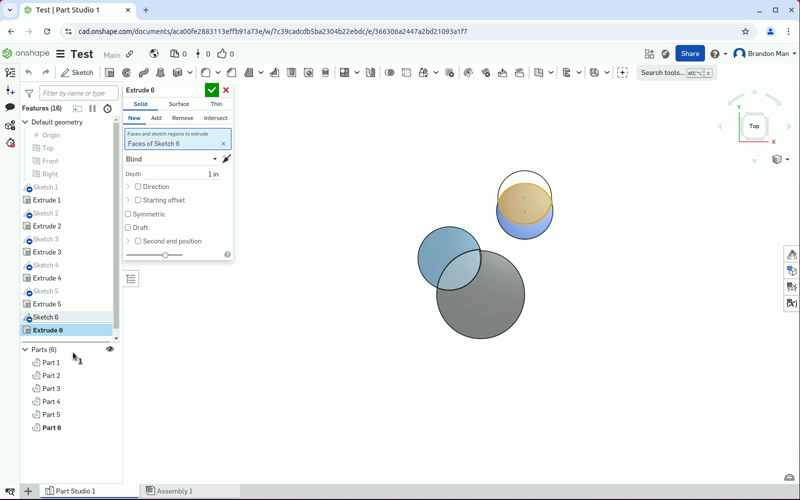
mouse_move(143, 106)
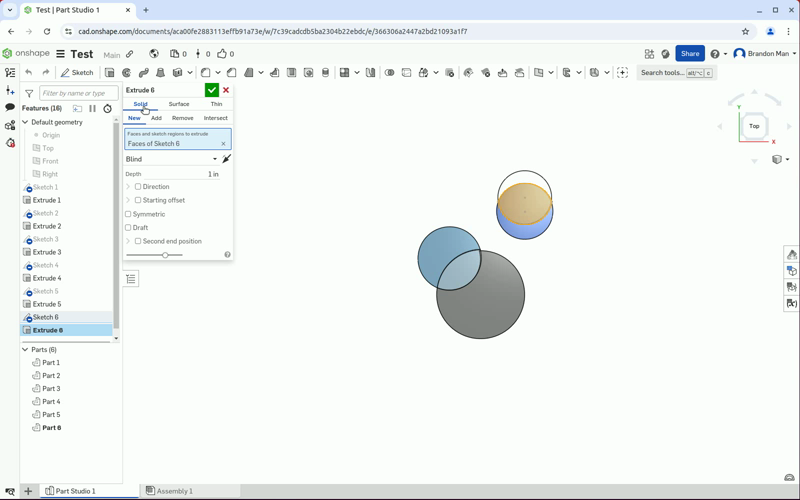
click(143, 106)
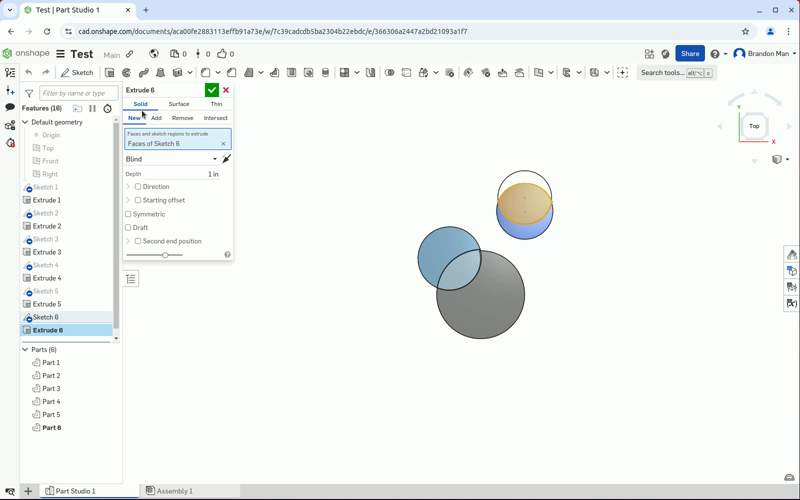
mouse_move(137, 120)
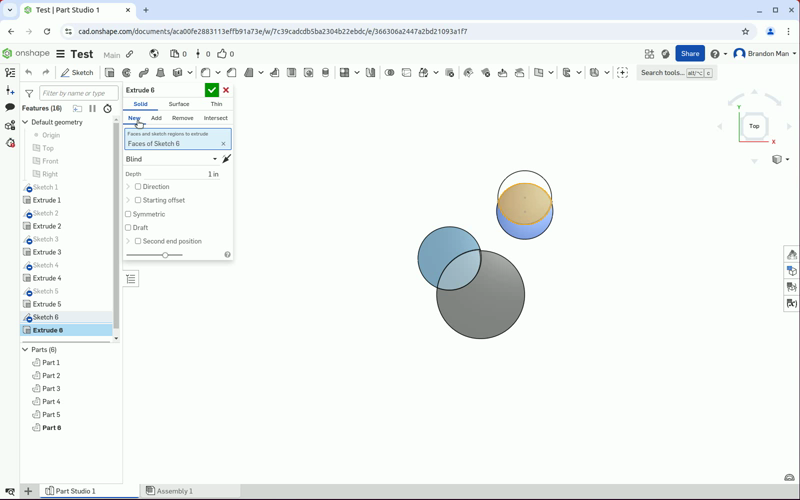
click(137, 120)
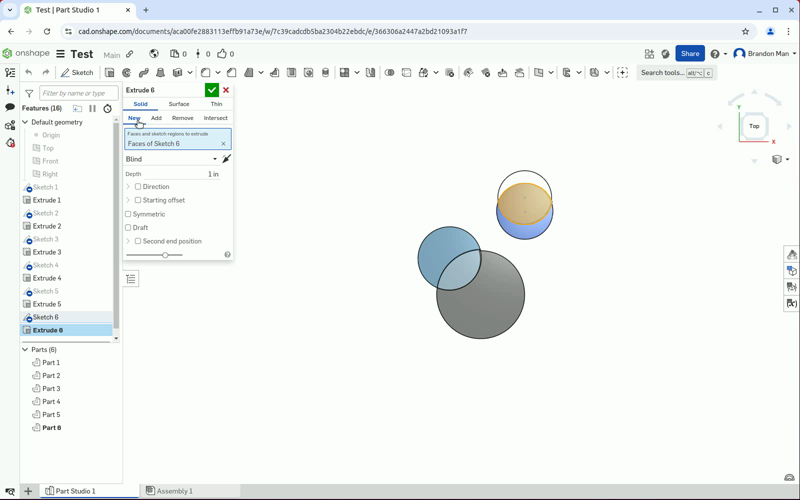
key(tab, 4)
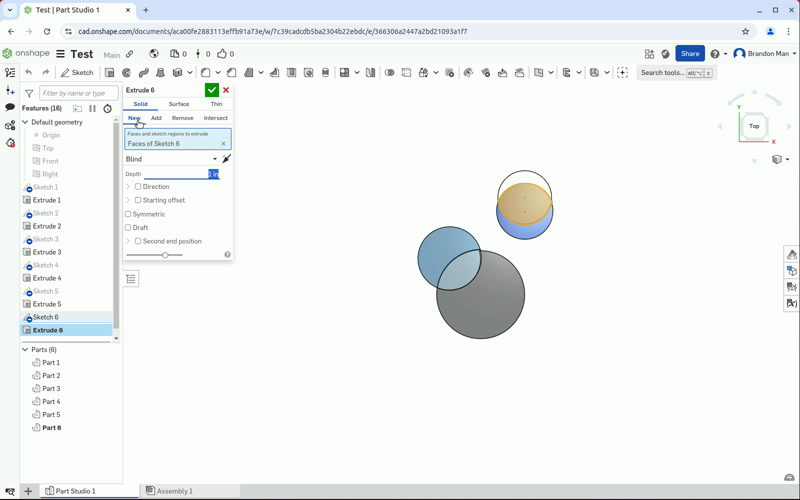
text(5.777)
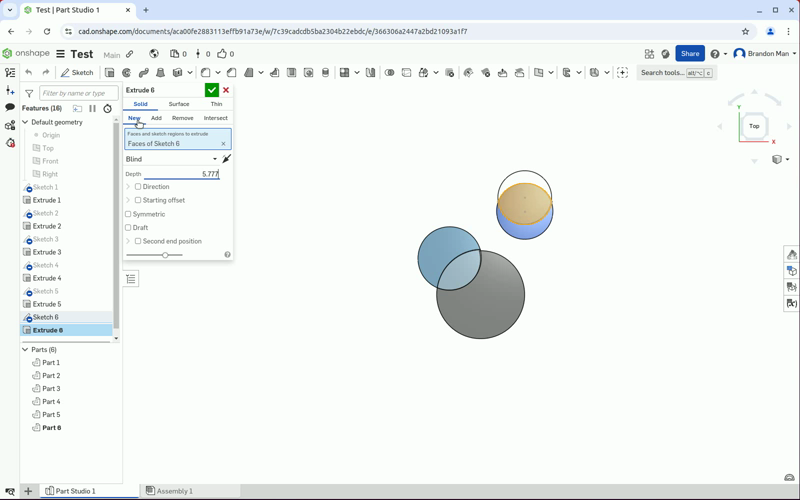
key(enter)
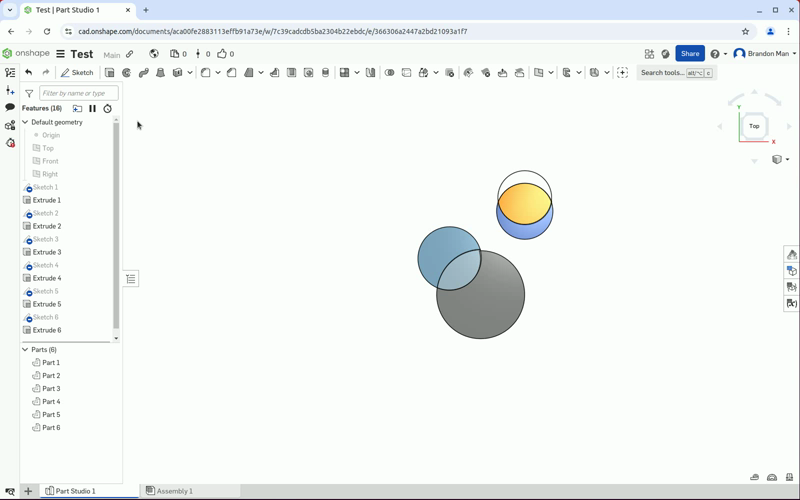
key(shift+h)
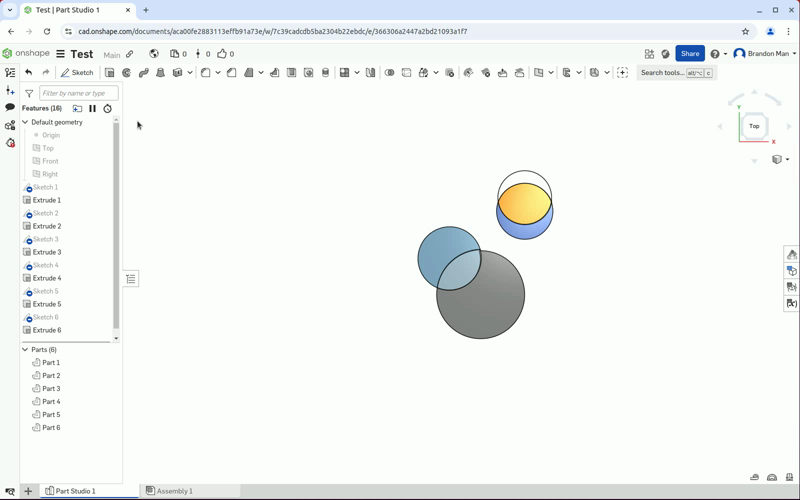
key(shift+h)
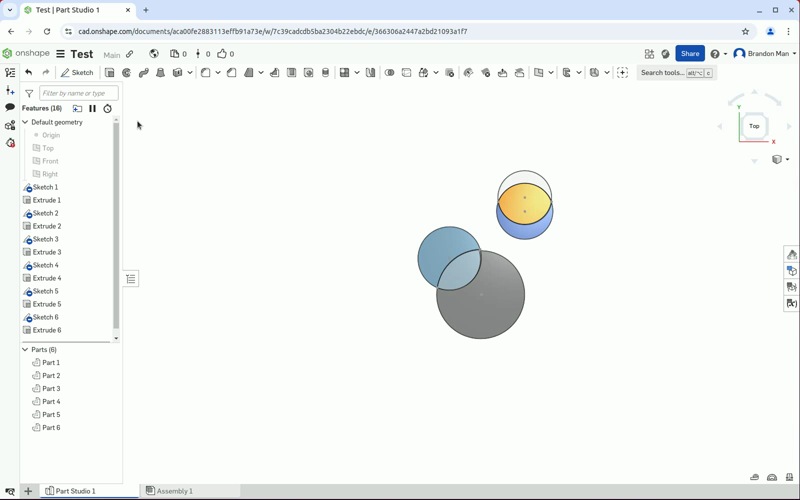
key(shift+7)
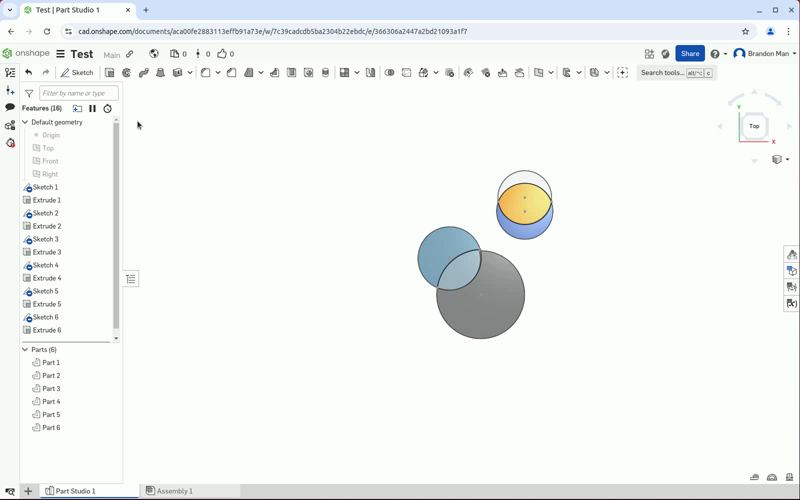
key(up, 3)
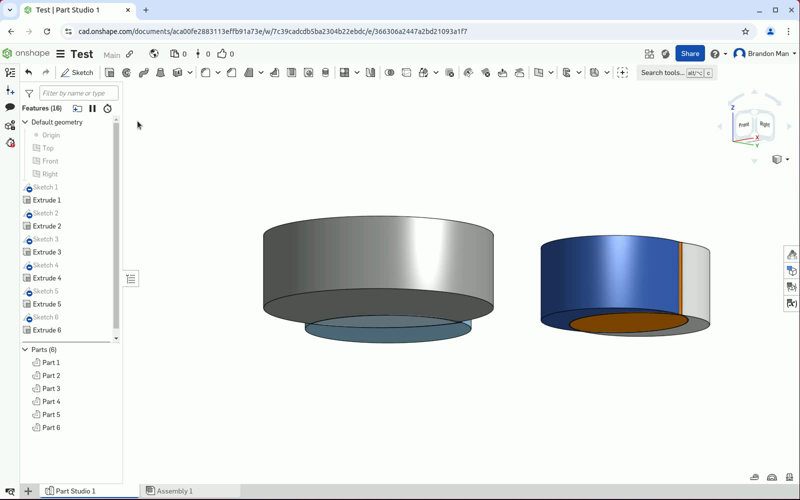
key(left, 3)
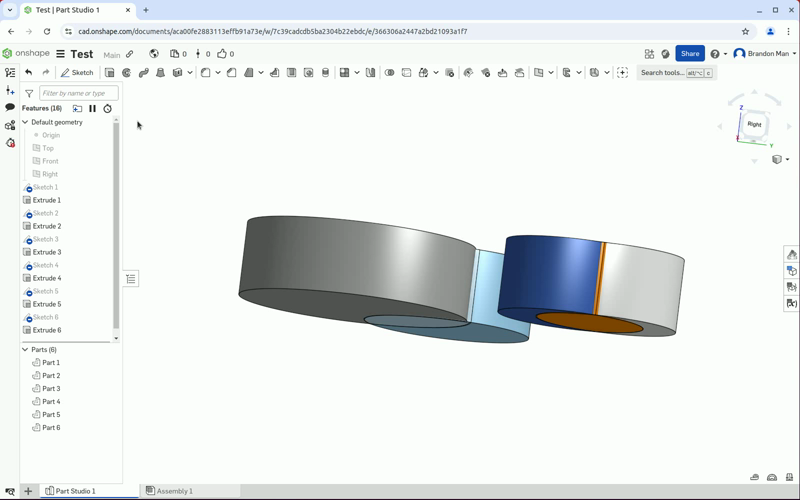
key(right, 3)
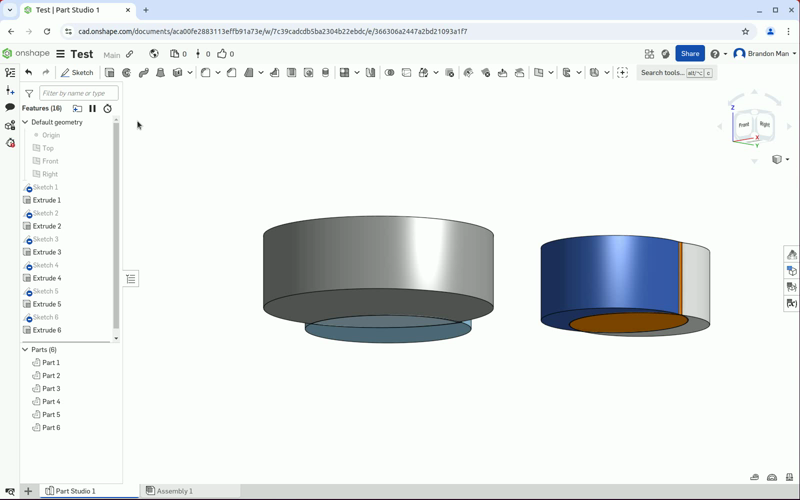
key(down, 3)
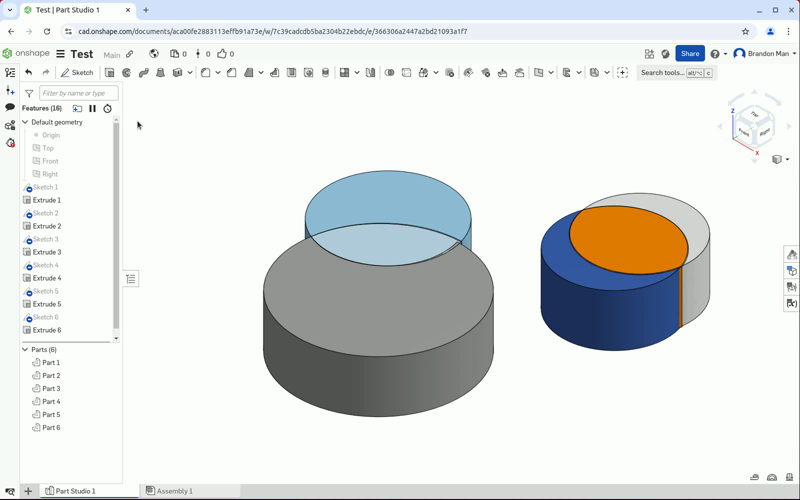
mouse_move(69, 189)
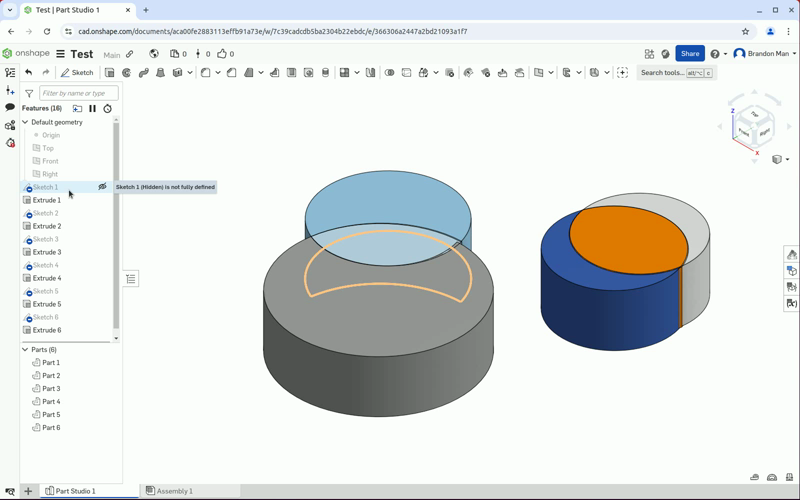
click(69, 189)